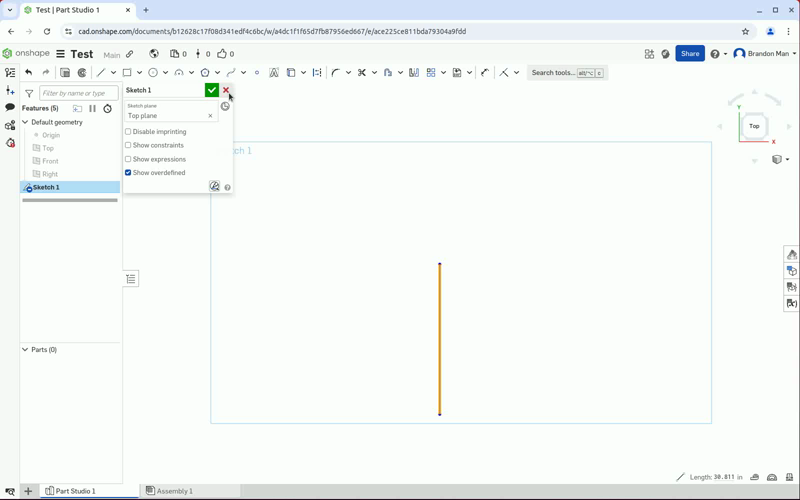
key(shift+h)
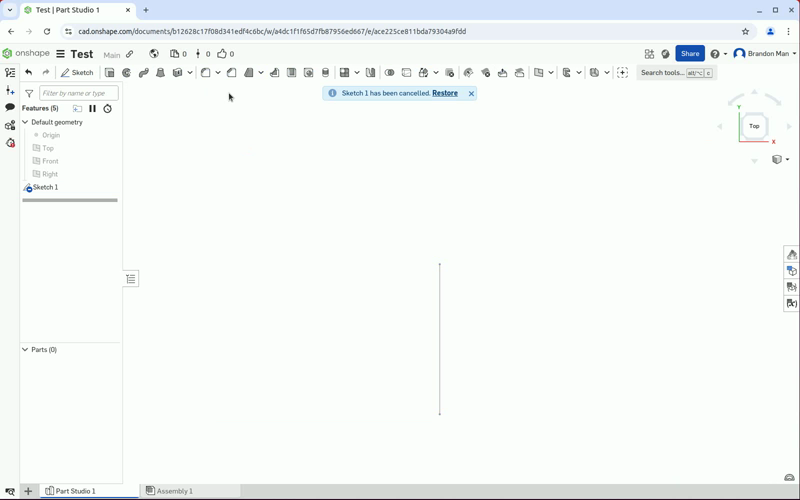
key(shift+s)
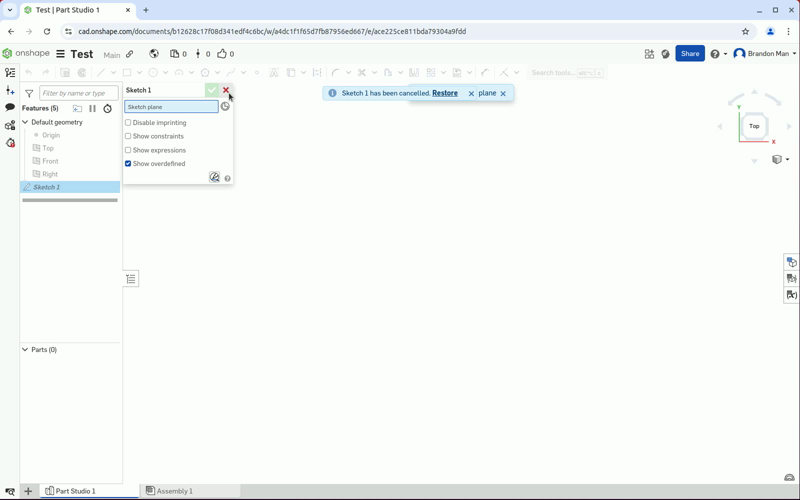
mouse_move(73, 150)
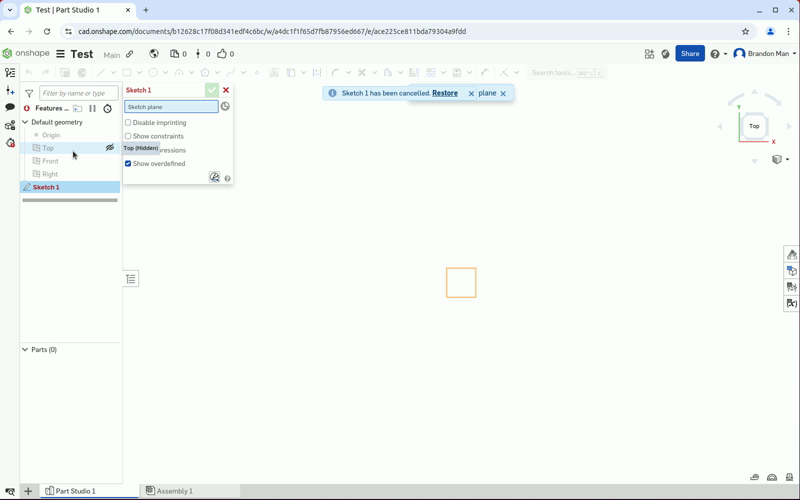
click(73, 150)
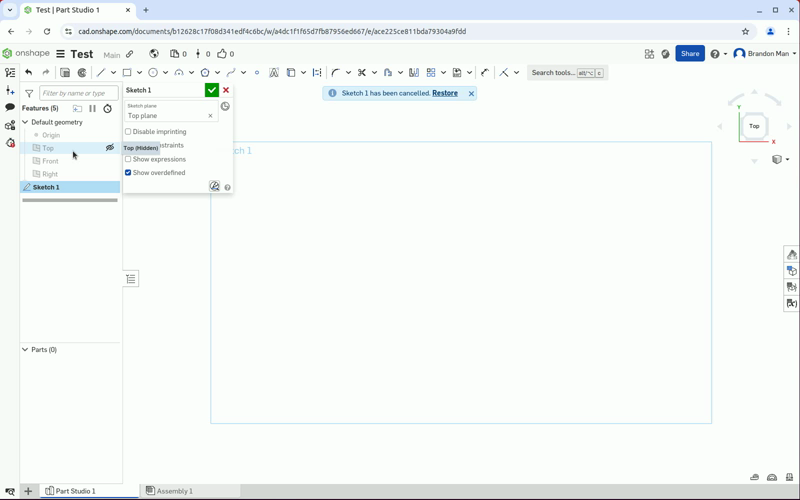
mouse_move(73, 352)
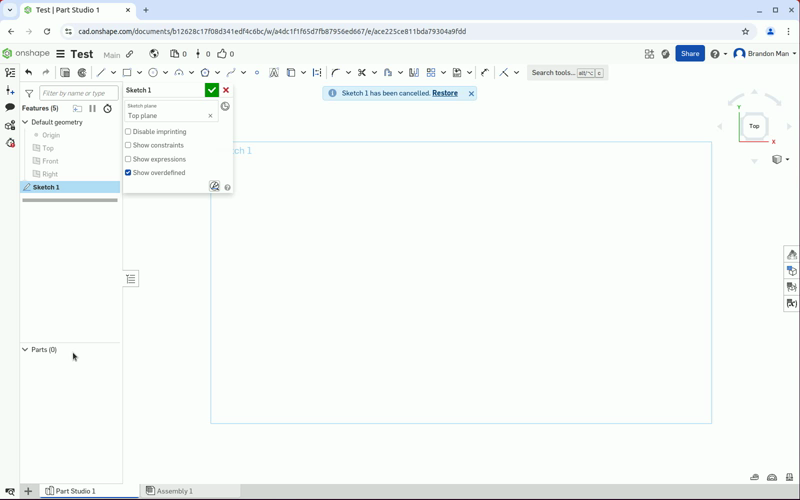
key(y)
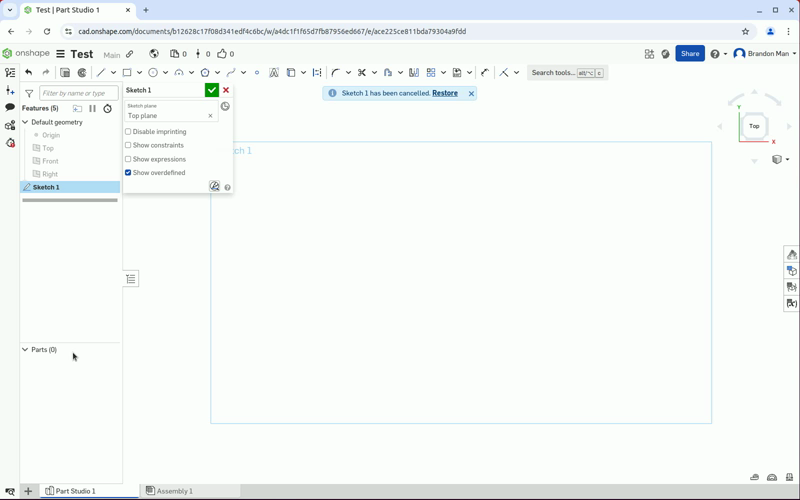
key(l)
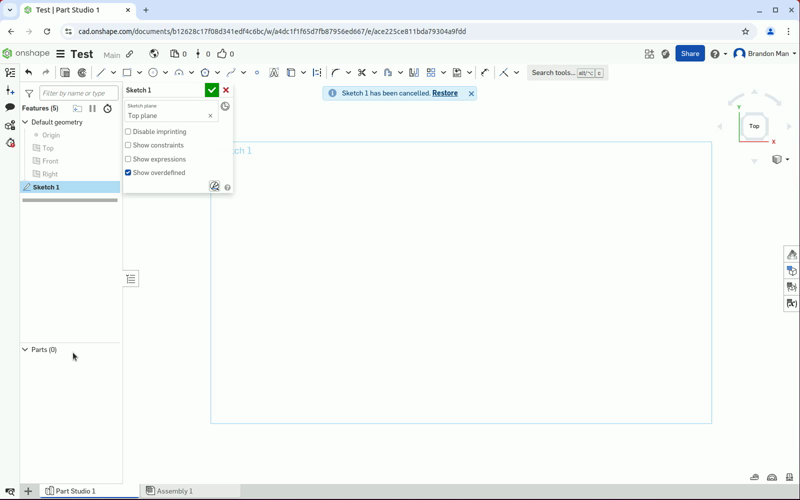
key_down(shift)
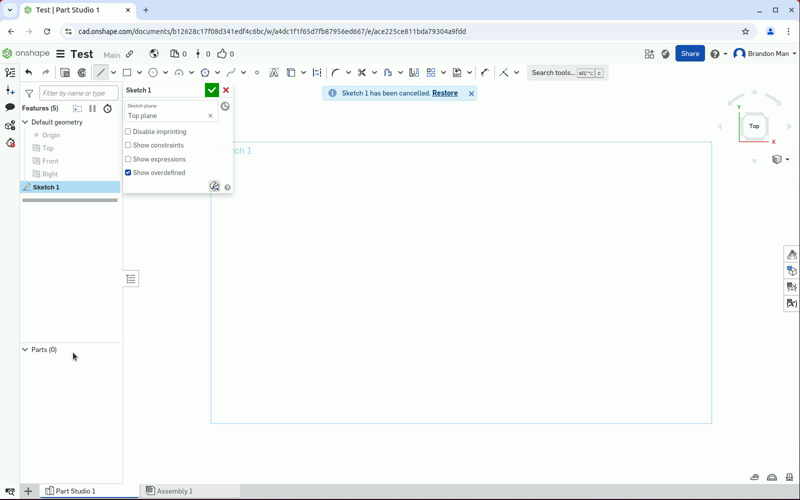
mouse_move(391, 334)
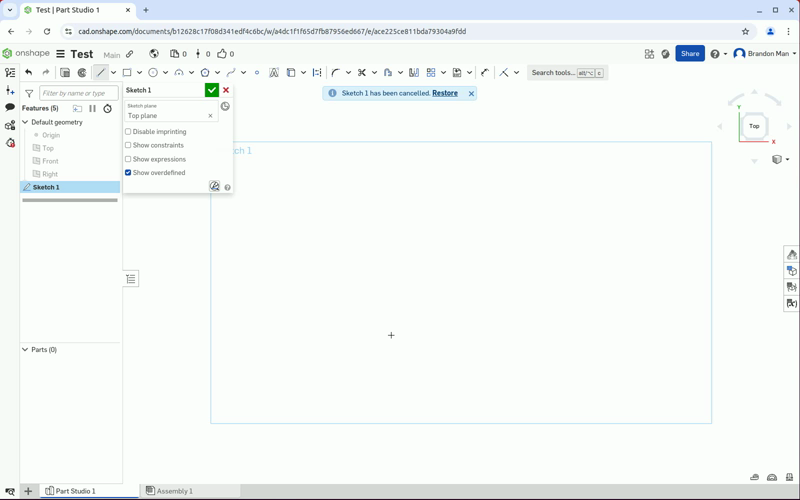
click(391, 334)
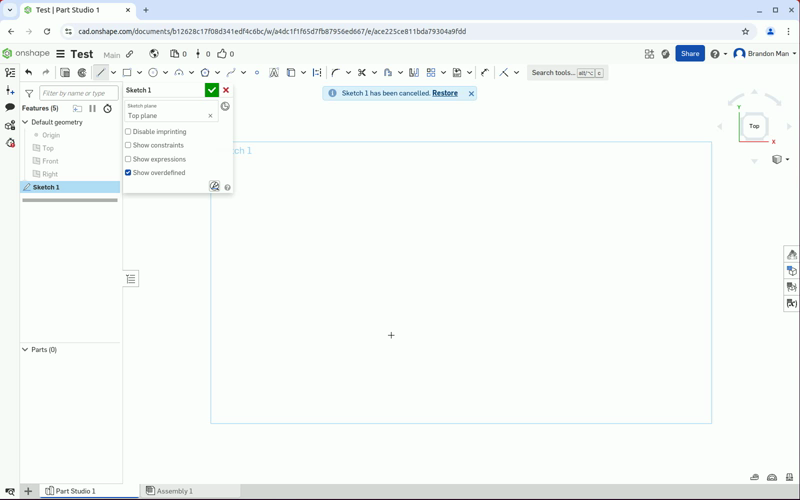
key_up(shift)
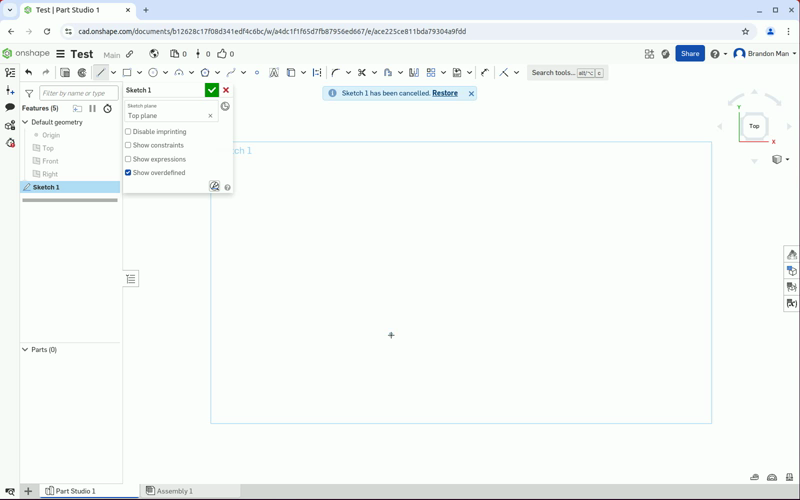
key_down(shift)
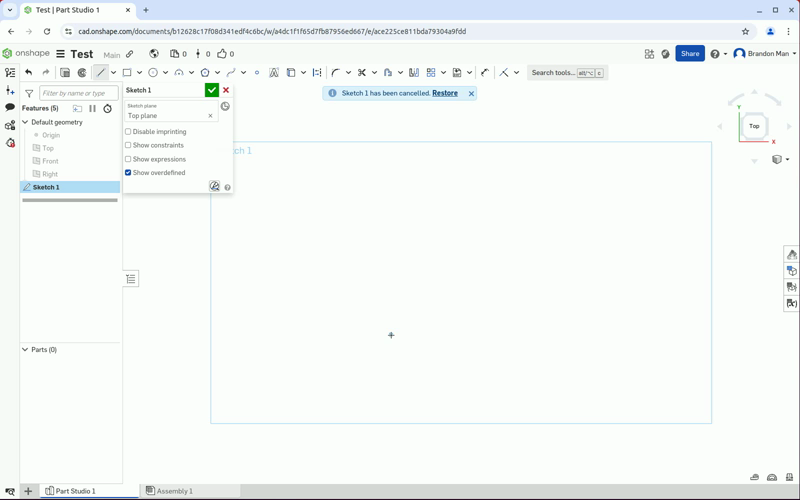
mouse_move(529, 334)
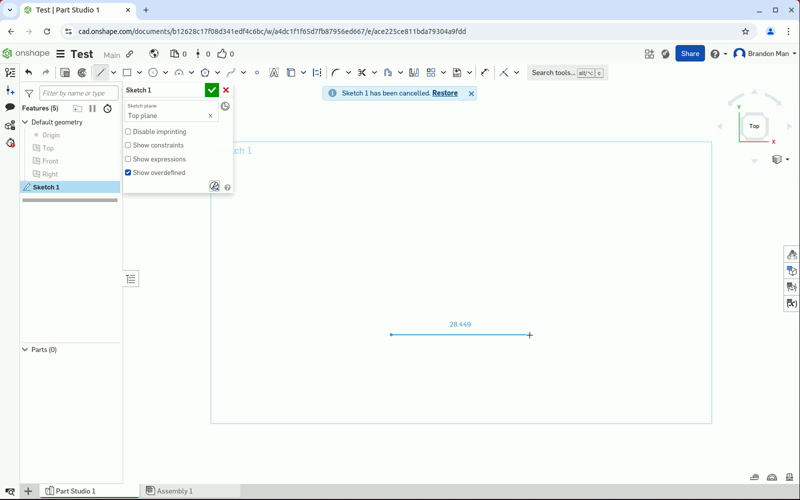
click(529, 334)
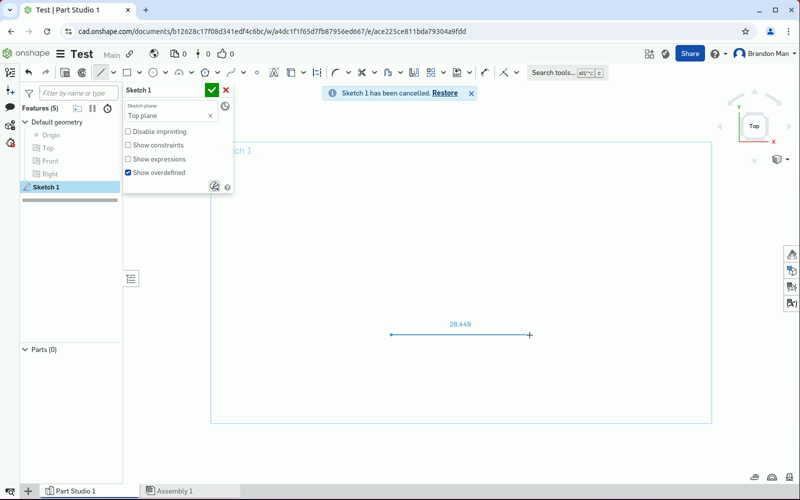
key_up(shift)
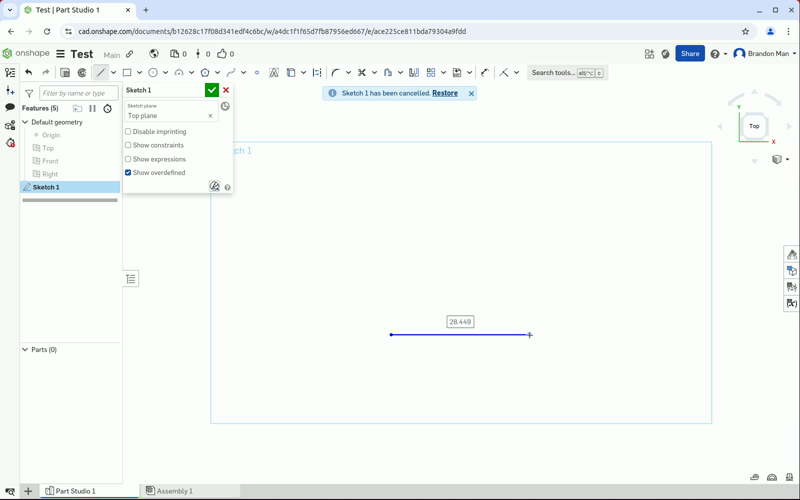
key_down(shift)
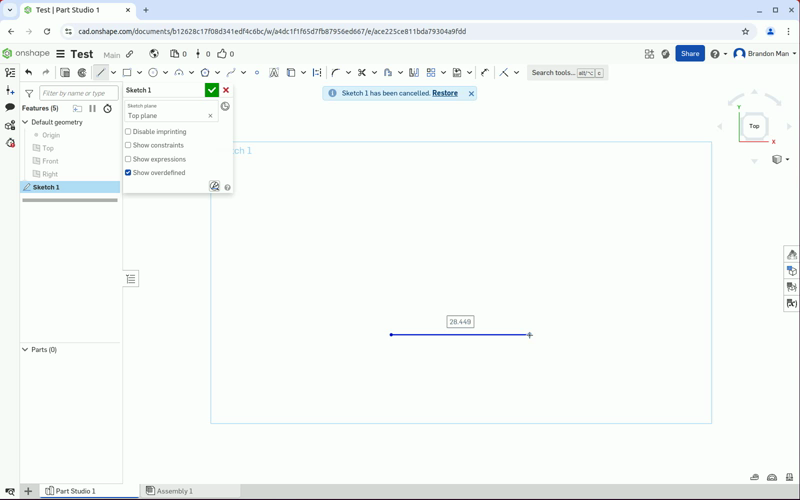
mouse_move(529, 231)
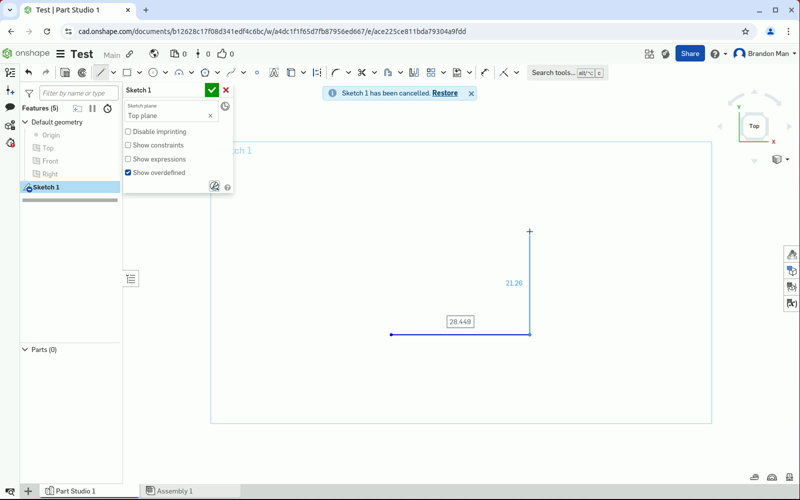
click(529, 231)
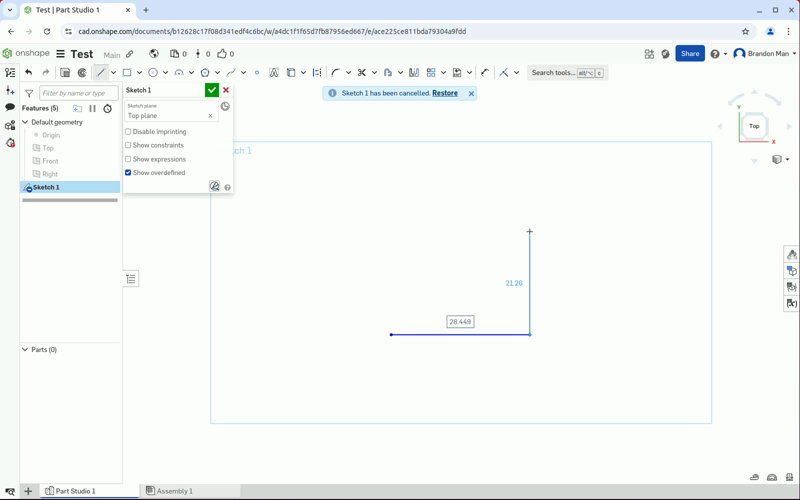
key_up(shift)
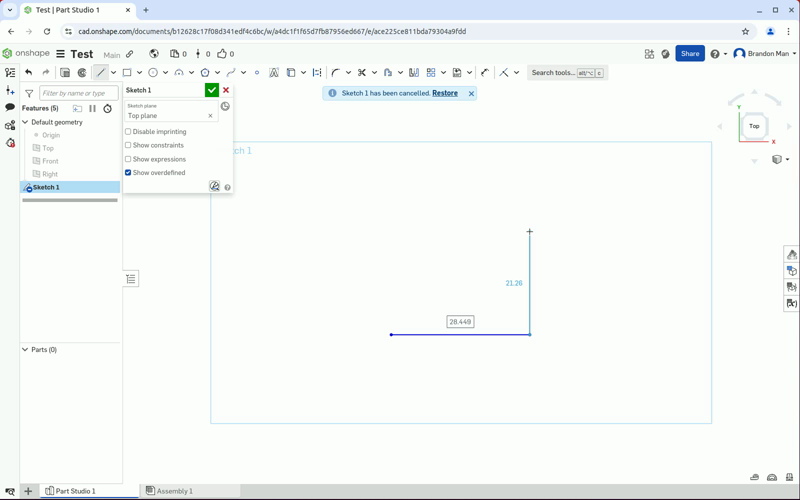
key_down(shift)
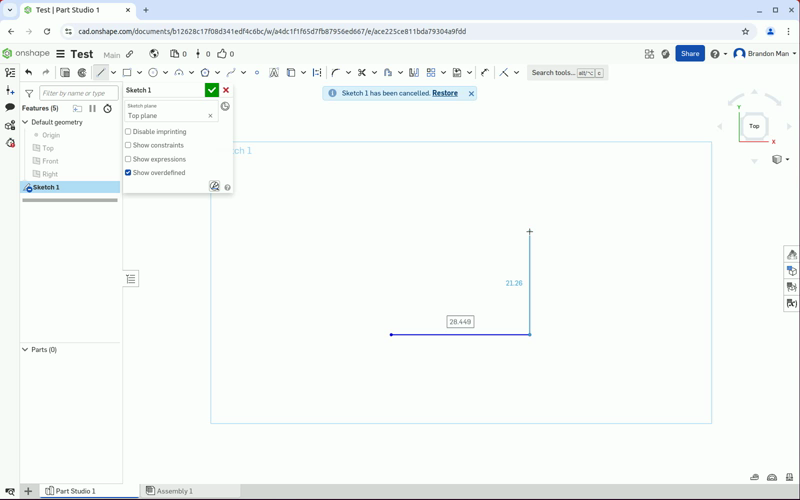
mouse_move(391, 231)
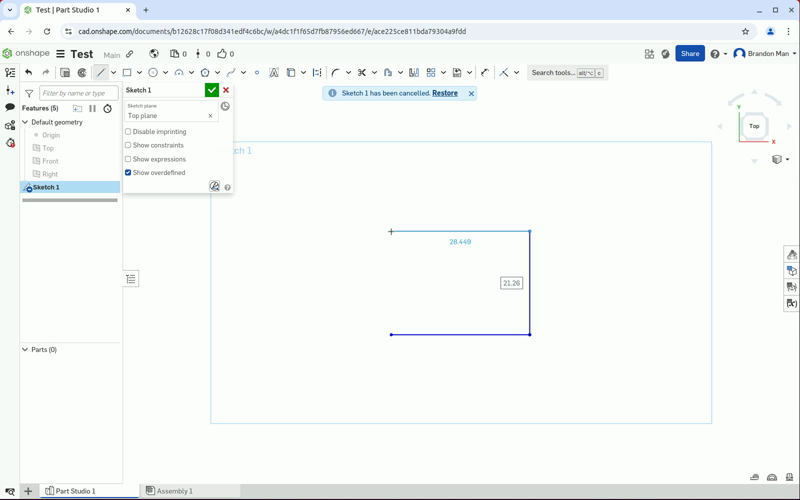
click(391, 231)
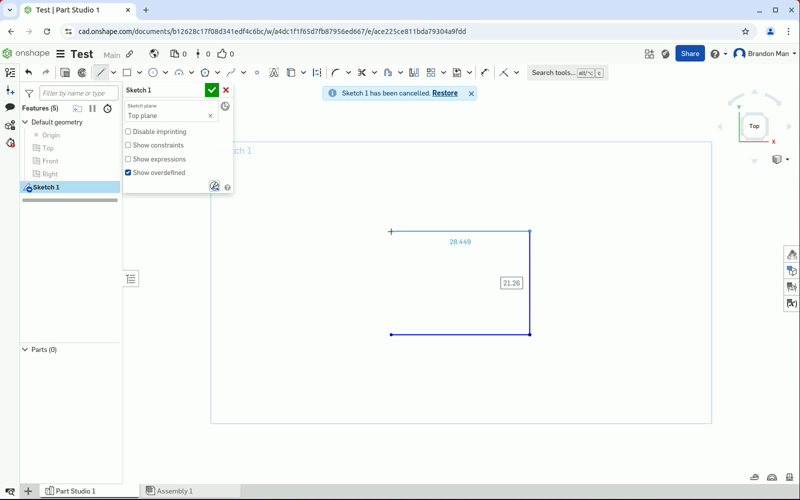
key_up(shift)
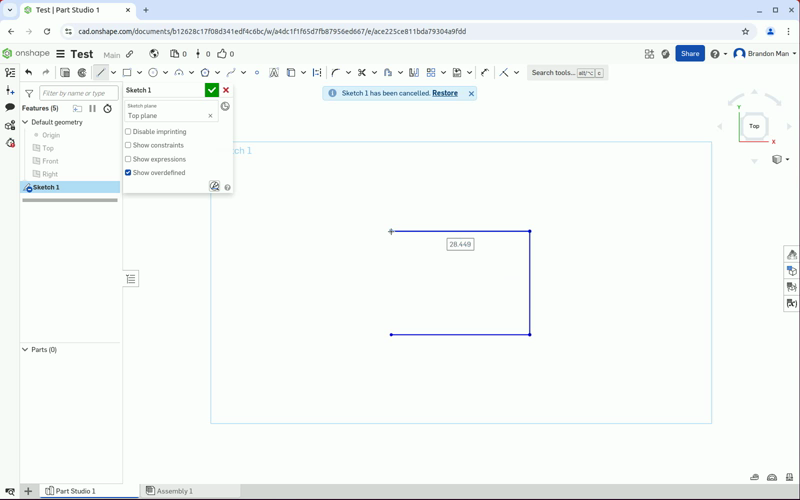
key_down(shift)
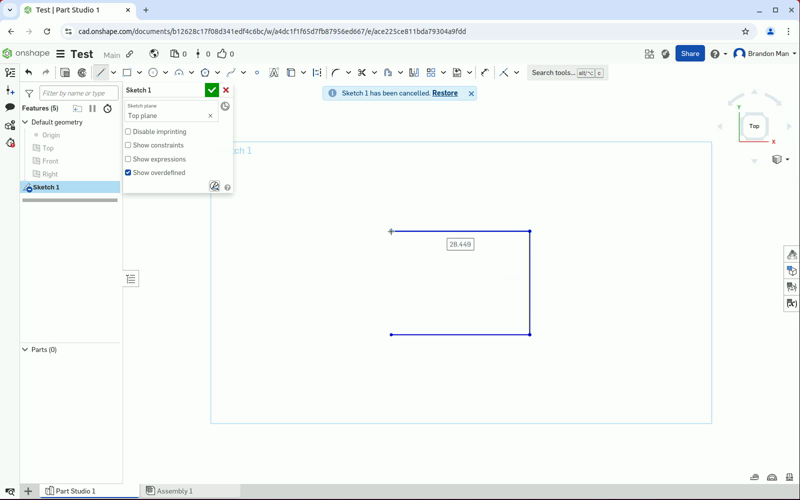
mouse_move(391, 334)
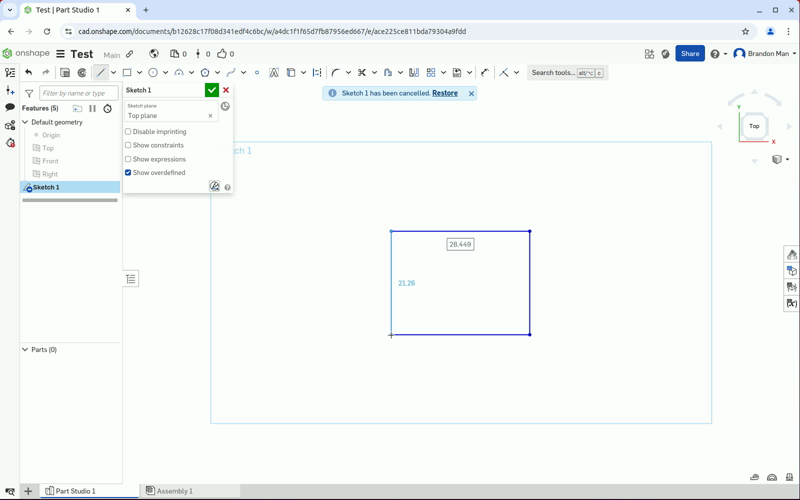
key_up(shift)
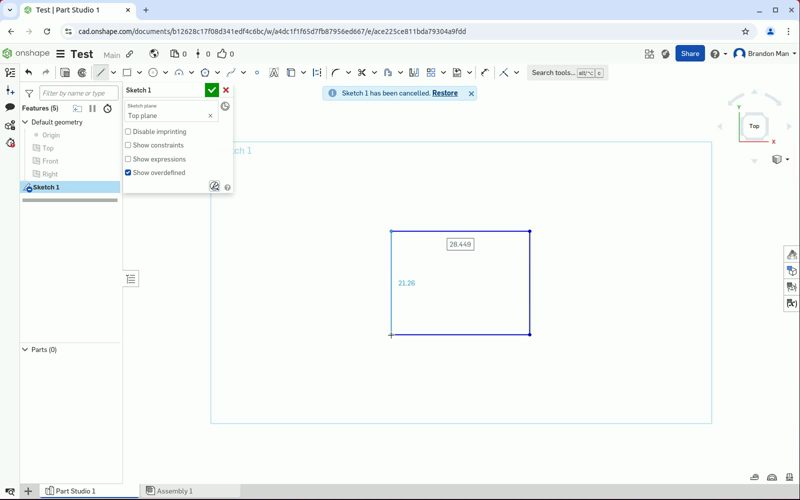
click(391, 334)
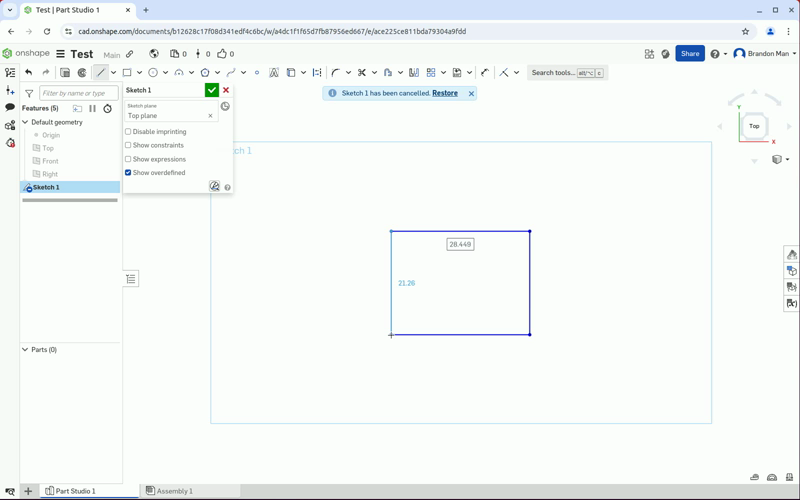
key(esc)
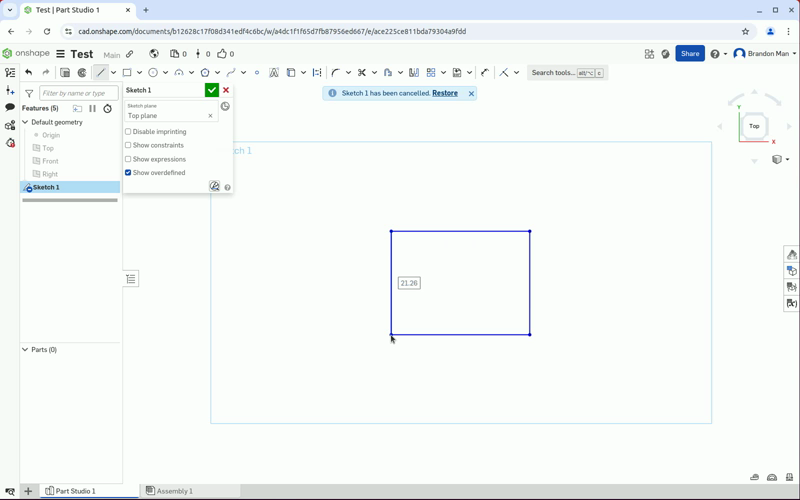
mouse_move(512, 270)
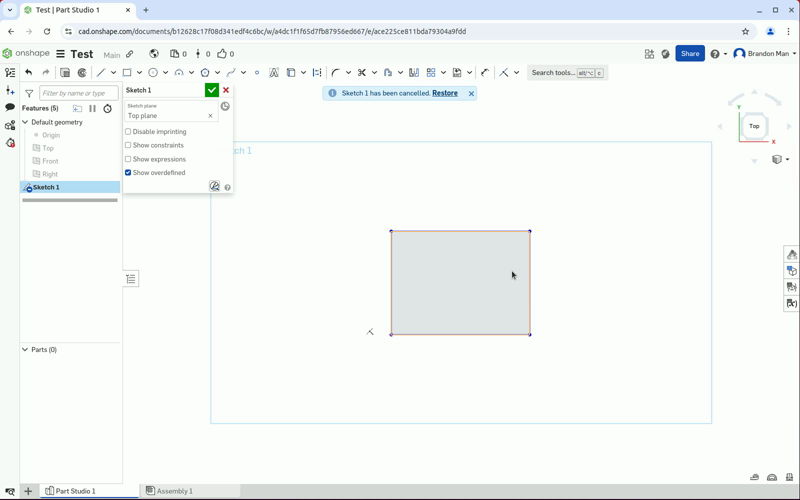
click(512, 270)
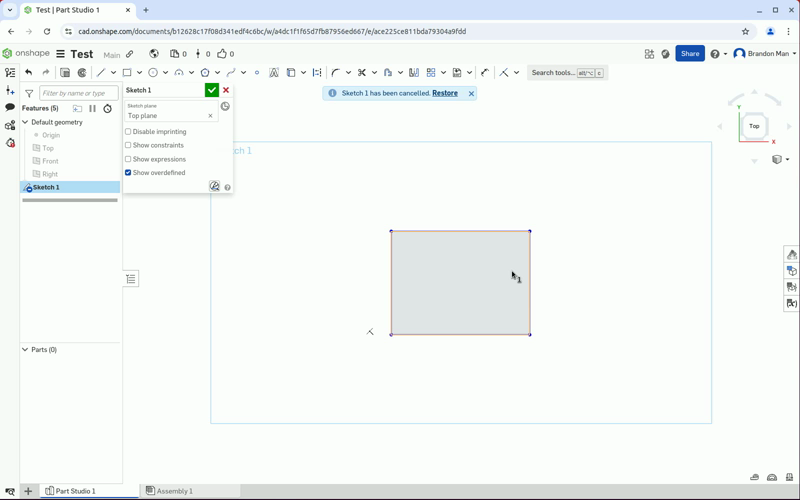
mouse_move(73, 352)
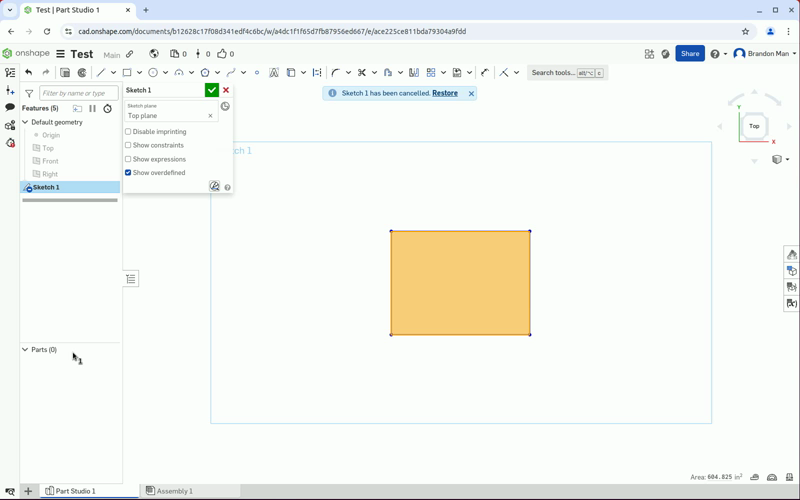
key(shift+y)
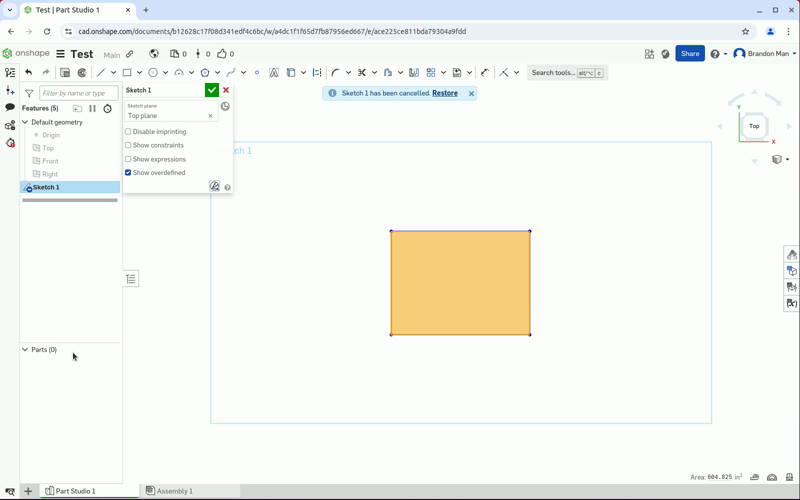
key(shift+e)
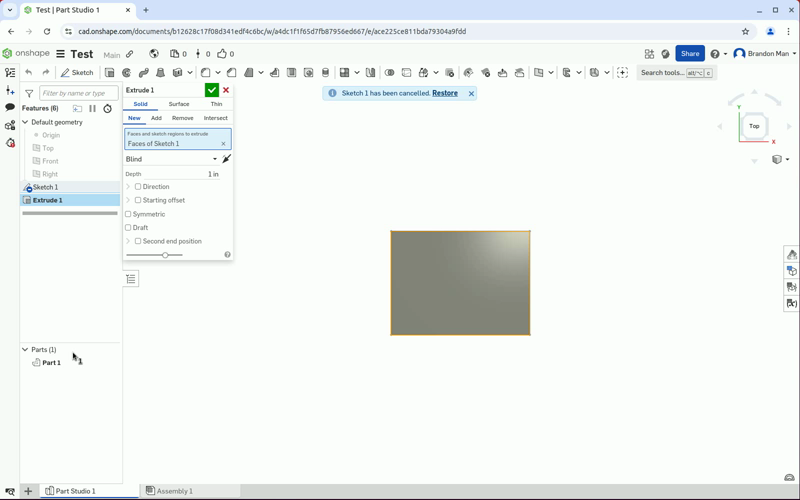
mouse_move(143, 106)
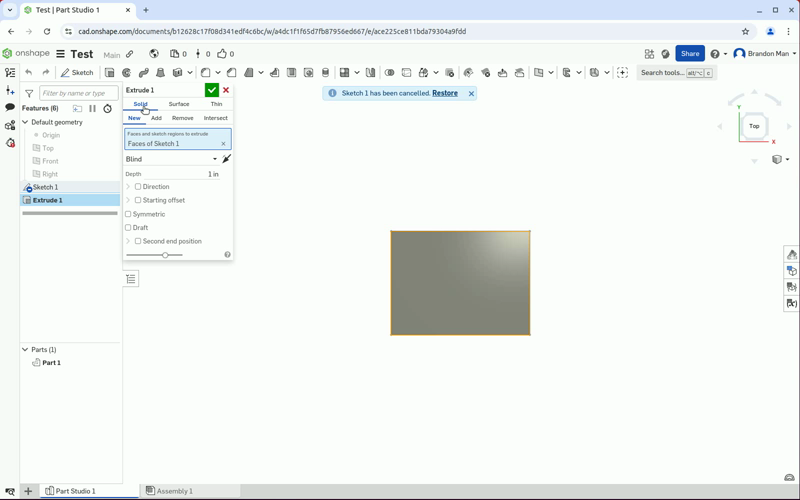
click(143, 106)
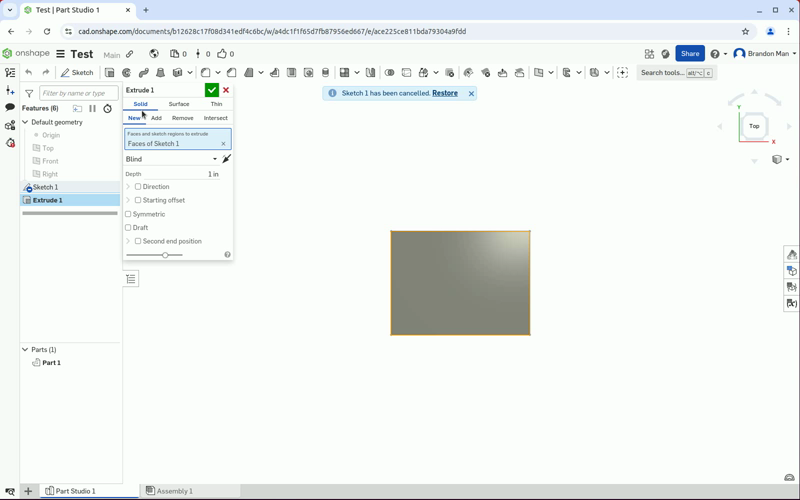
mouse_move(137, 120)
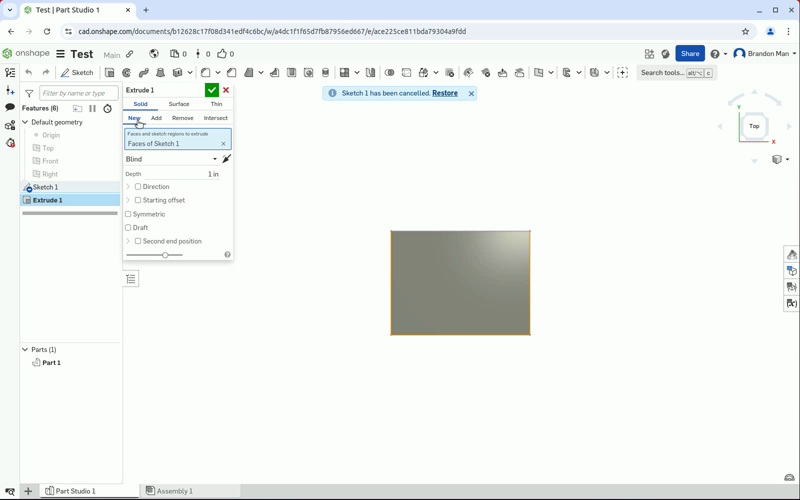
click(137, 120)
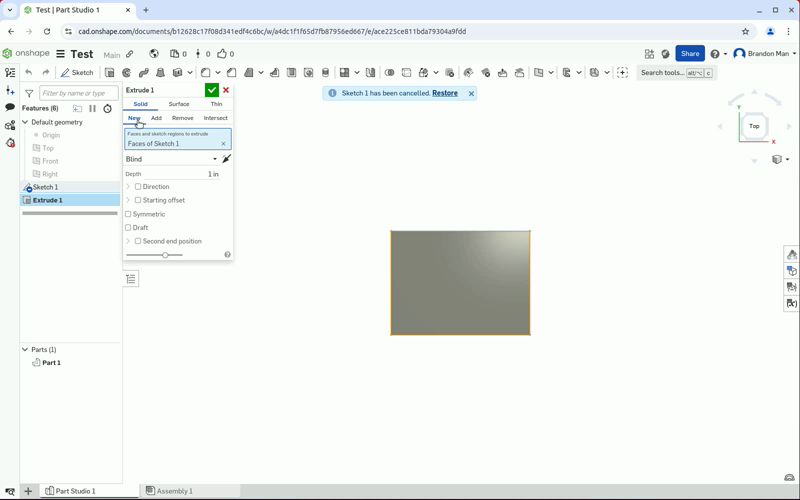
key(tab, 4)
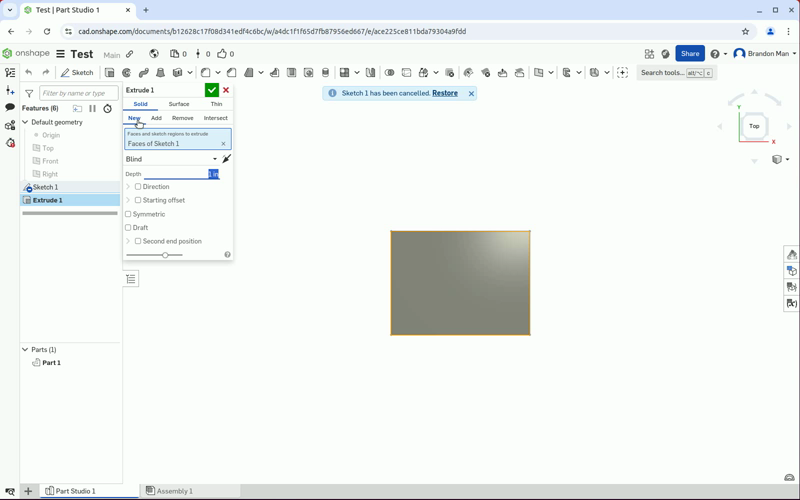
text(17.813)
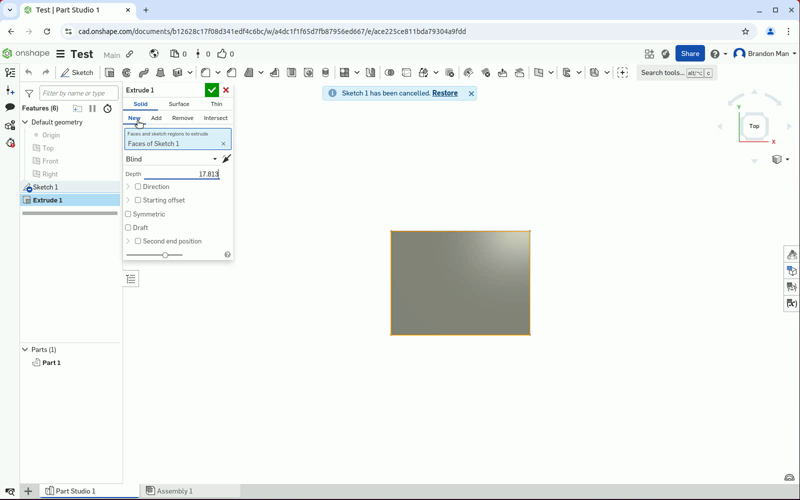
key(enter)
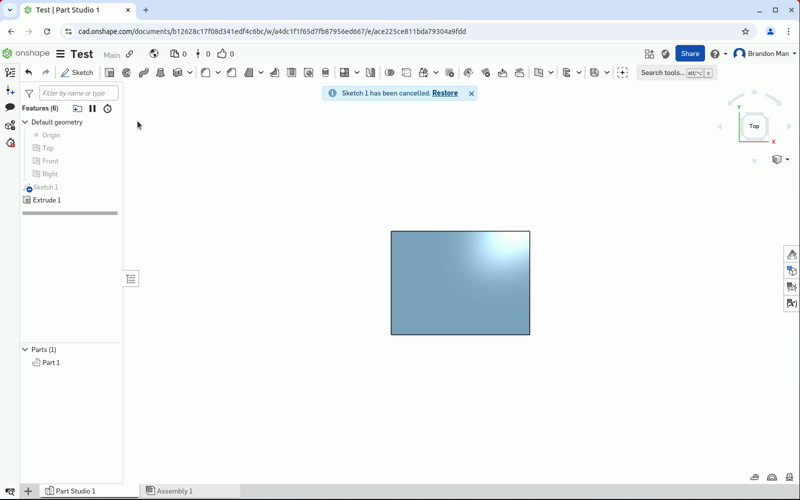
key(shift+h)
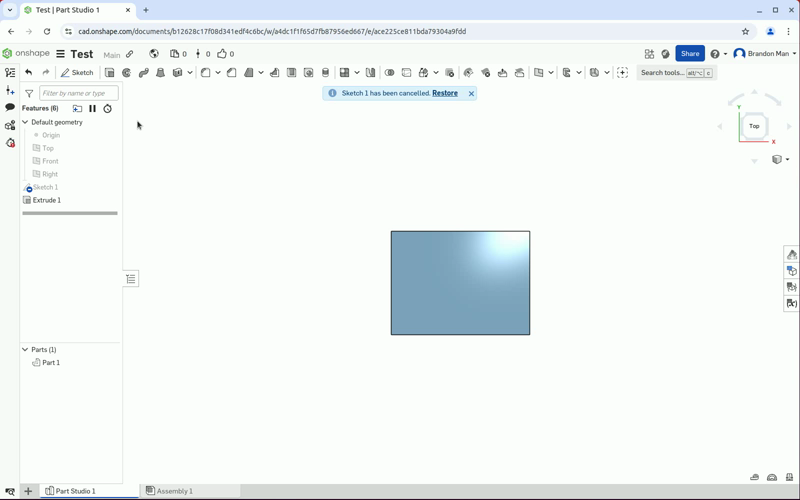
key(shift+h)
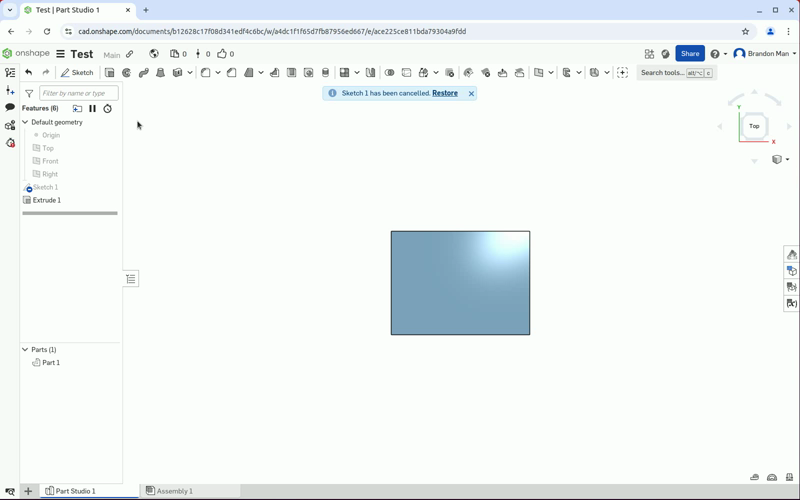
mouse_move(73, 189)
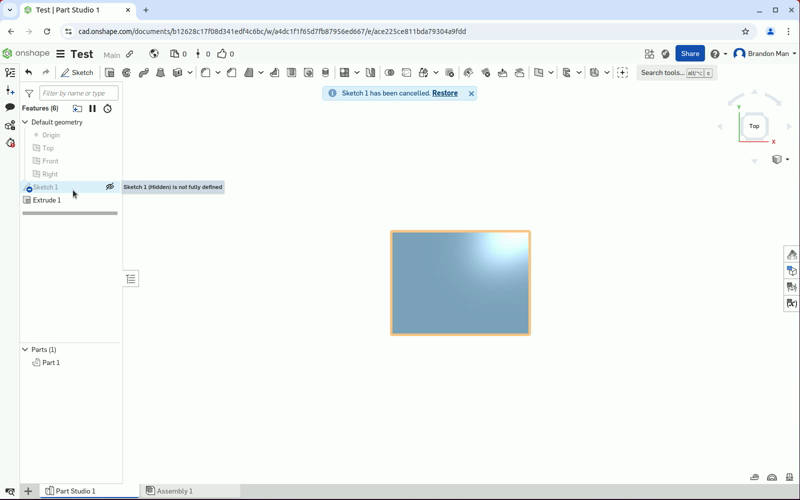
click(73, 189)
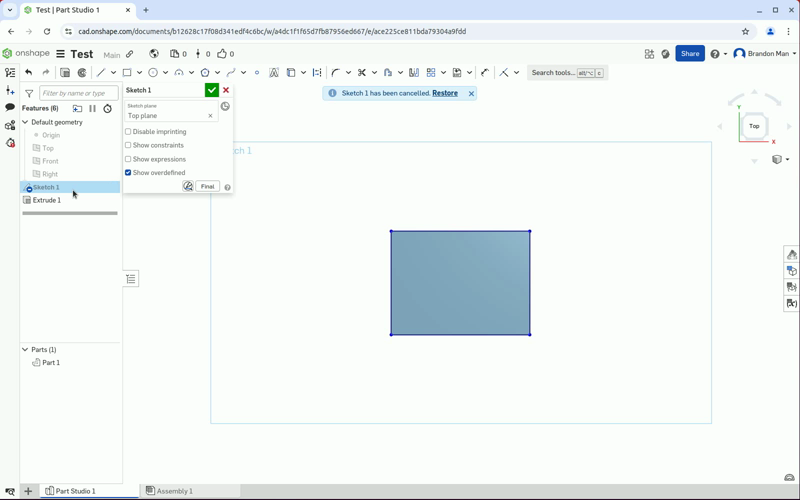
mouse_move(229, 92)
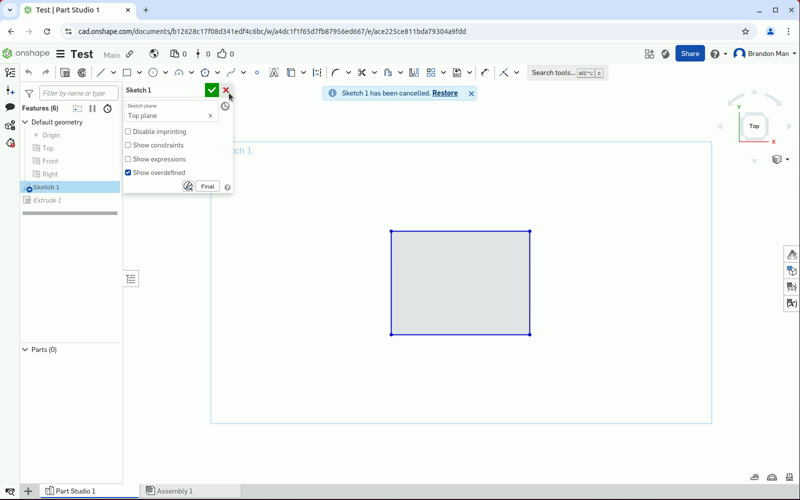
click(229, 92)
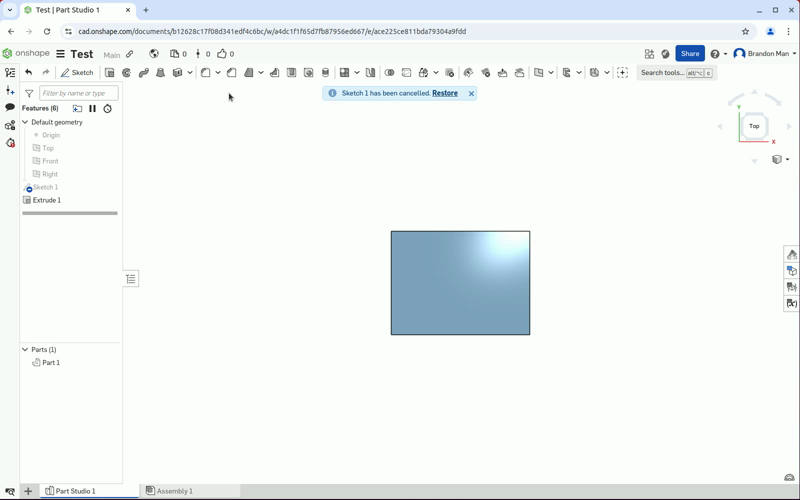
mouse_move(541, 75)
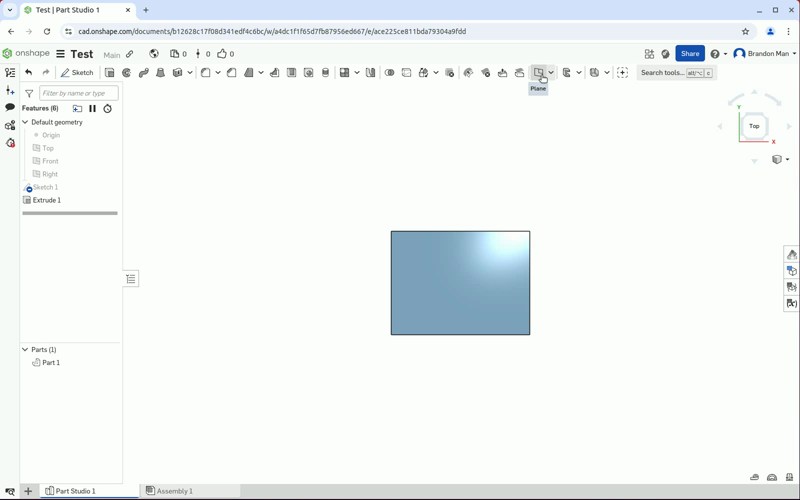
click(541, 75)
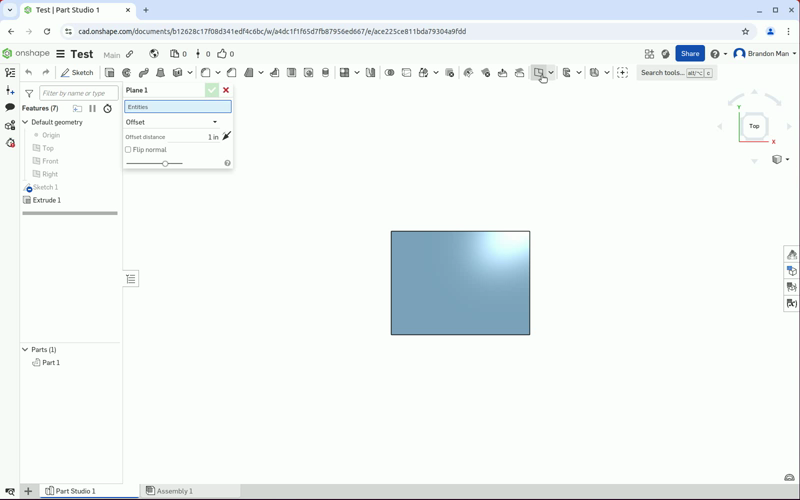
mouse_move(73, 150)
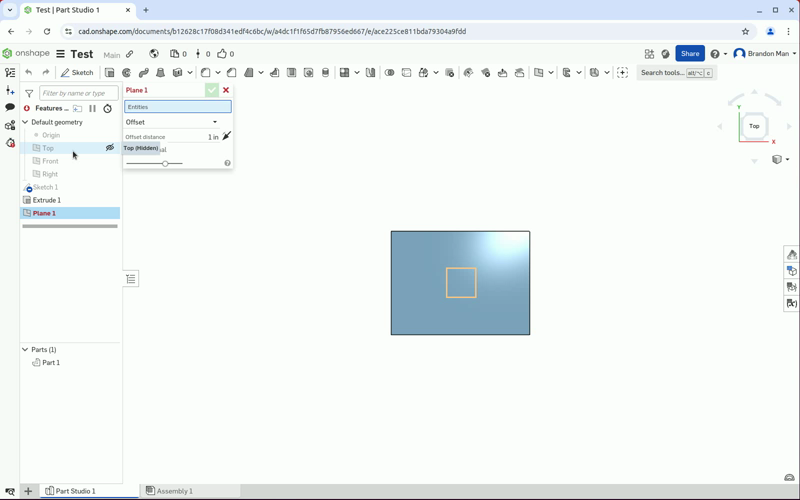
click(73, 150)
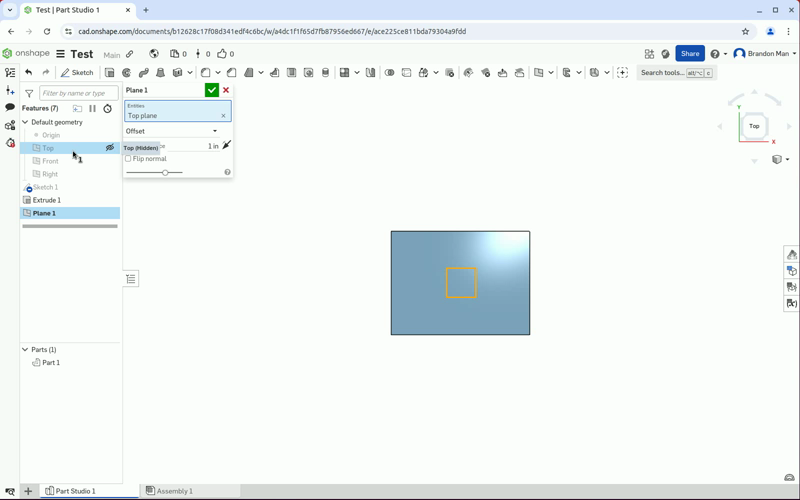
key(tab, 2)
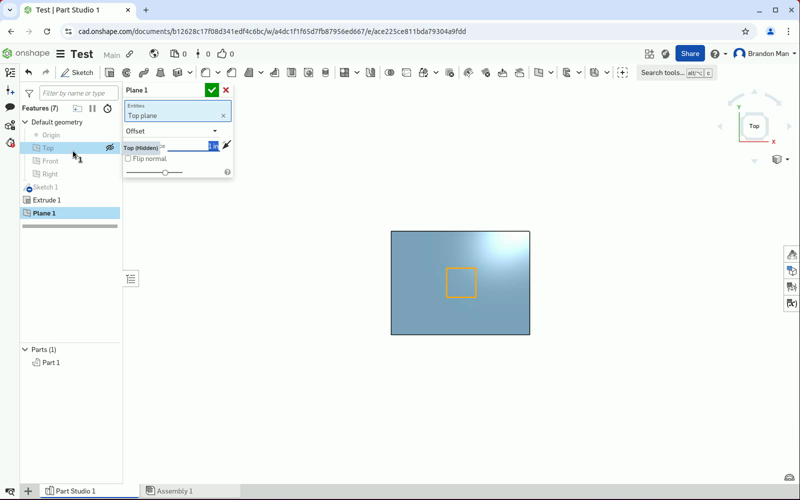
text(17.809)
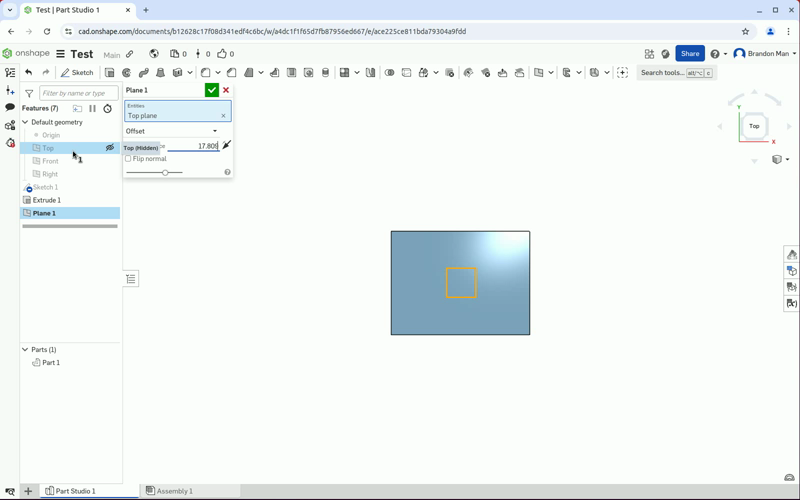
key(enter, 2)
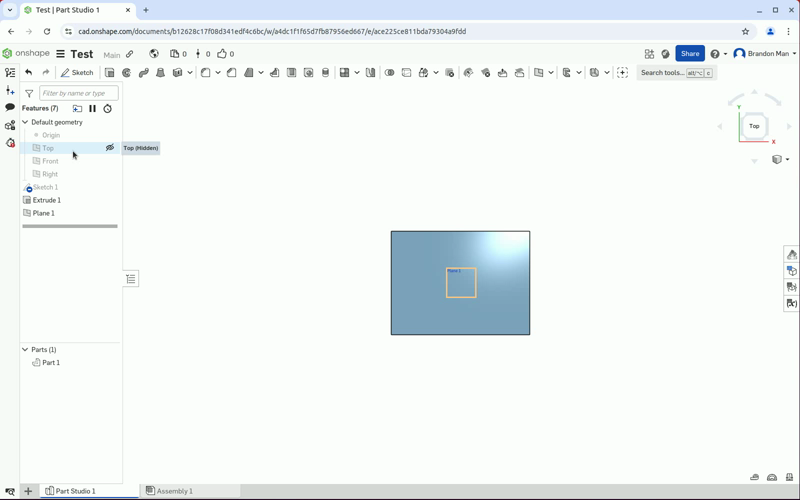
key(shift+s)
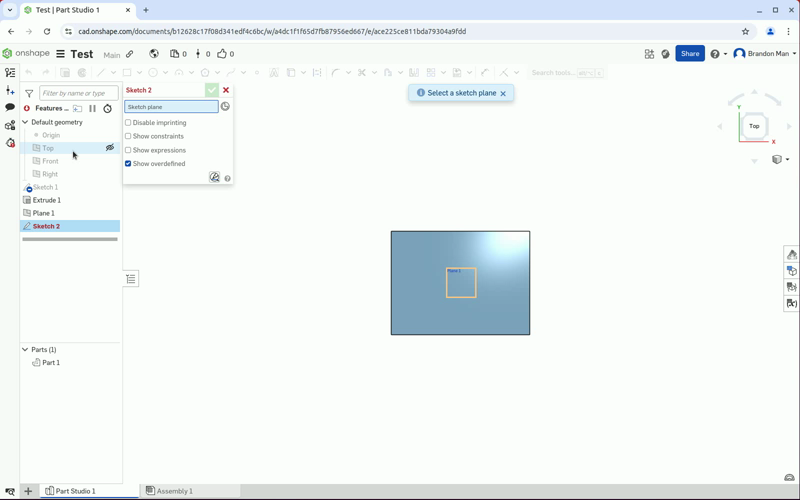
mouse_move(73, 215)
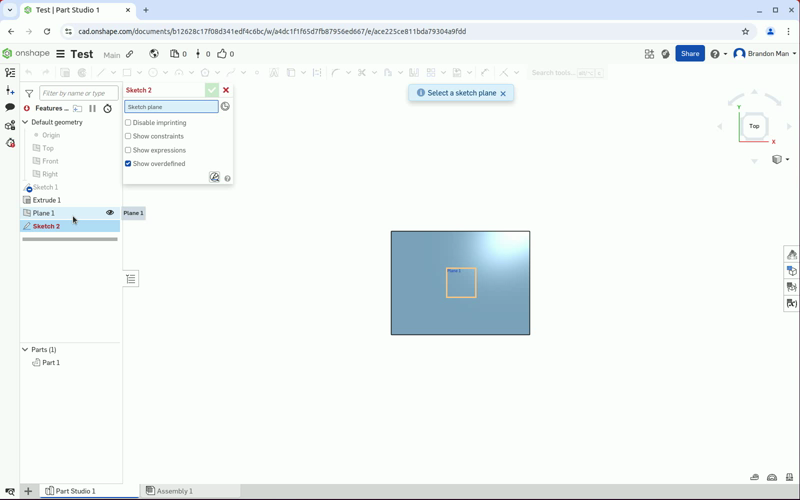
click(73, 215)
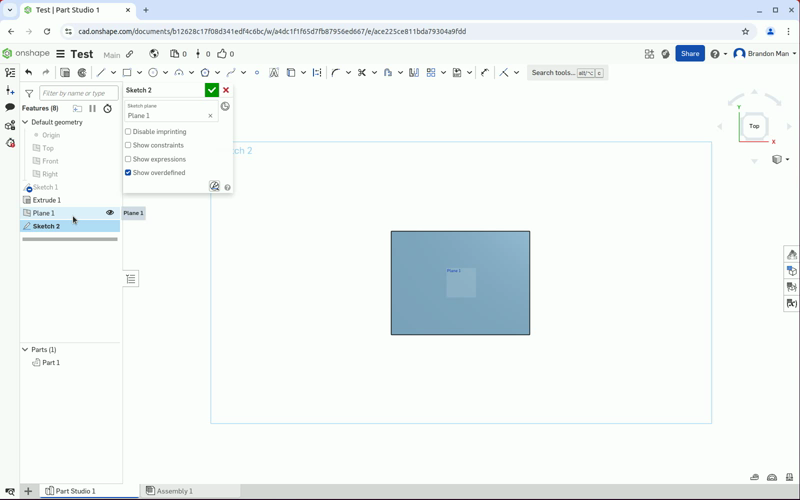
mouse_move(73, 352)
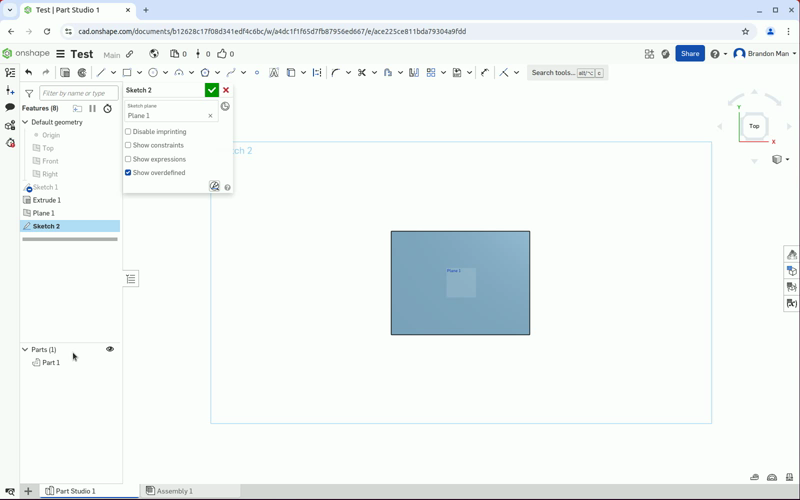
key(y)
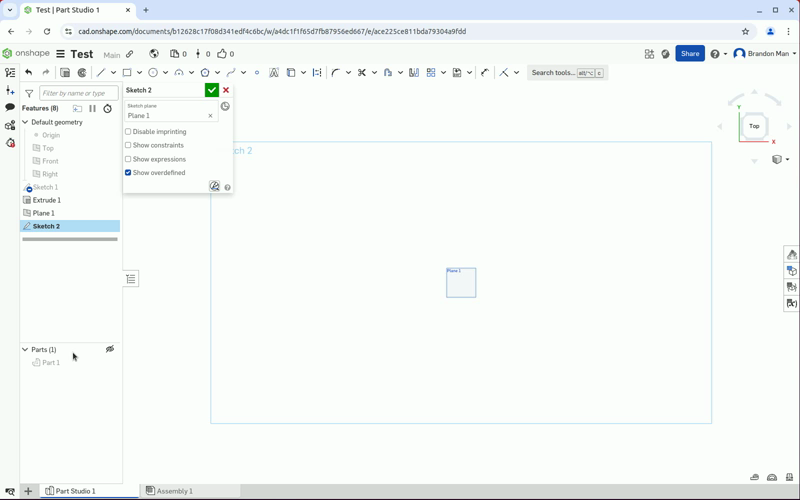
key(c)
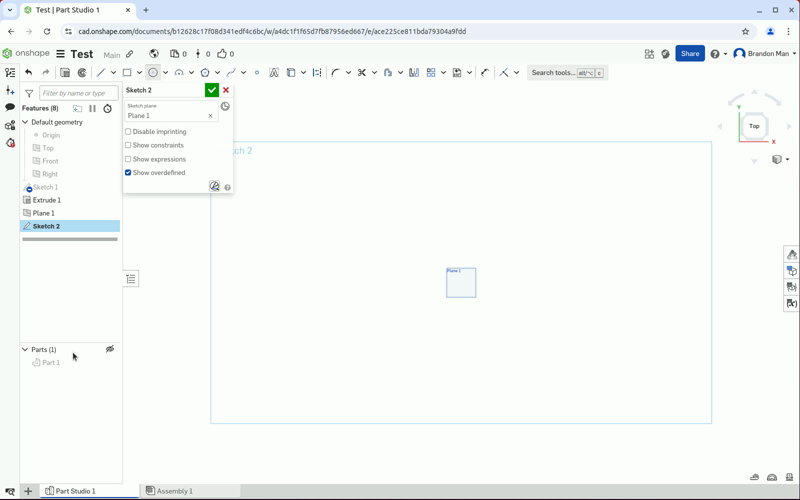
key_down(shift)
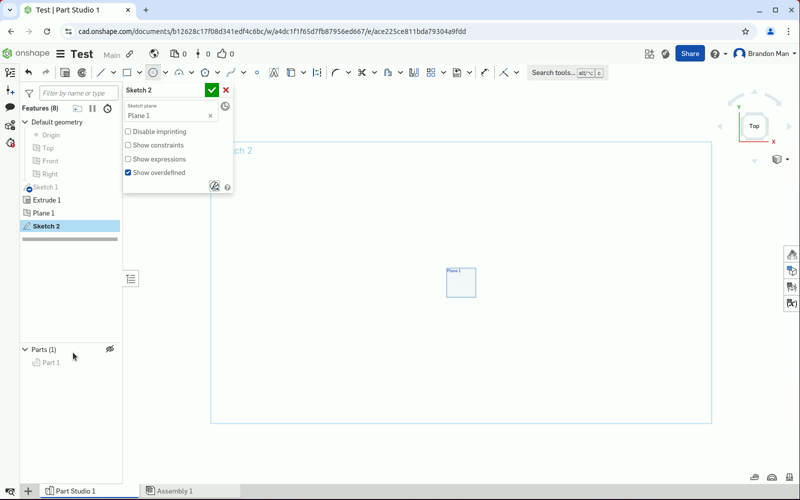
mouse_move(461, 282)
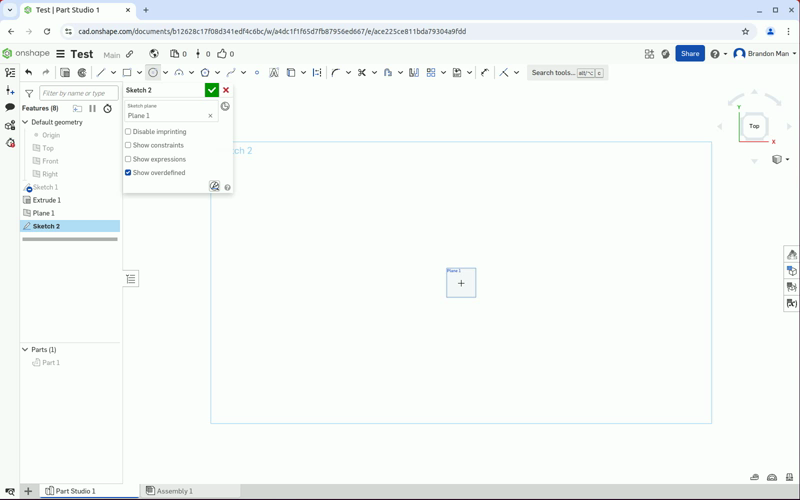
click(461, 282)
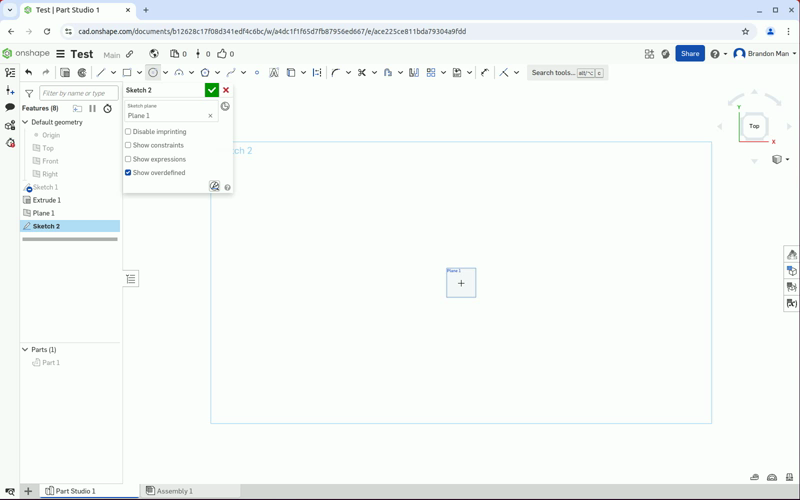
key_up(shift)
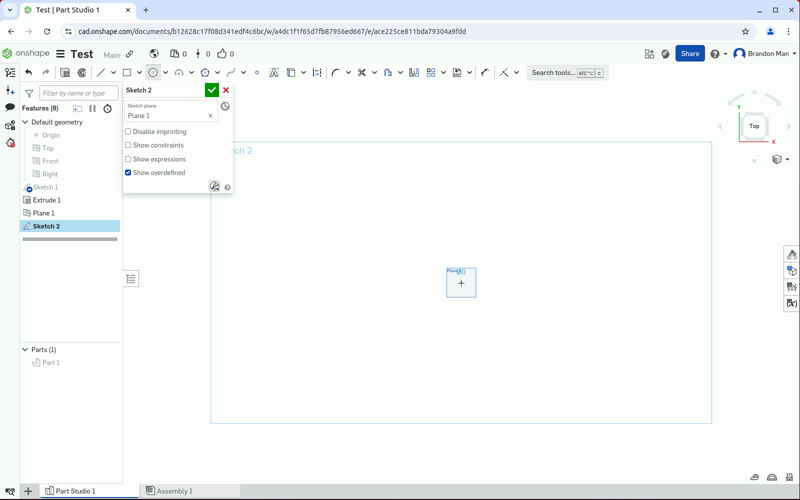
mouse_move(479, 282)
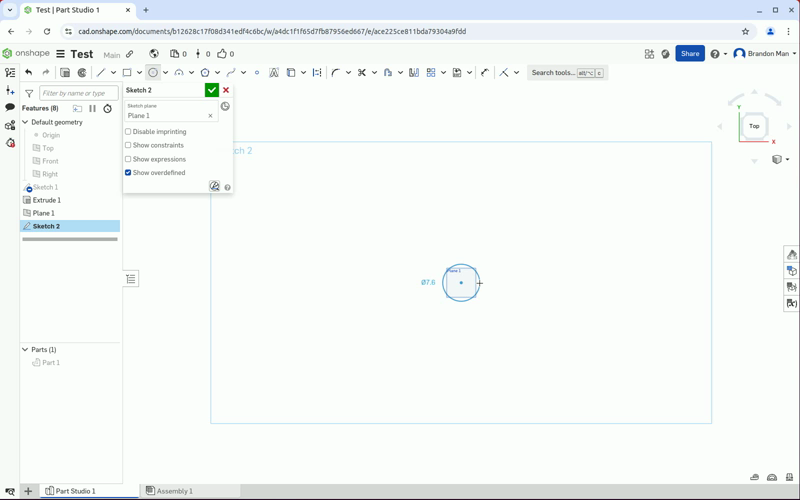
click(479, 282)
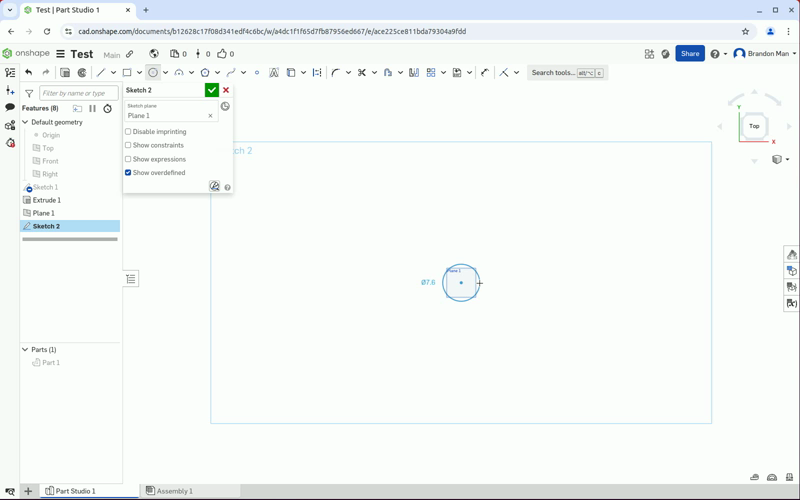
key(esc)
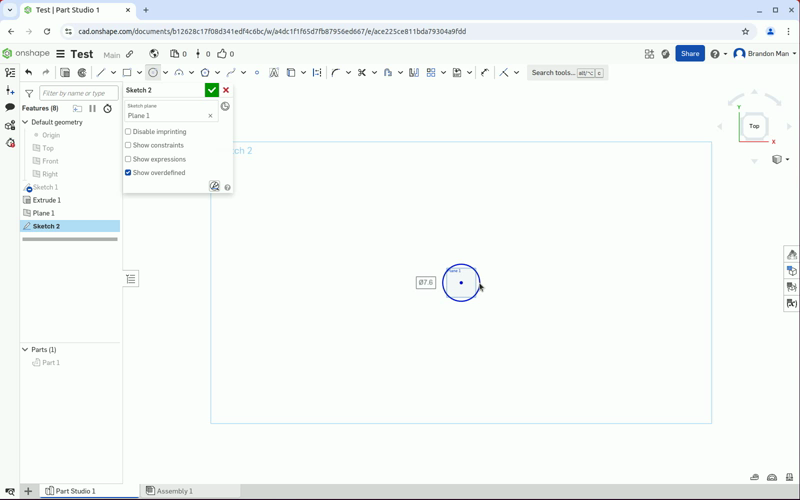
mouse_move(457, 269)
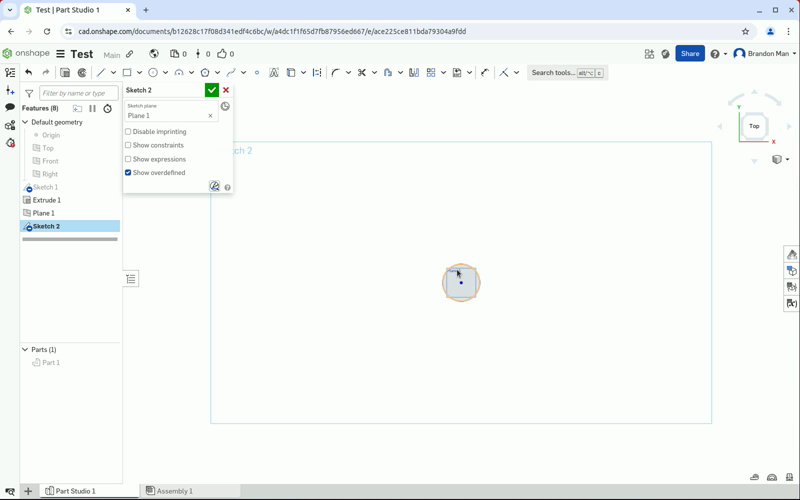
scroll(6)
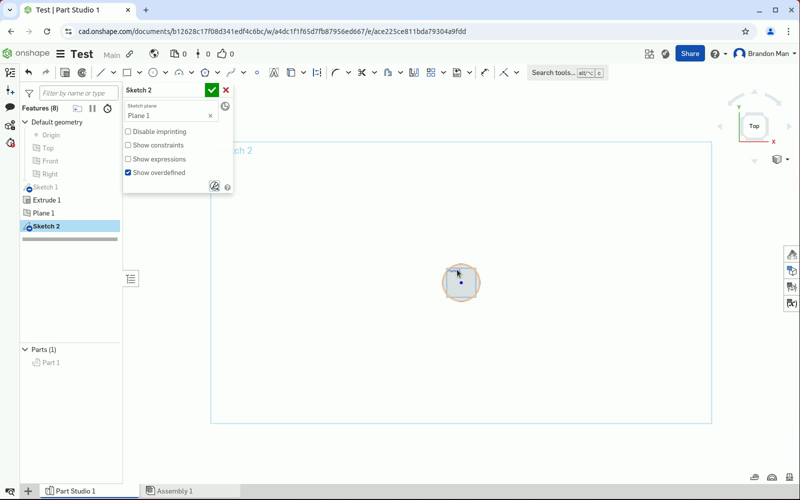
scroll(6)
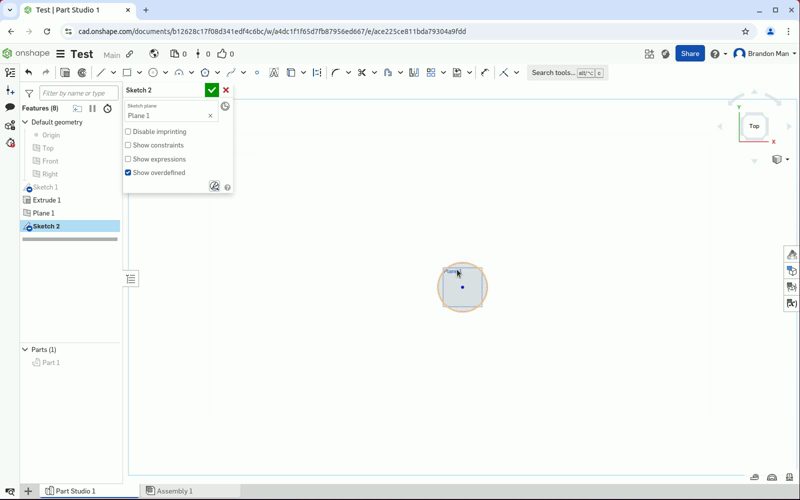
scroll(6)
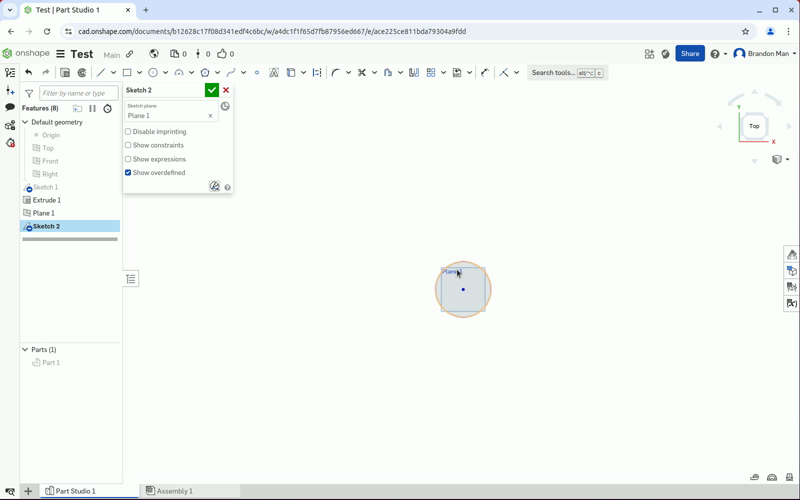
scroll(6)
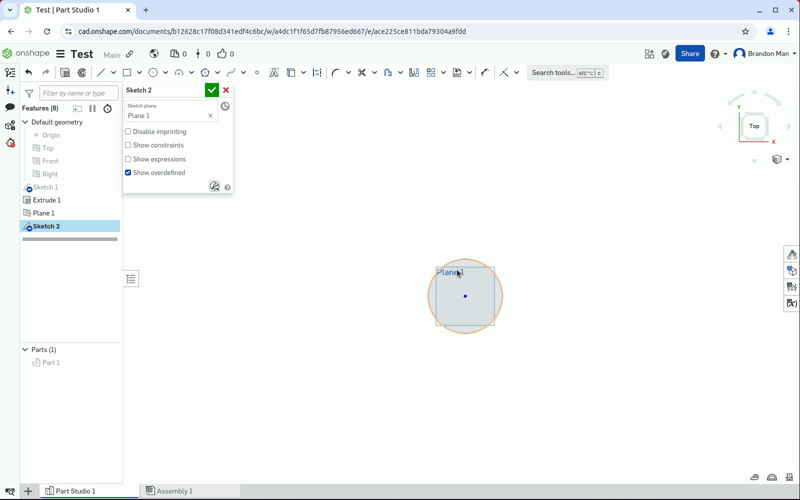
scroll(6)
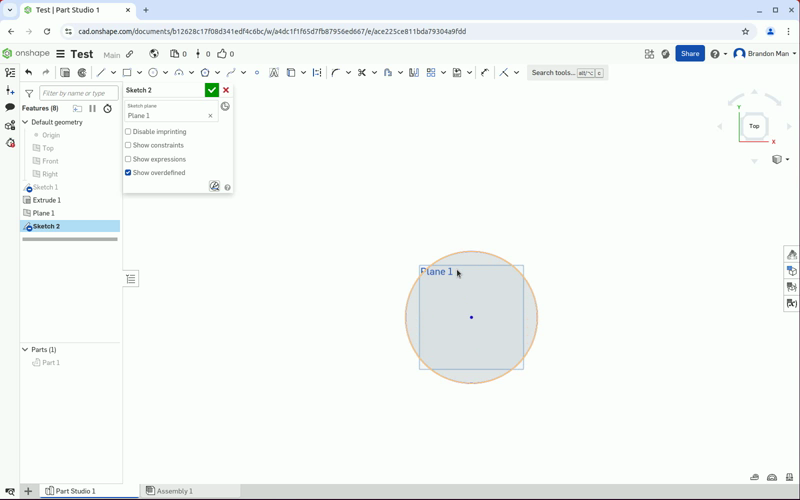
scroll(6)
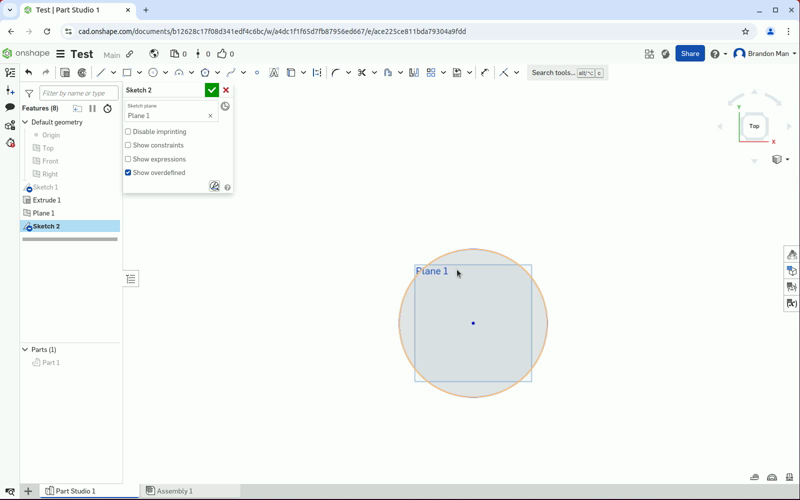
scroll(6)
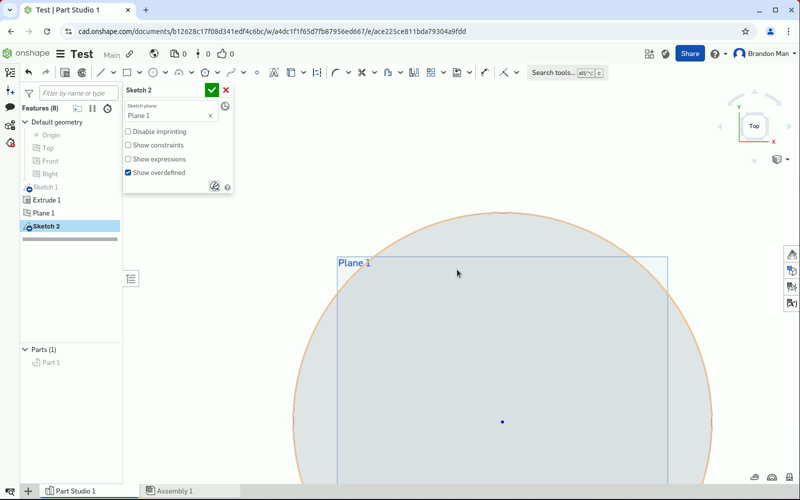
click(457, 269)
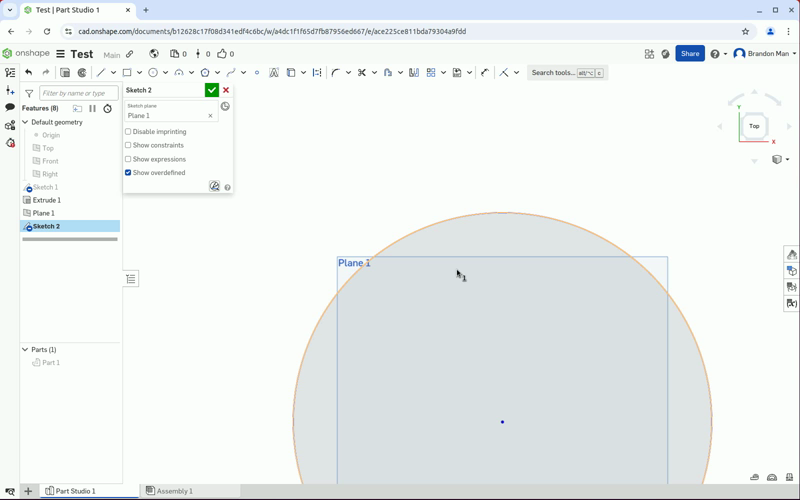
scroll(-6)
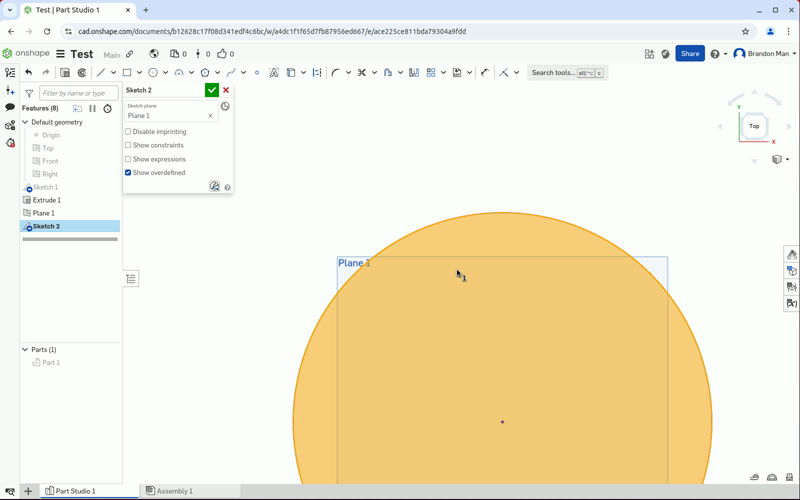
scroll(-6)
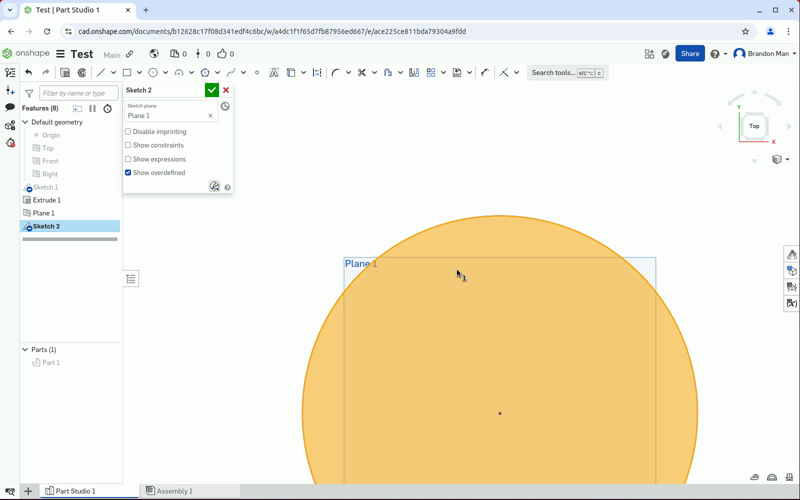
scroll(-6)
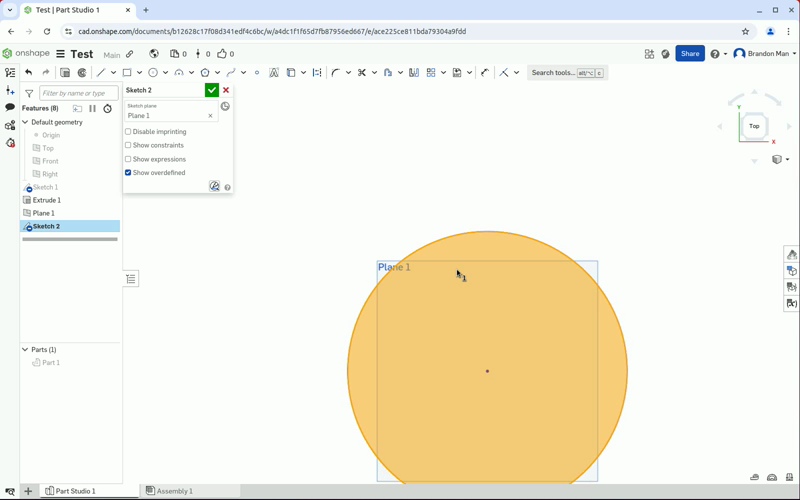
scroll(-6)
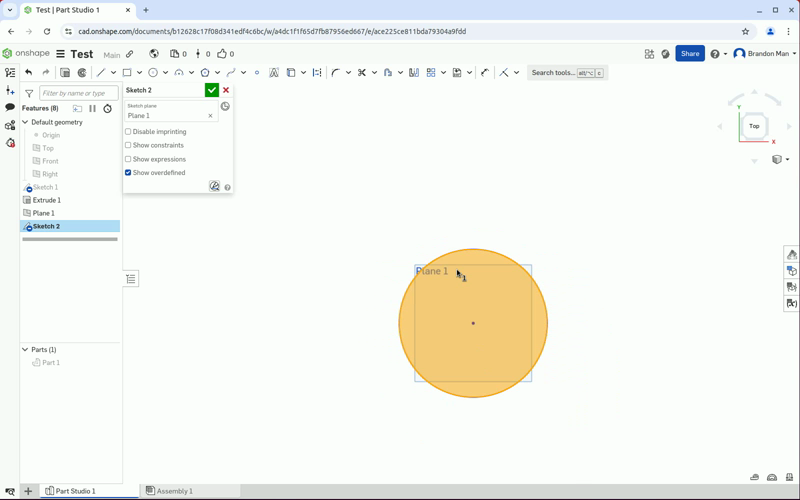
scroll(-6)
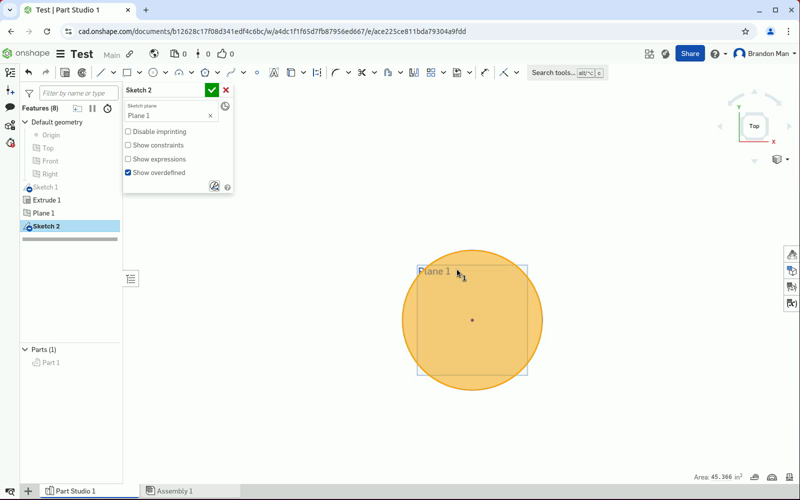
scroll(-6)
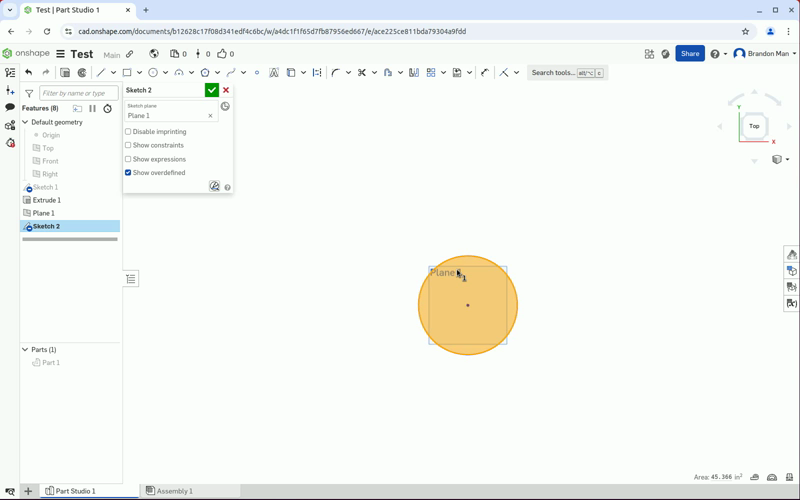
scroll(-6)
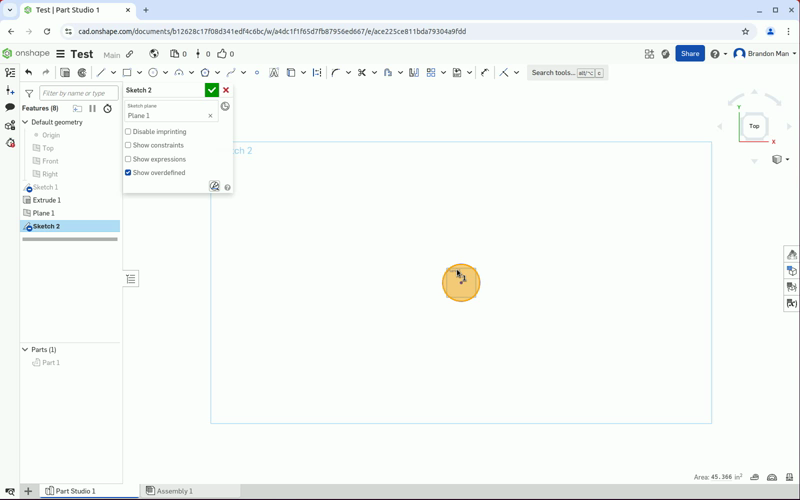
mouse_move(73, 352)
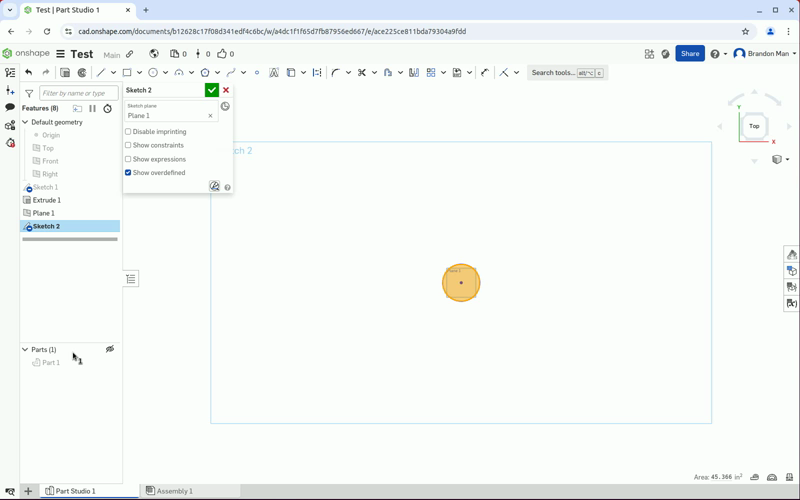
key(shift+y)
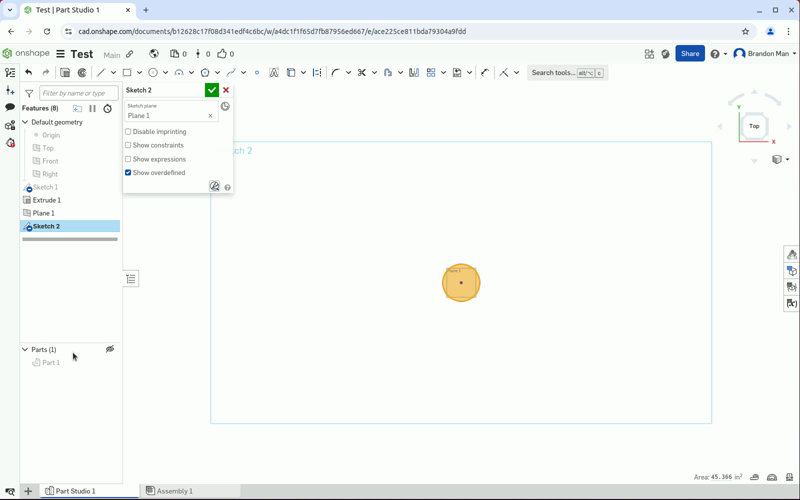
key(shift+e)
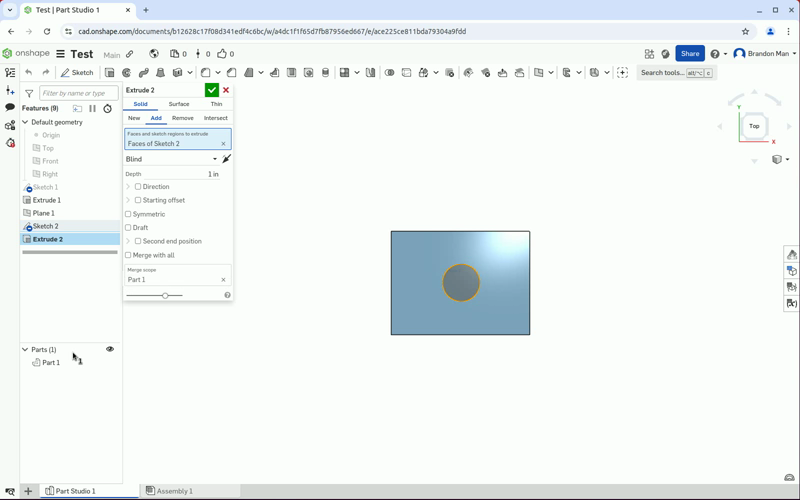
mouse_move(143, 106)
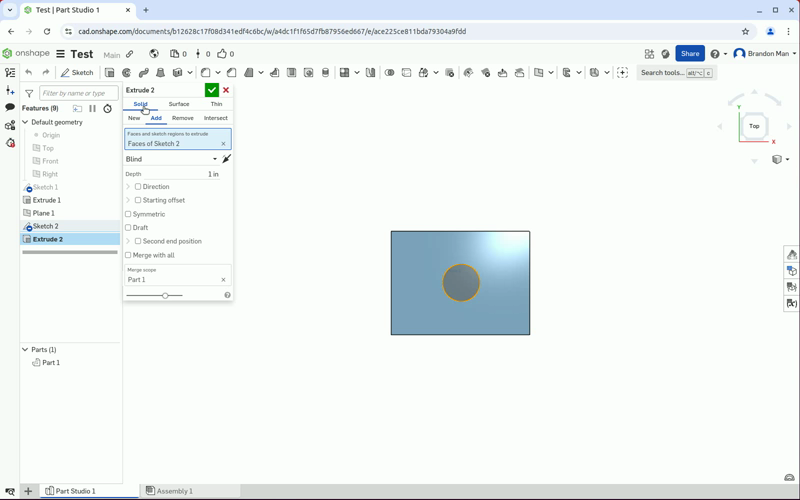
click(143, 106)
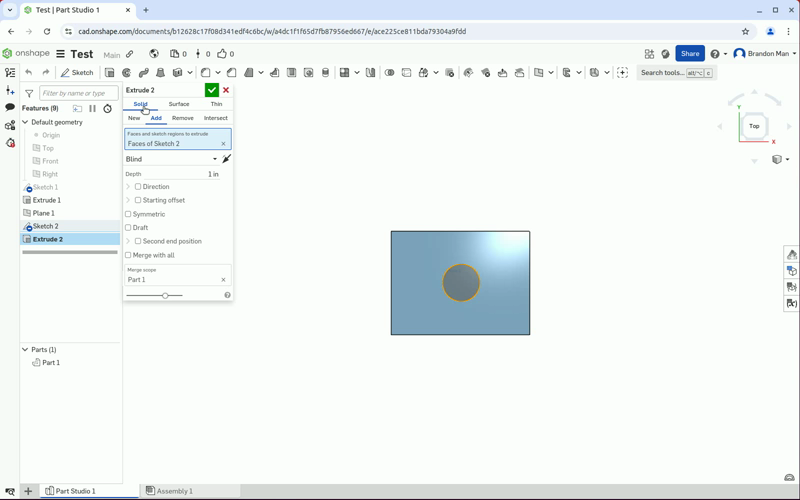
mouse_move(137, 120)
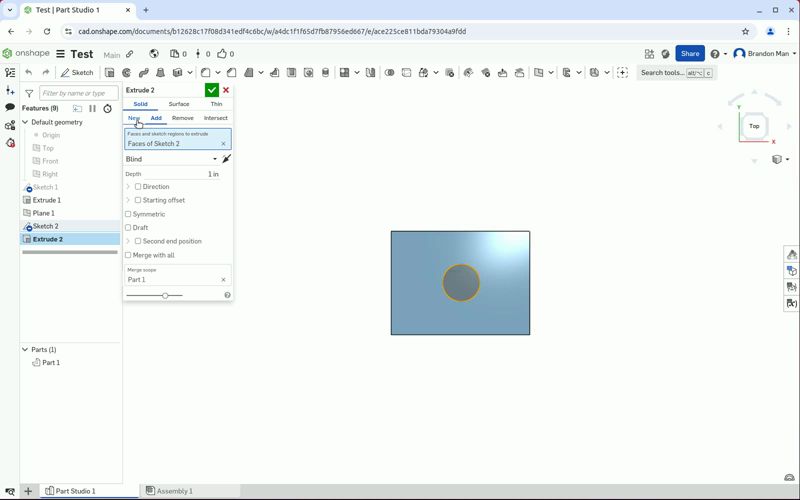
click(137, 120)
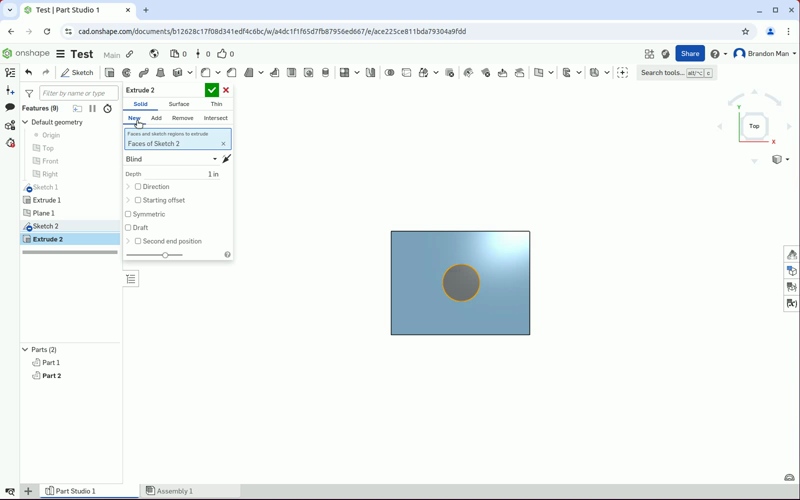
key(tab, 4)
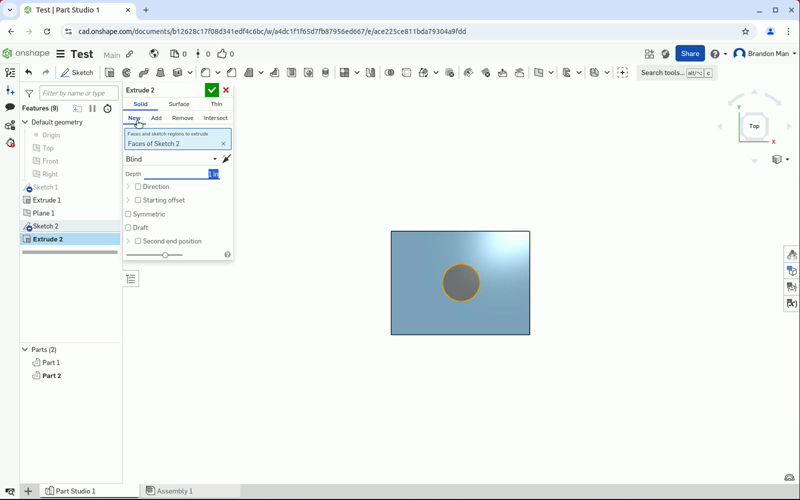
text(5.296)
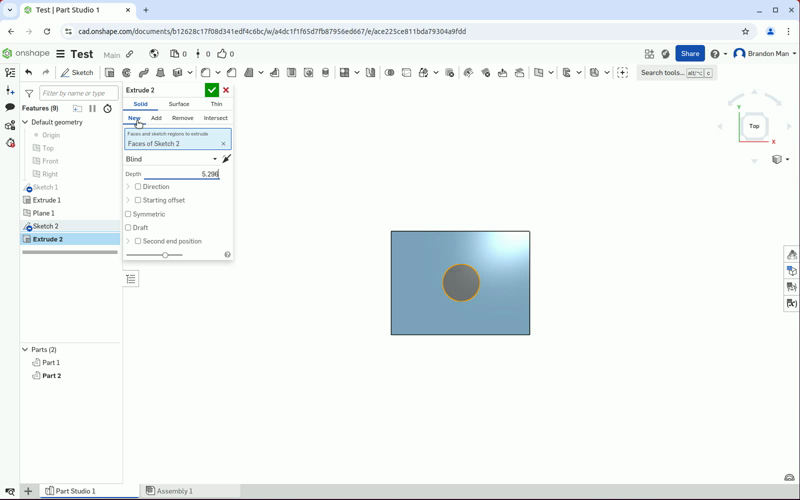
key(enter)
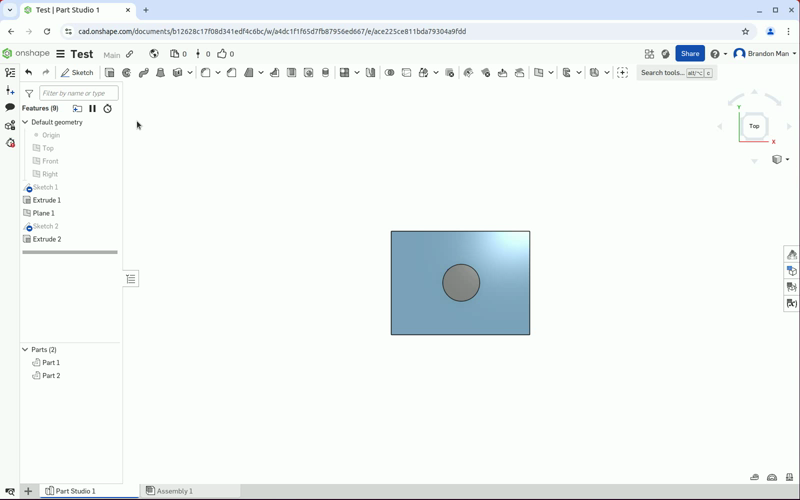
key(shift+h)
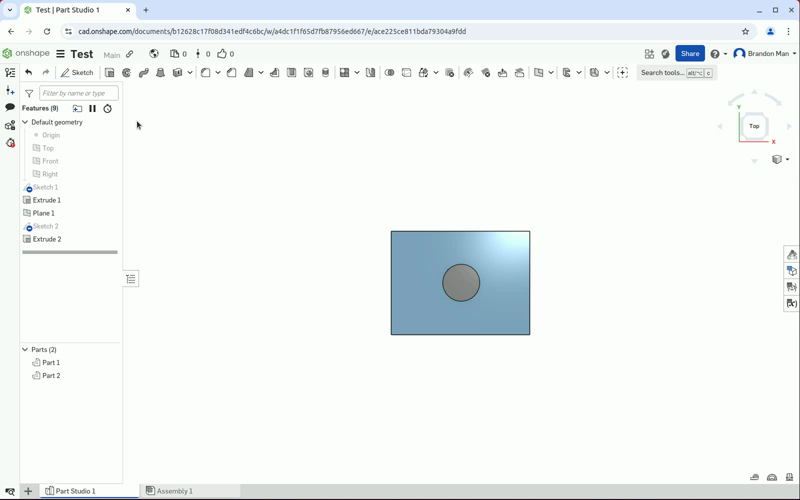
key(shift+h)
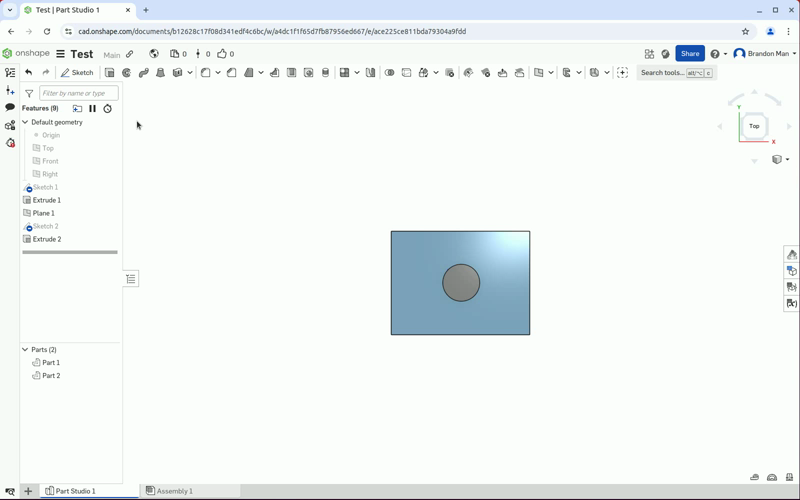
mouse_move(73, 189)
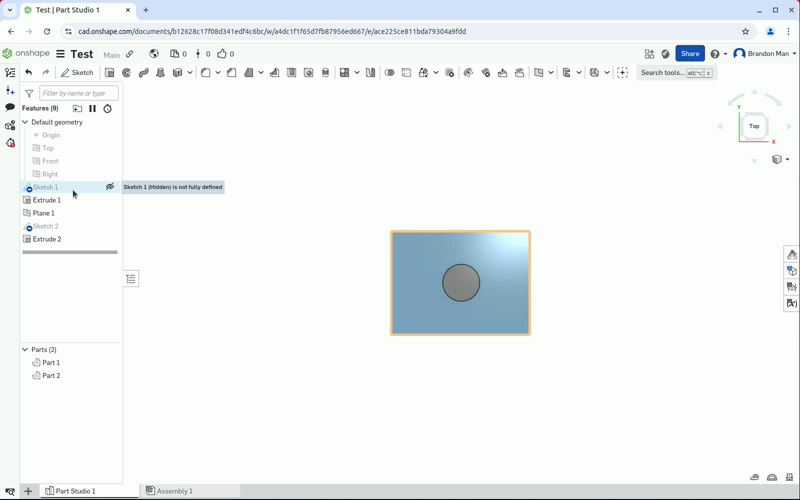
click(73, 189)
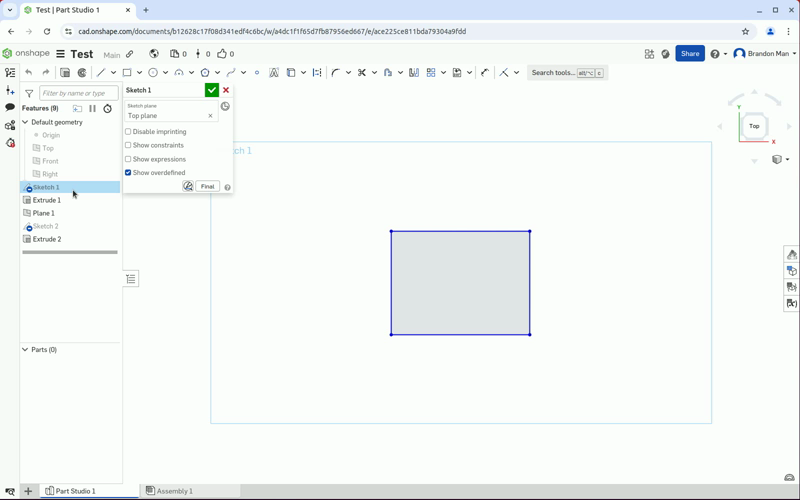
mouse_move(229, 92)
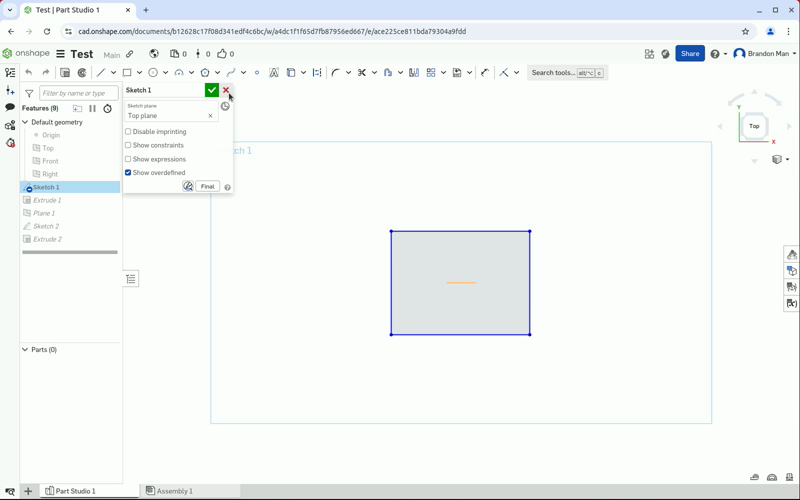
click(229, 92)
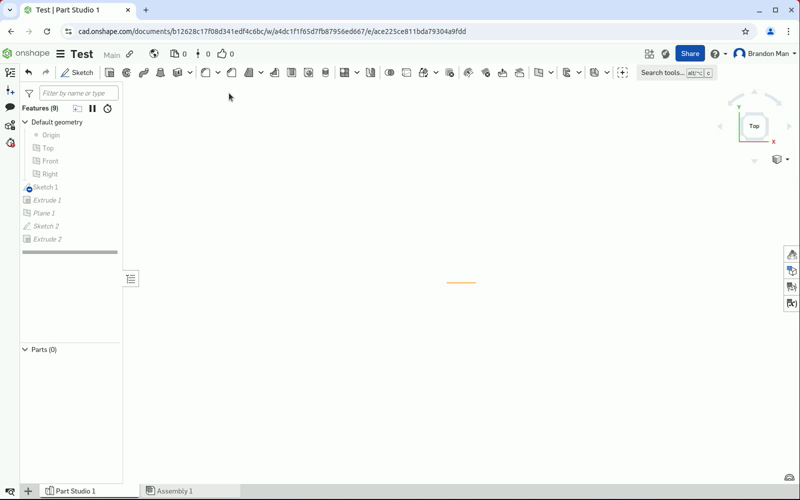
mouse_move(73, 352)
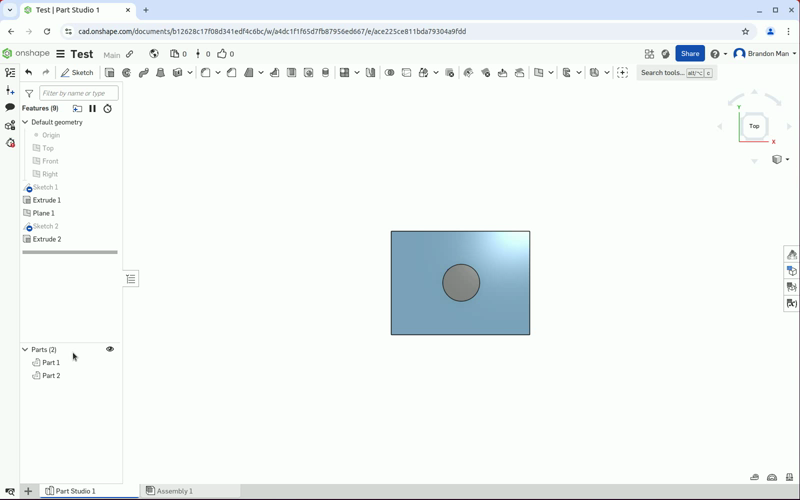
key(y)
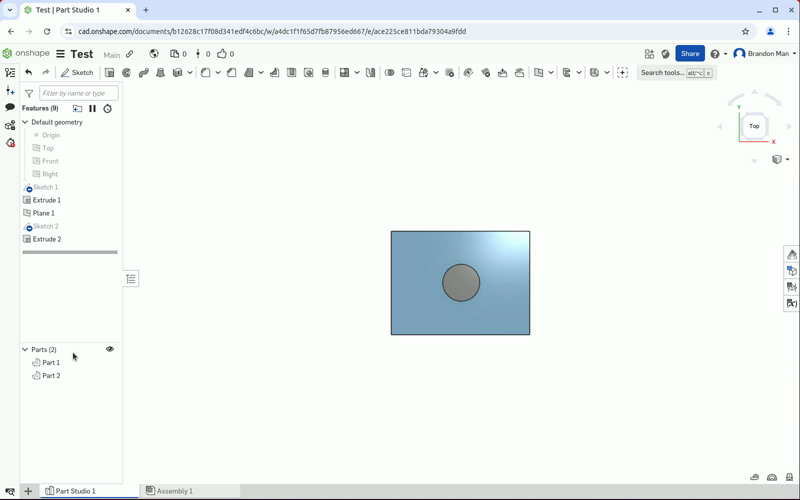
key(shift+p)
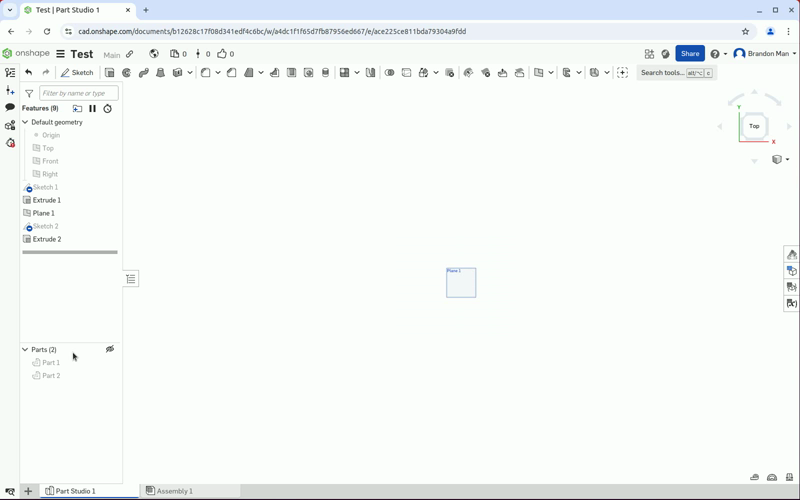
key(space)
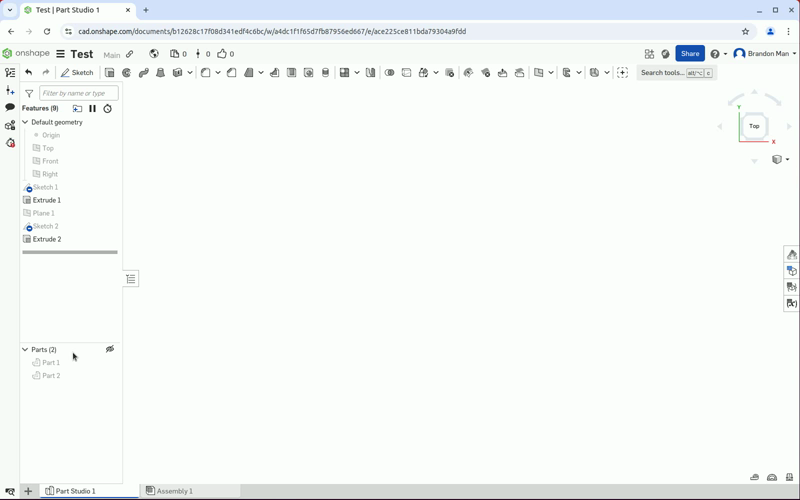
key_down(shift)
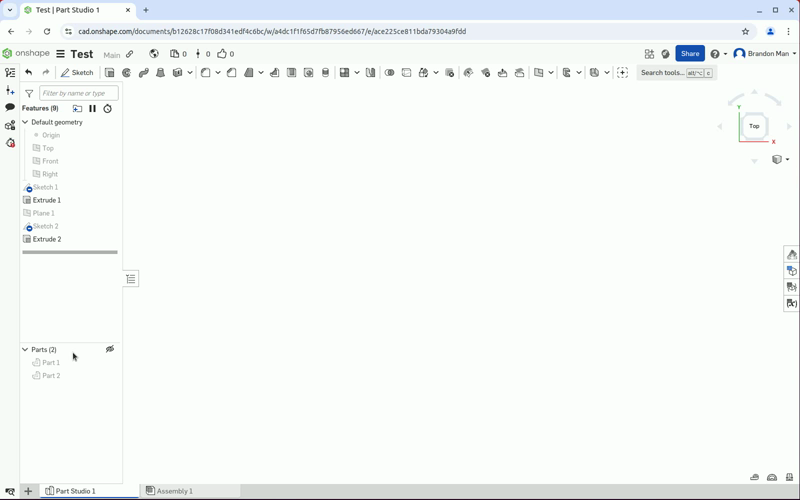
key(up)
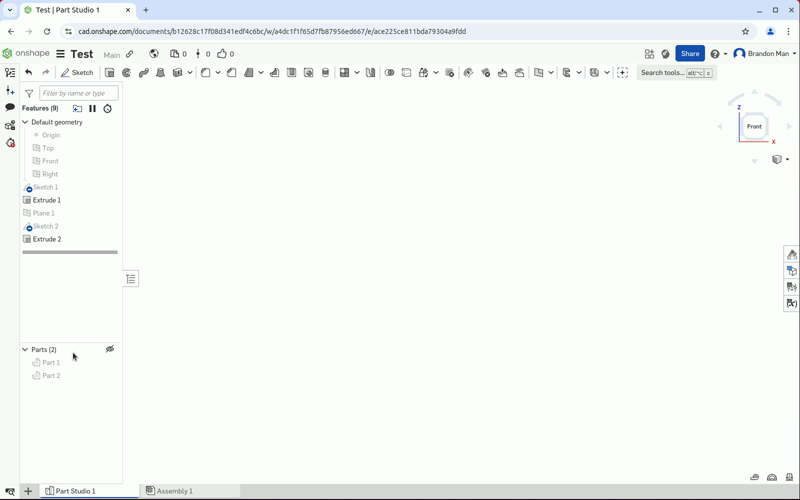
key_up(shift)
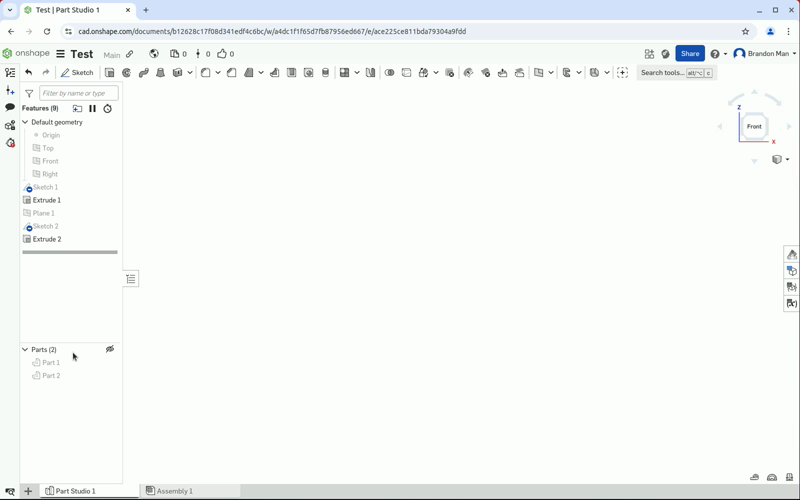
mouse_move(73, 352)
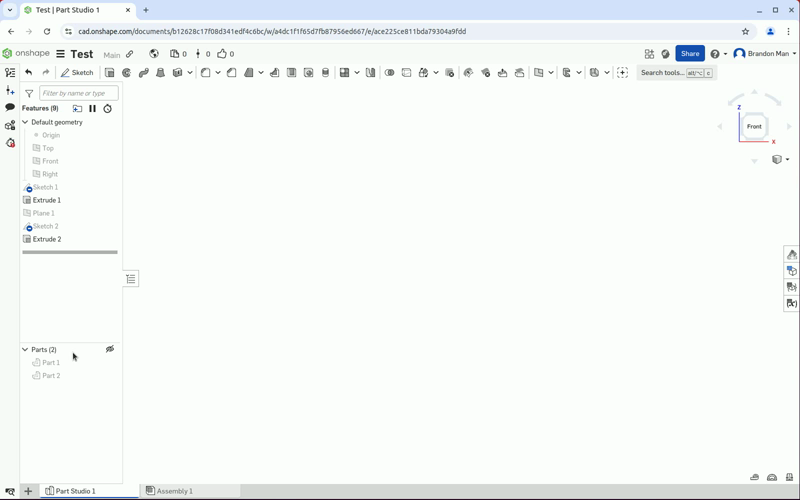
key(shift+y)
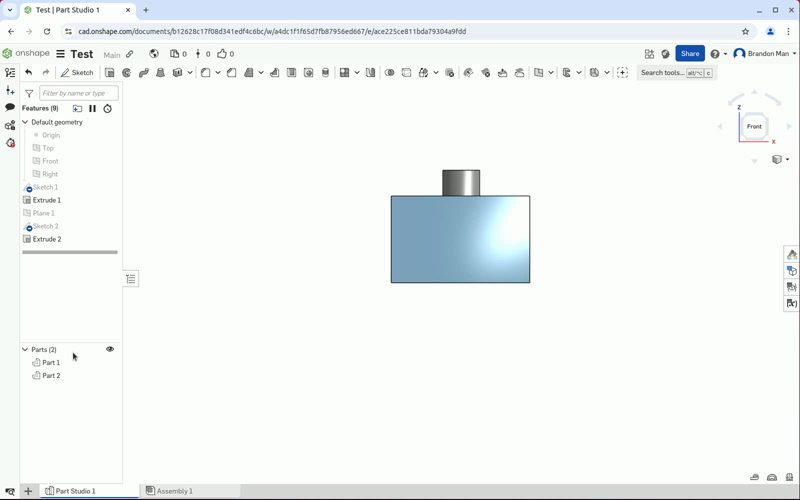
mouse_move(541, 75)
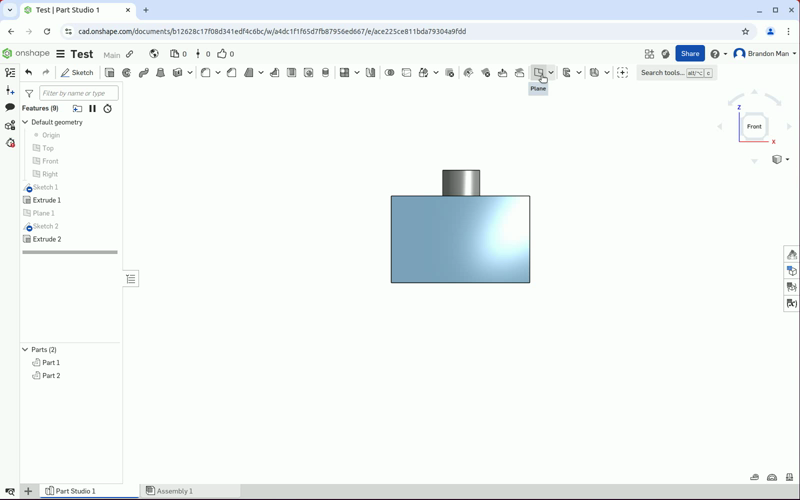
click(541, 75)
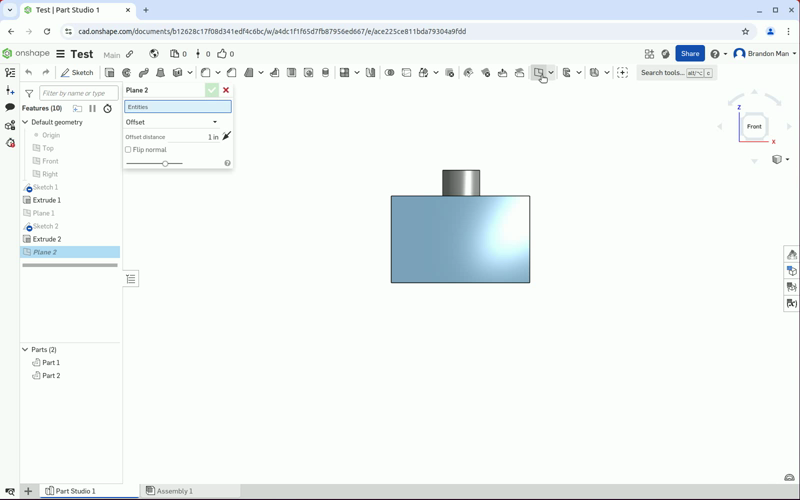
mouse_move(73, 163)
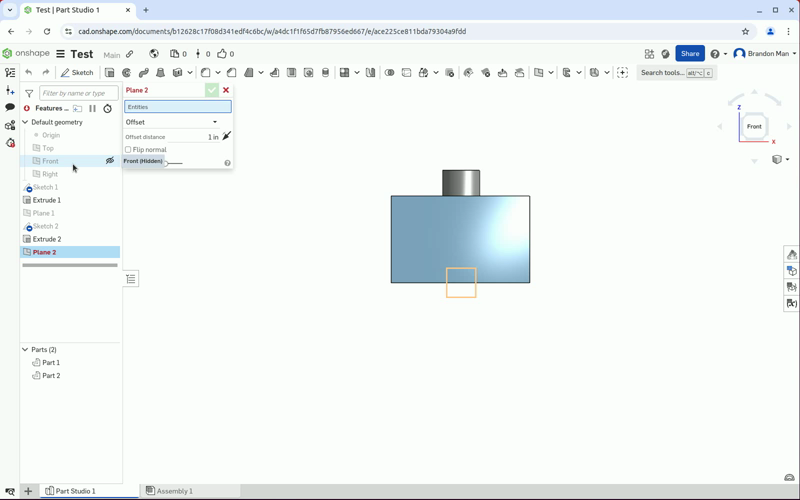
click(73, 163)
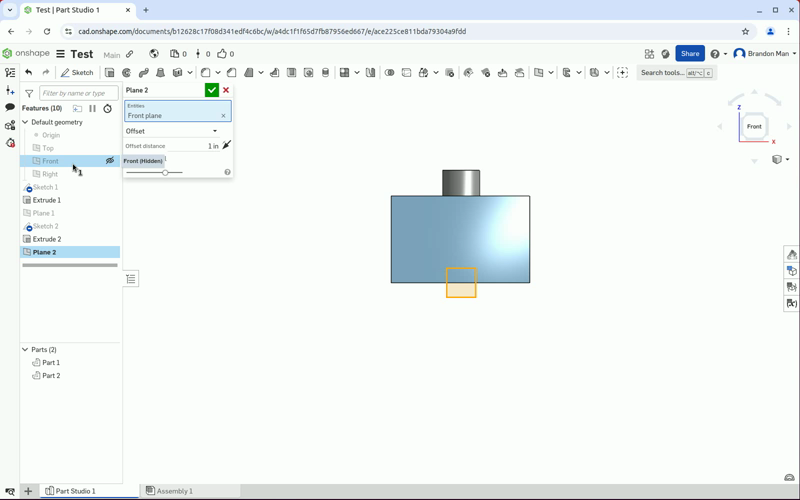
key(tab, 2)
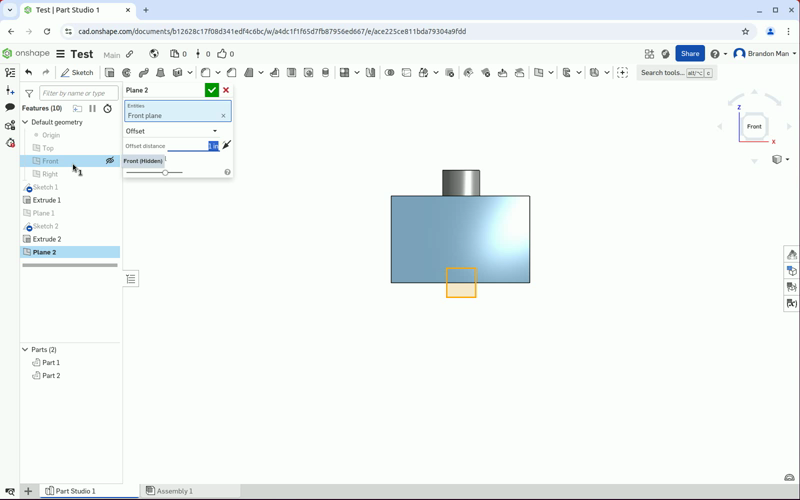
text(10.599)
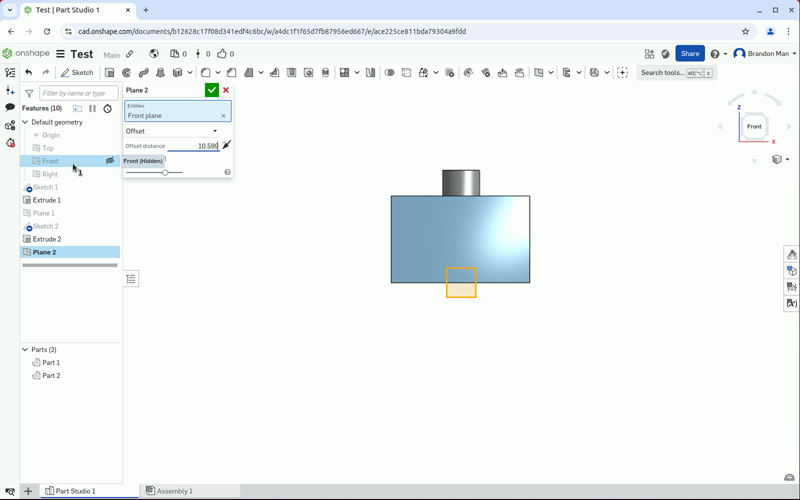
key(enter, 2)
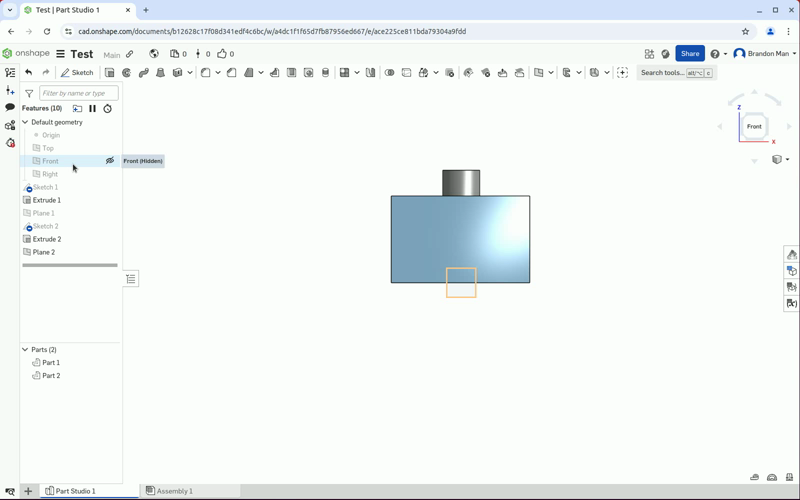
key(shift+s)
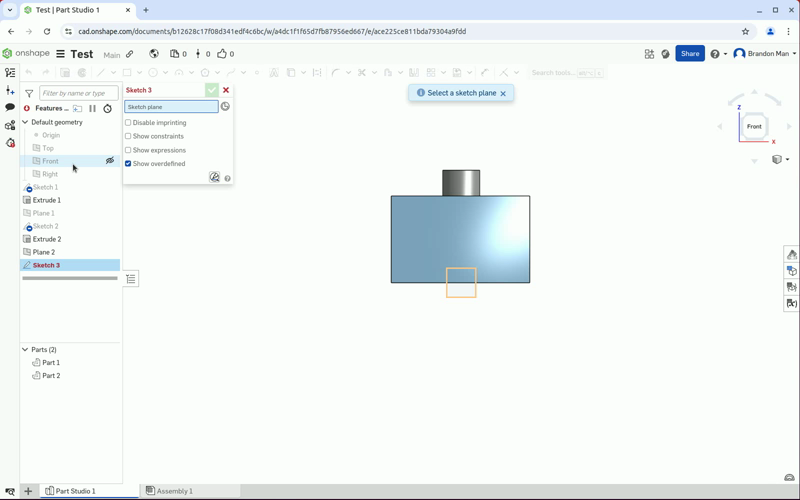
mouse_move(73, 254)
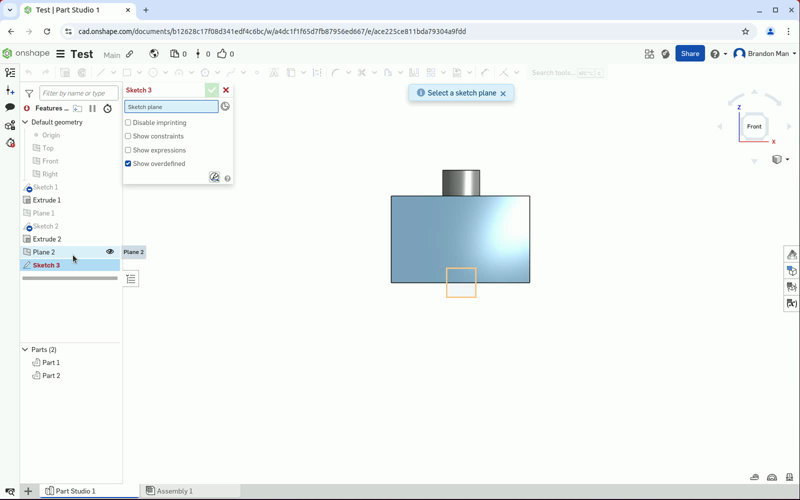
click(73, 254)
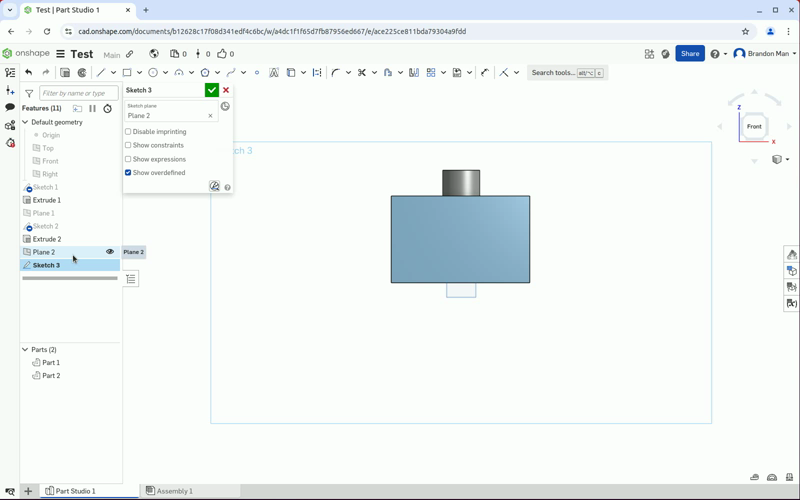
mouse_move(73, 352)
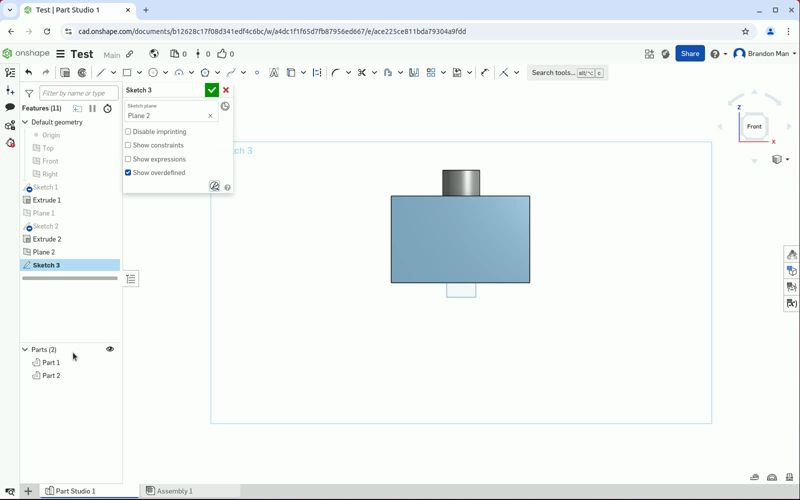
key(y)
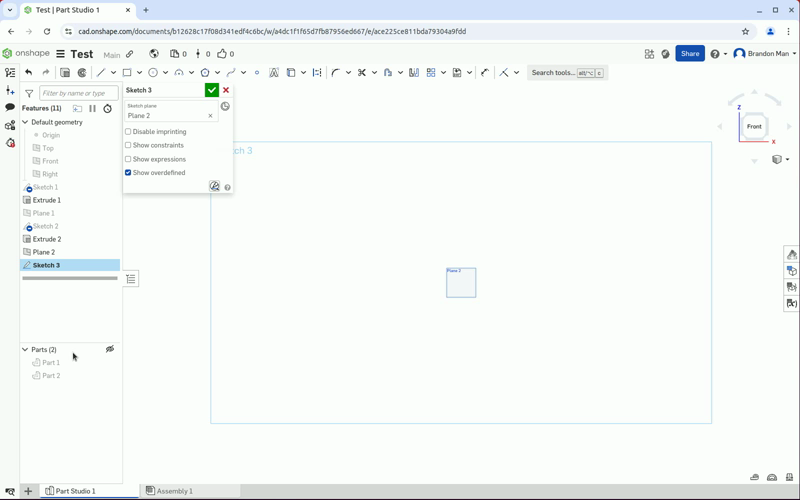
key(l)
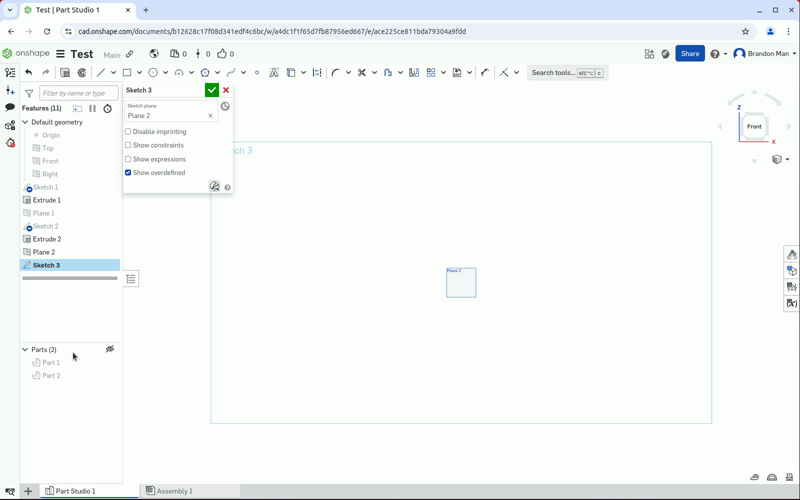
key_down(shift)
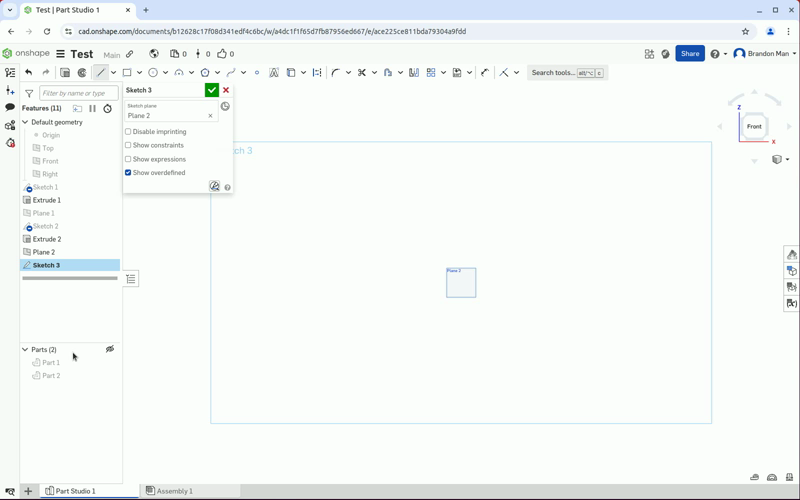
mouse_move(443, 250)
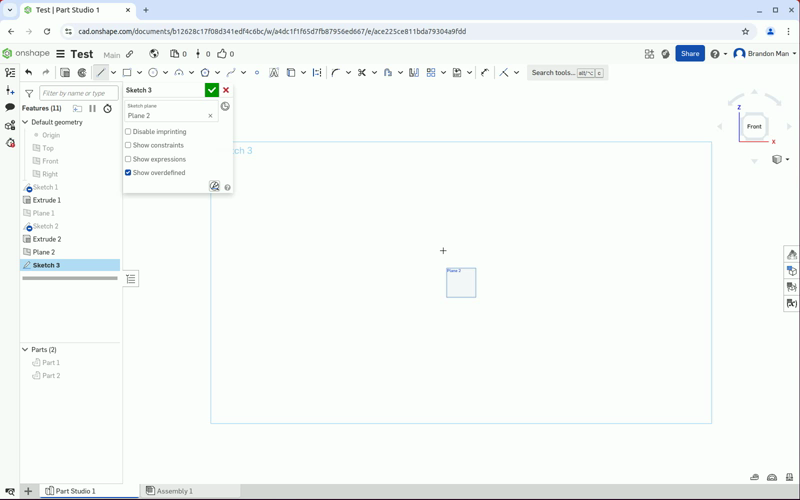
click(443, 250)
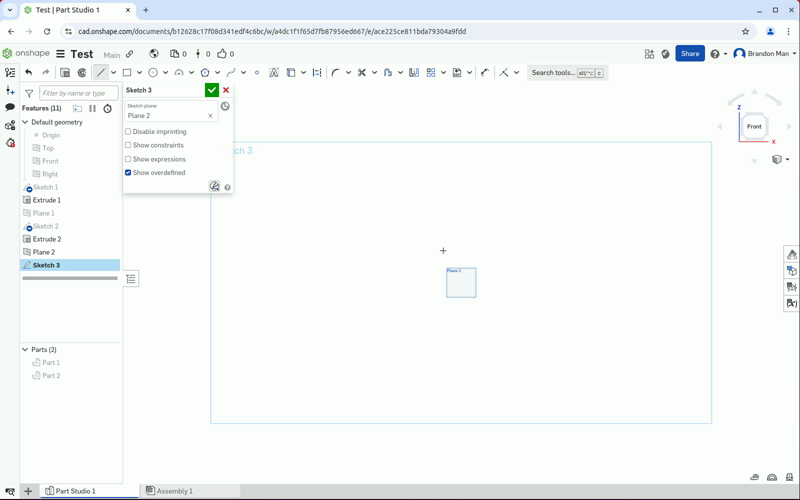
key_up(shift)
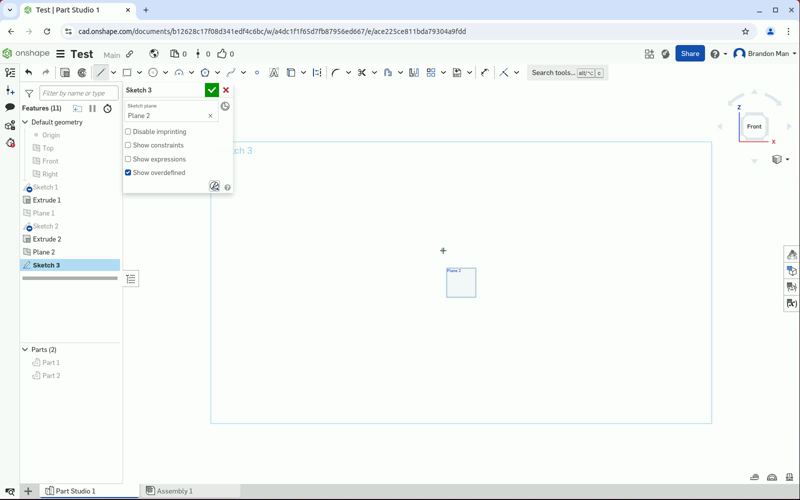
key_down(shift)
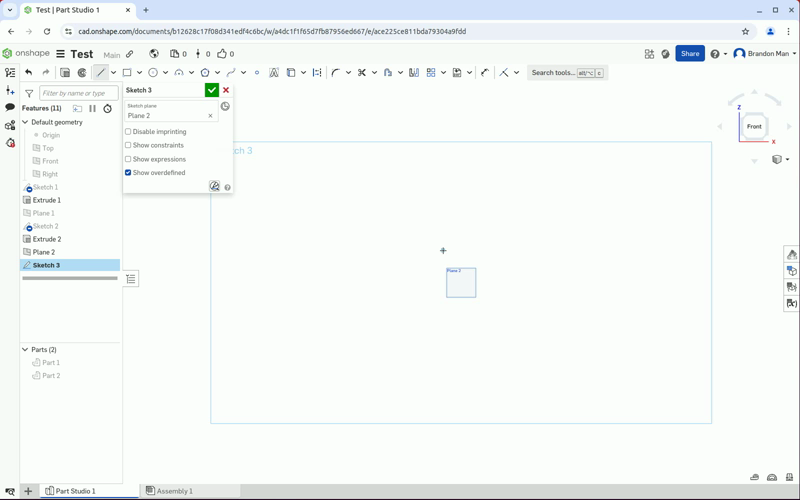
mouse_move(473, 250)
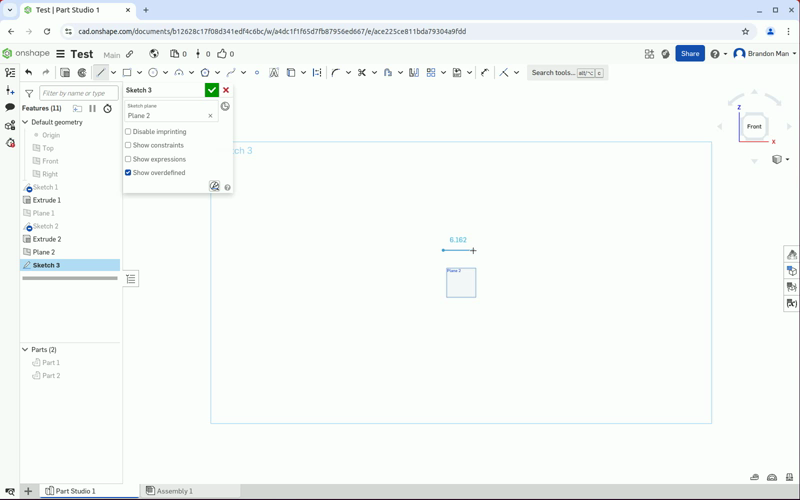
mouse_move(461, 260)
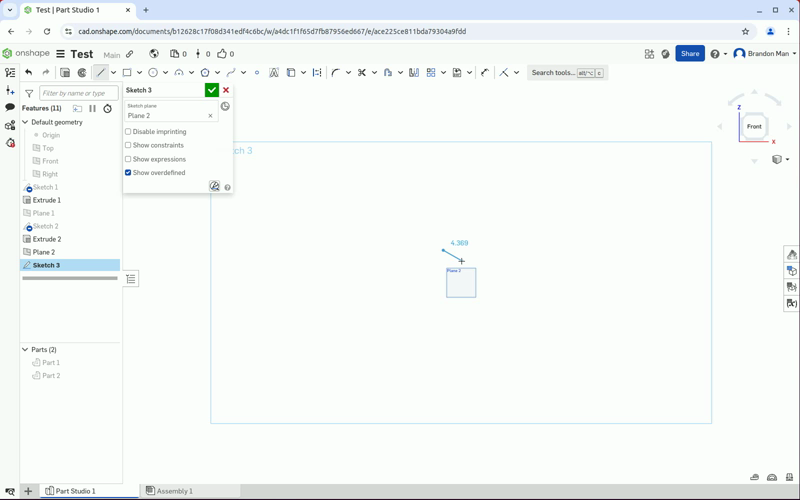
click(461, 260)
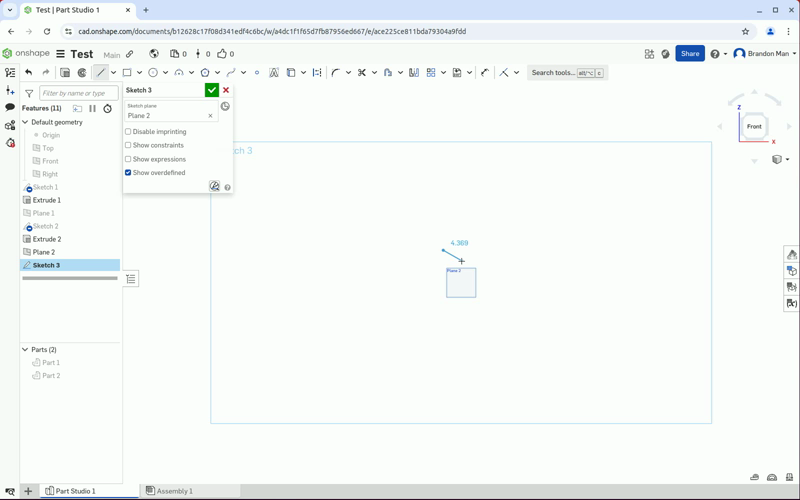
key_up(shift)
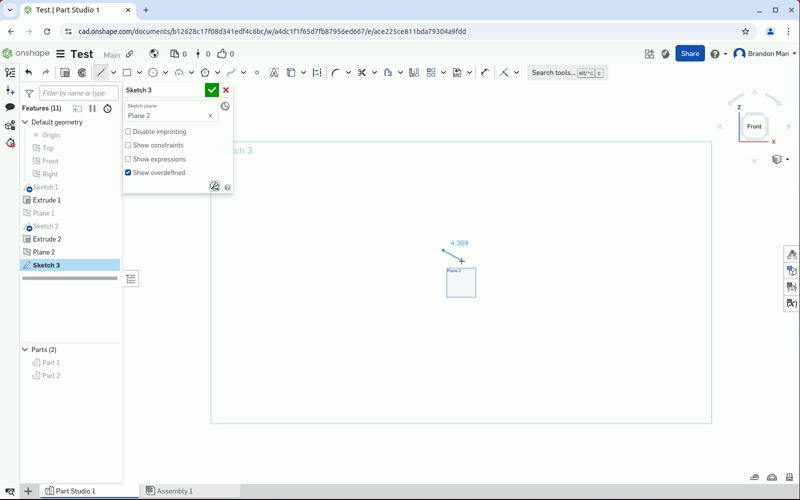
key_down(shift)
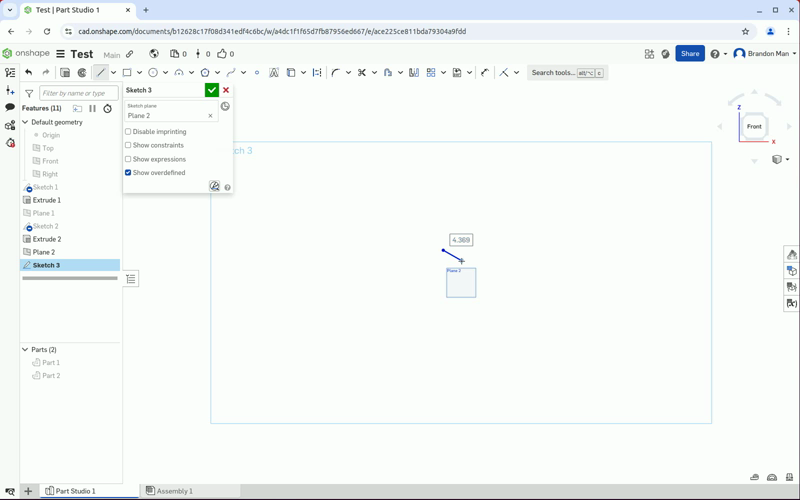
mouse_move(492, 260)
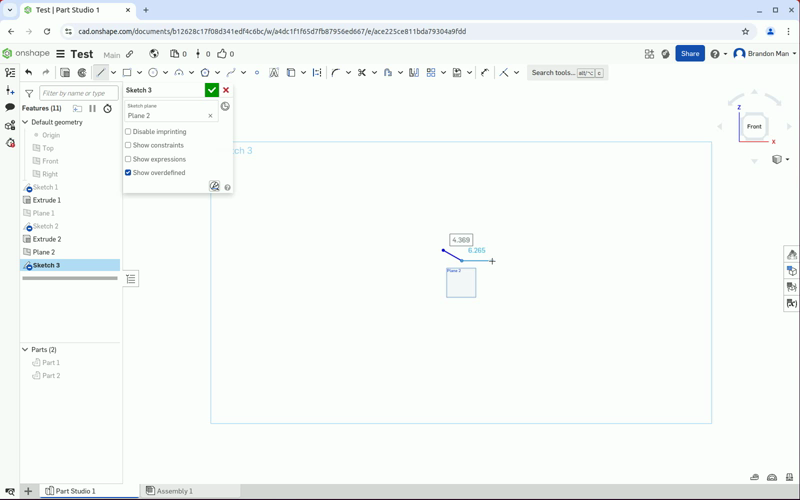
mouse_move(480, 250)
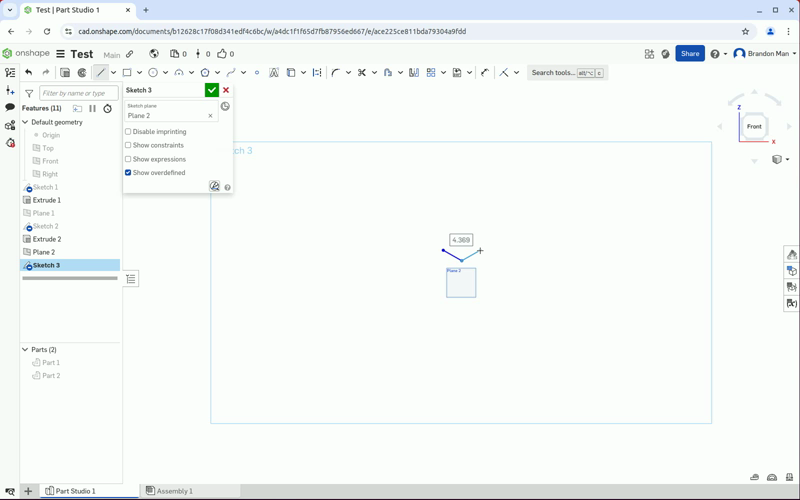
click(480, 250)
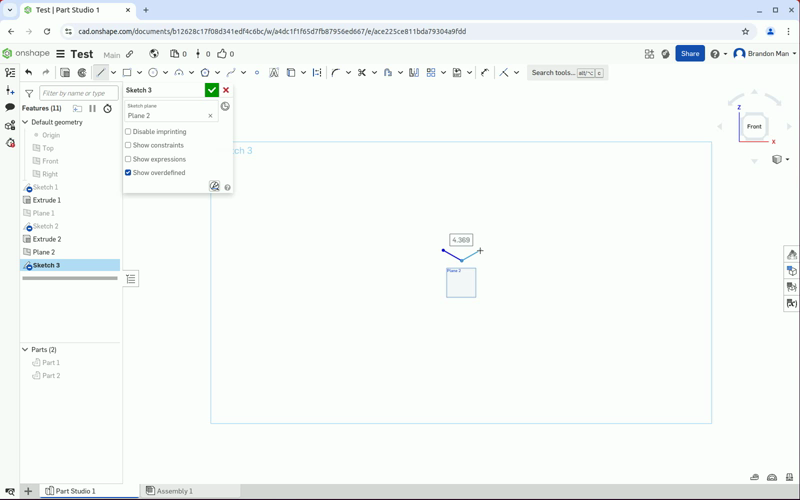
key_up(shift)
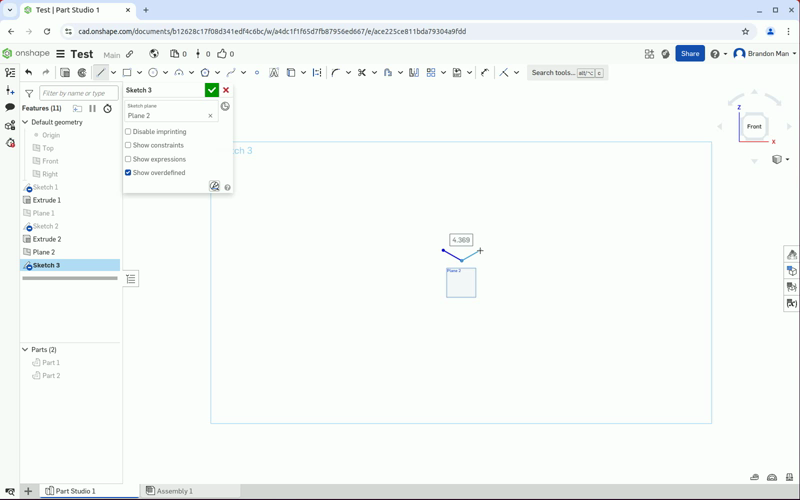
key_down(shift)
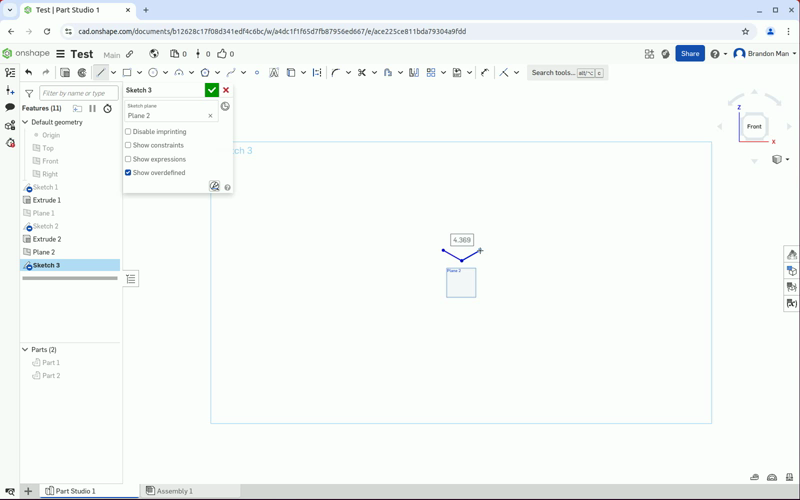
mouse_move(510, 250)
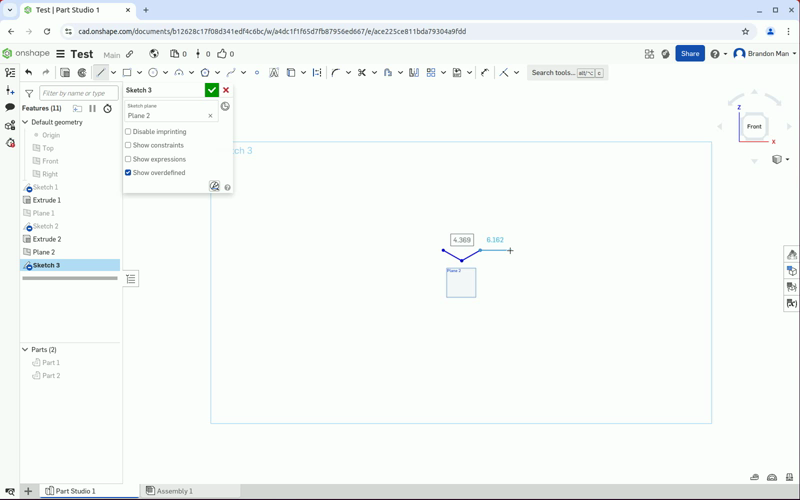
mouse_move(480, 228)
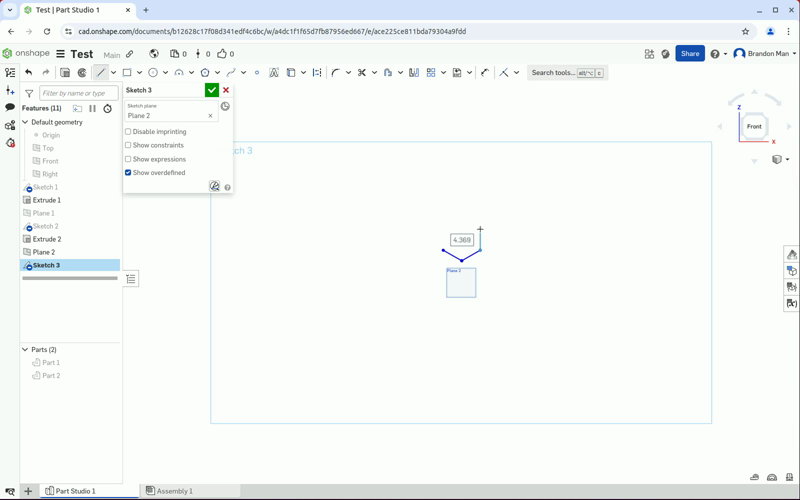
click(480, 228)
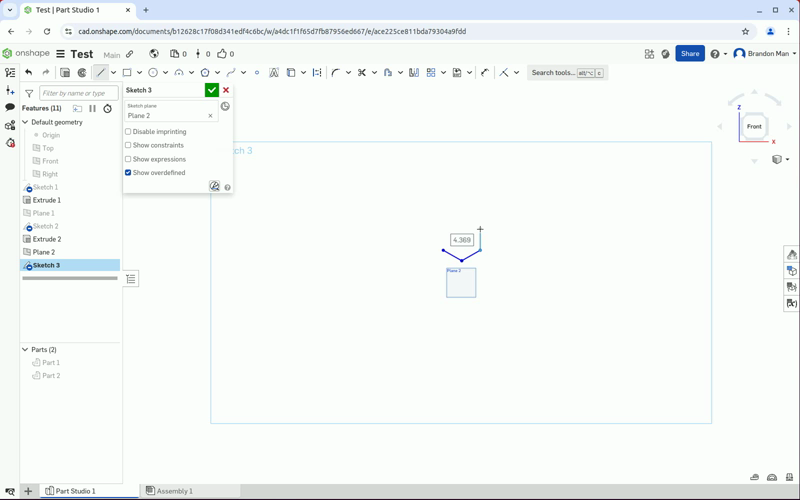
key_up(shift)
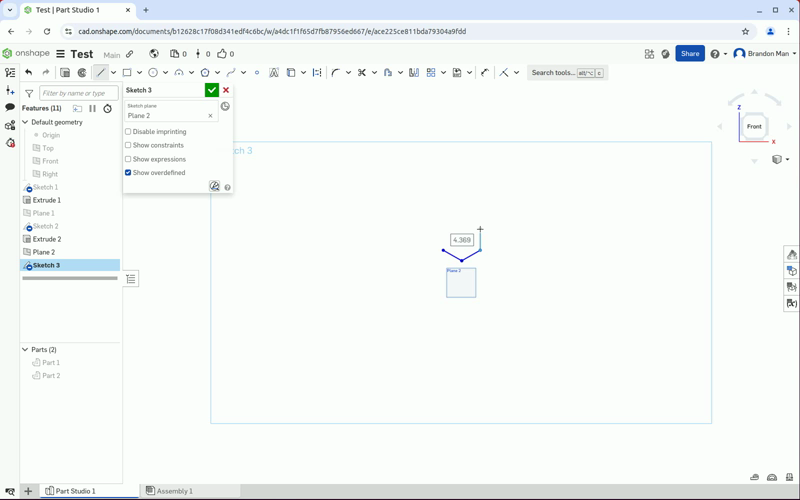
key_down(shift)
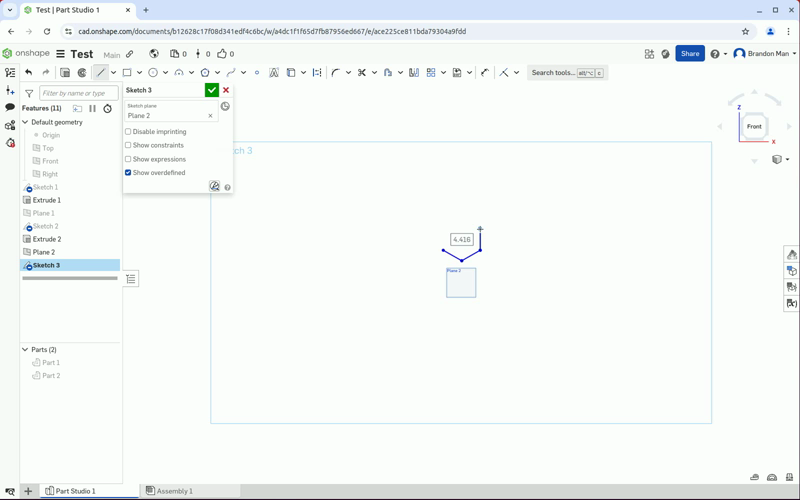
mouse_move(510, 228)
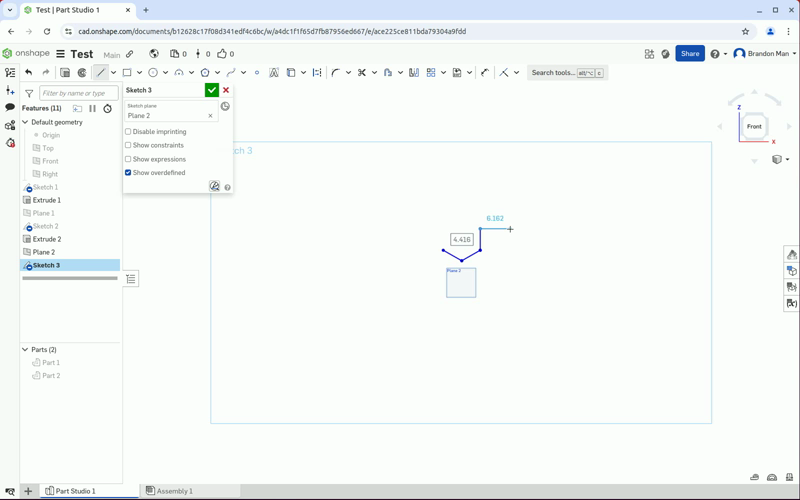
mouse_move(461, 218)
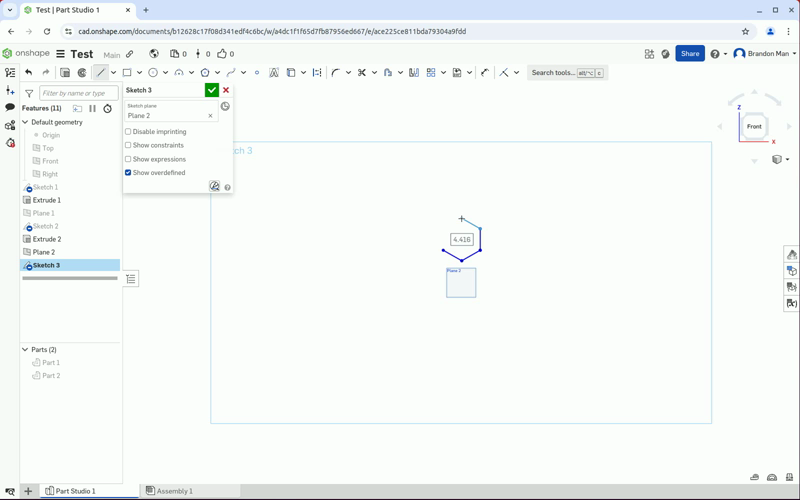
click(461, 218)
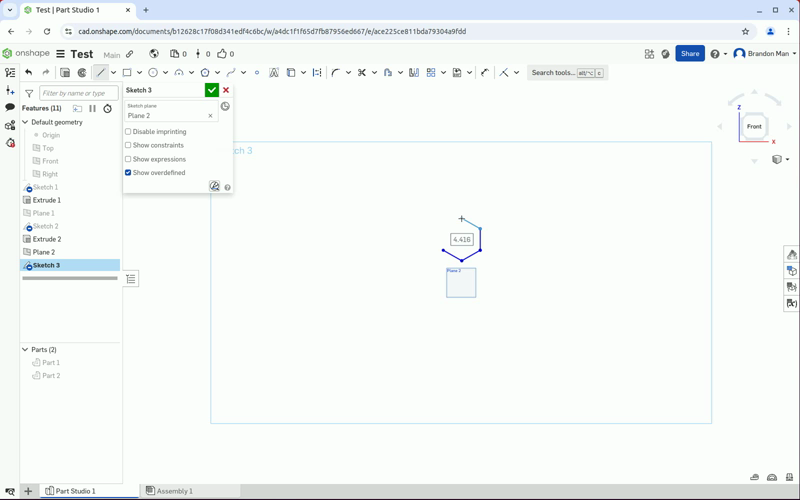
key_up(shift)
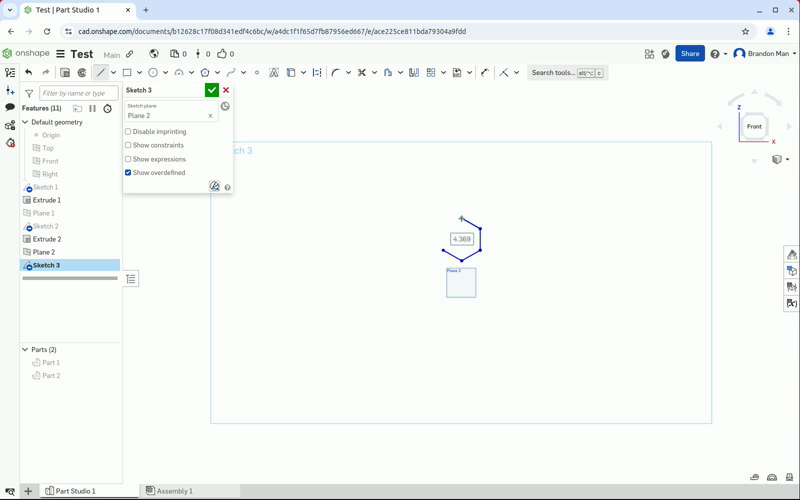
key_down(shift)
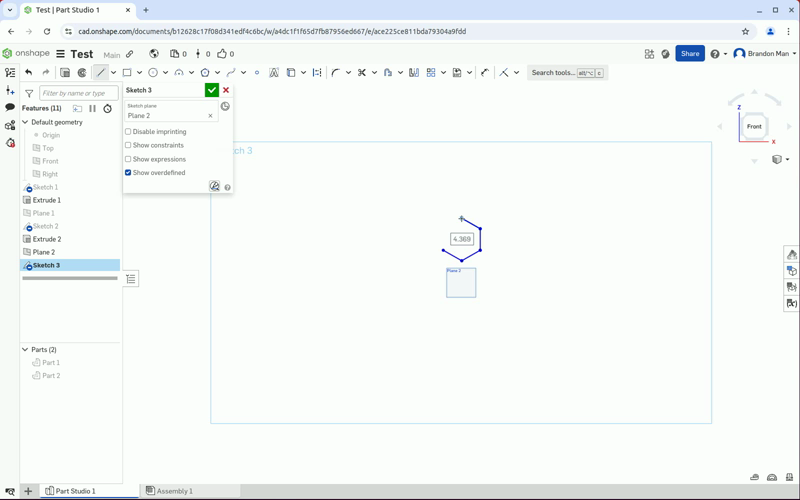
mouse_move(492, 218)
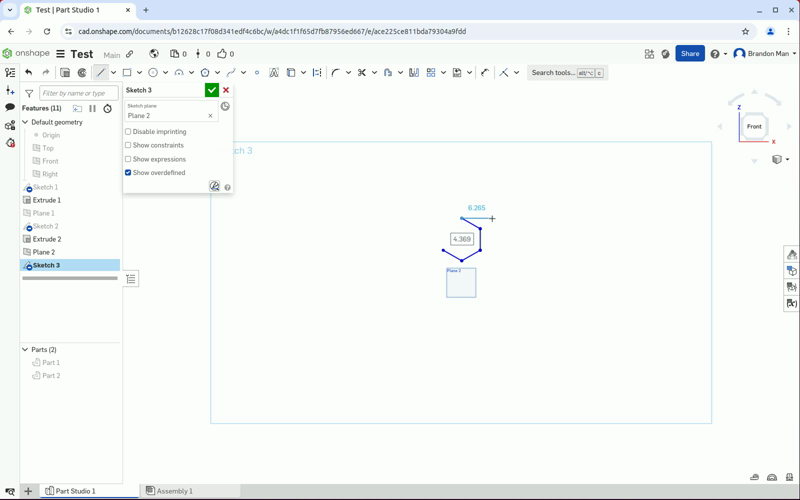
mouse_move(443, 228)
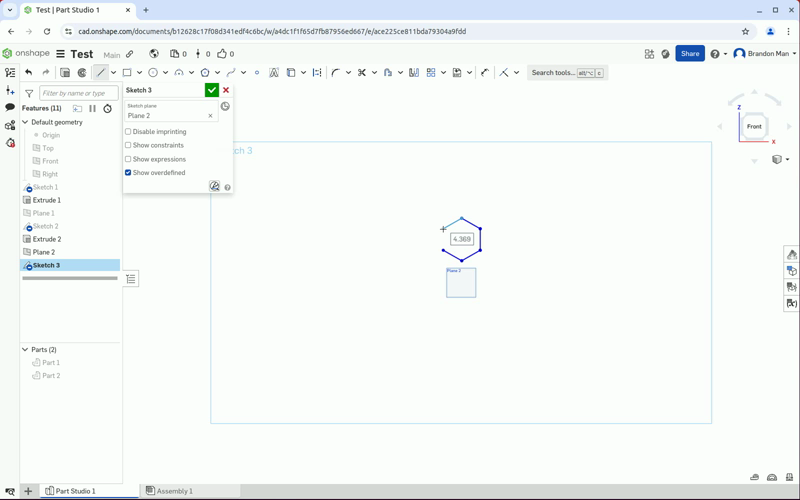
click(443, 228)
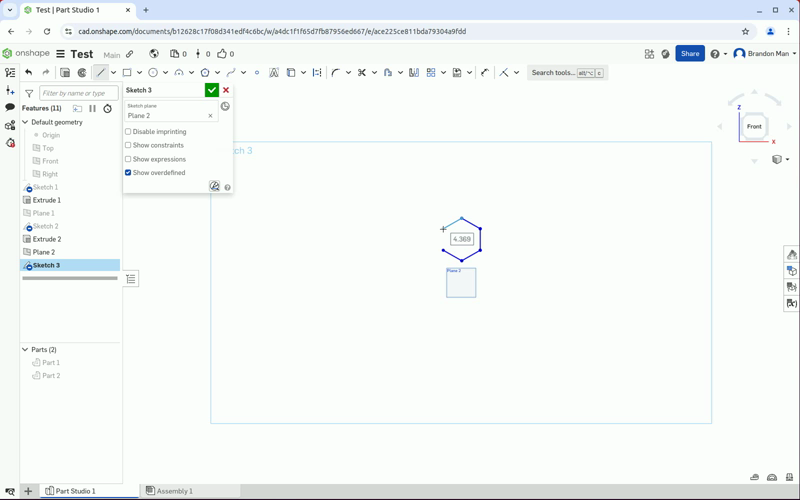
key_up(shift)
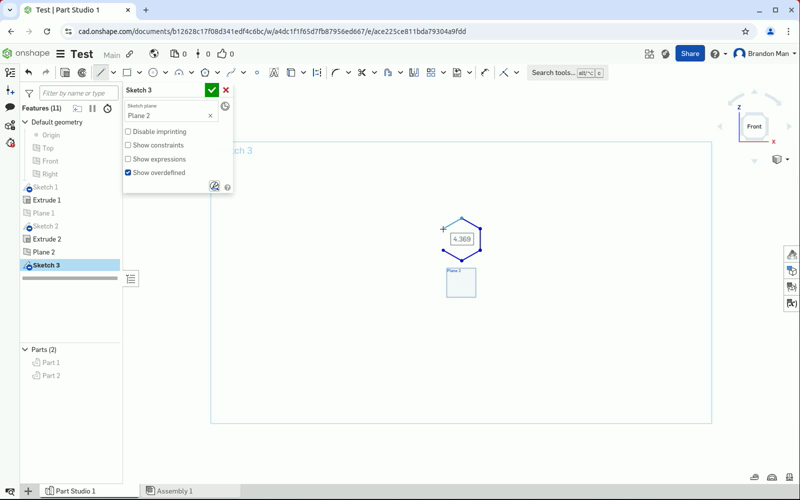
mouse_move(473, 228)
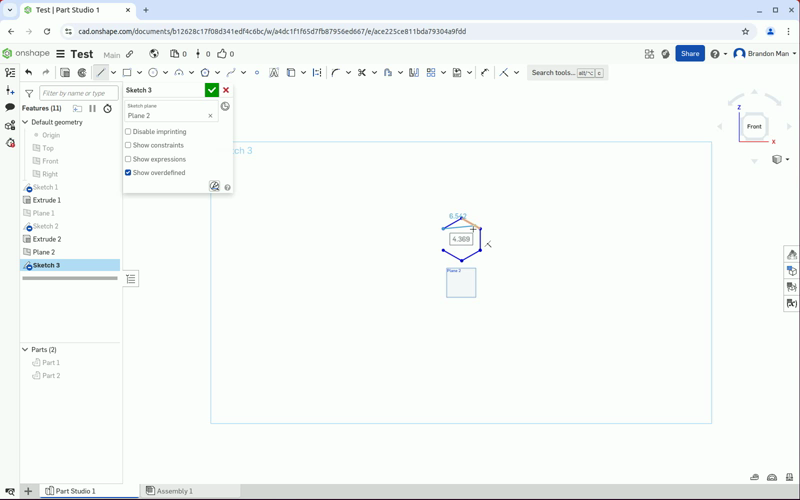
key_down(shift)
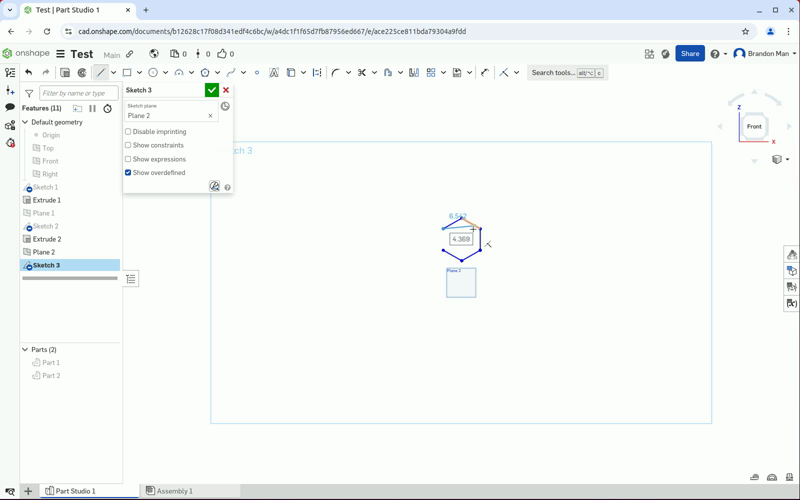
mouse_move(443, 250)
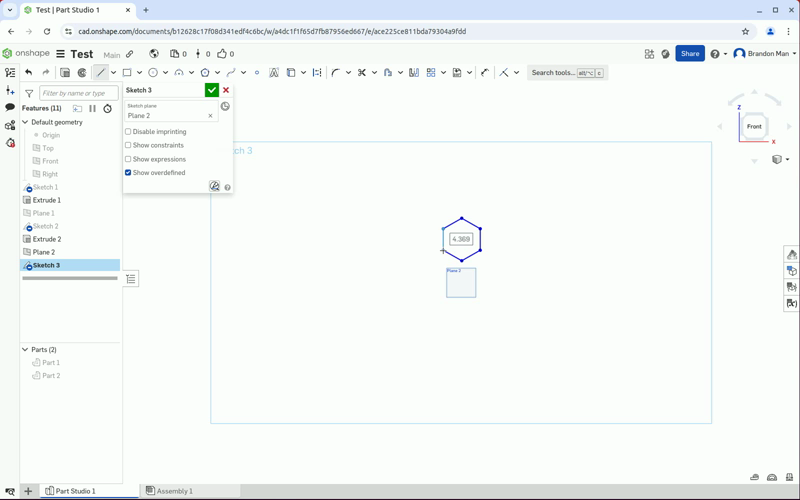
key_up(shift)
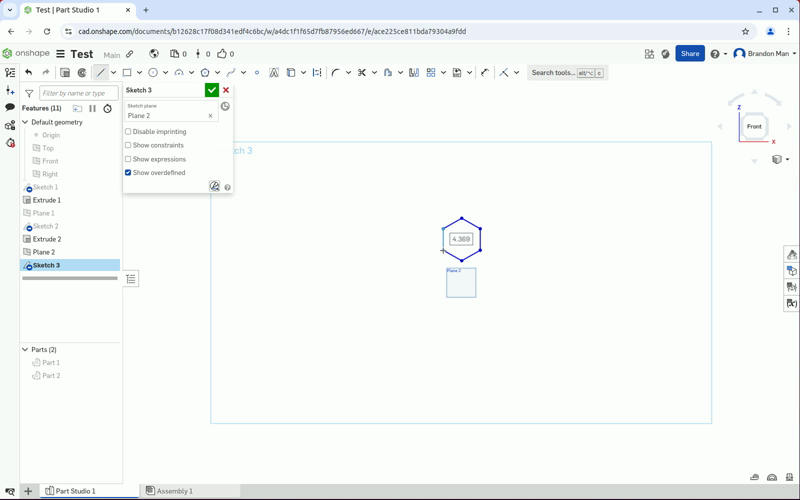
click(443, 250)
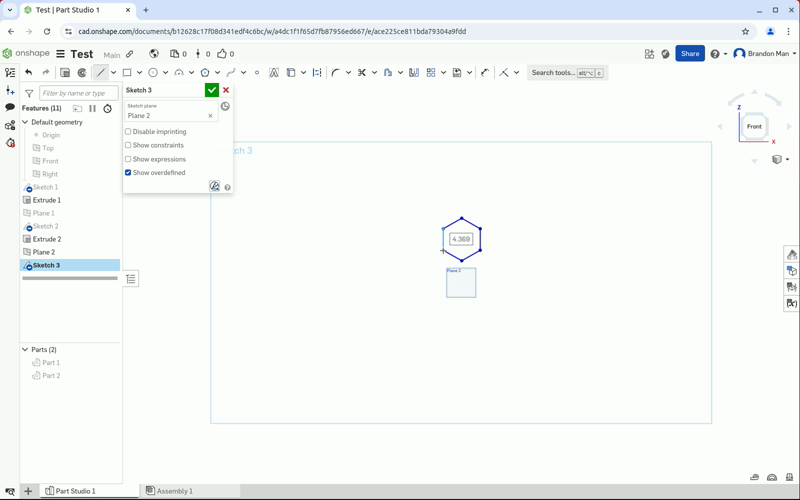
key(esc)
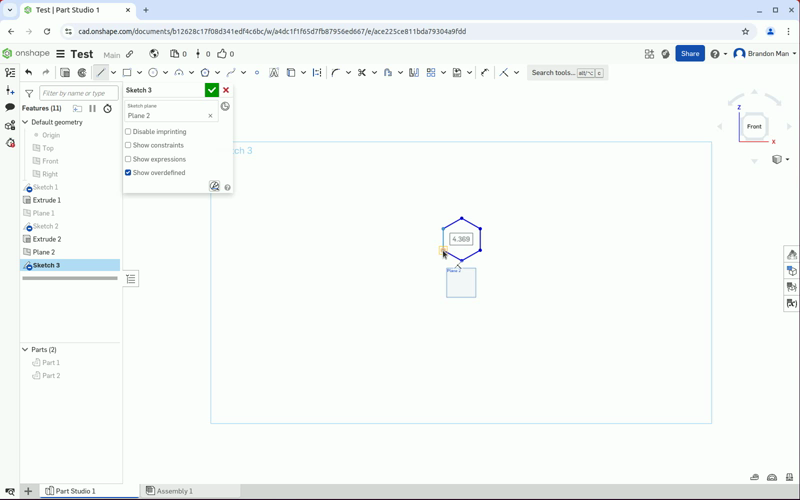
mouse_move(462, 254)
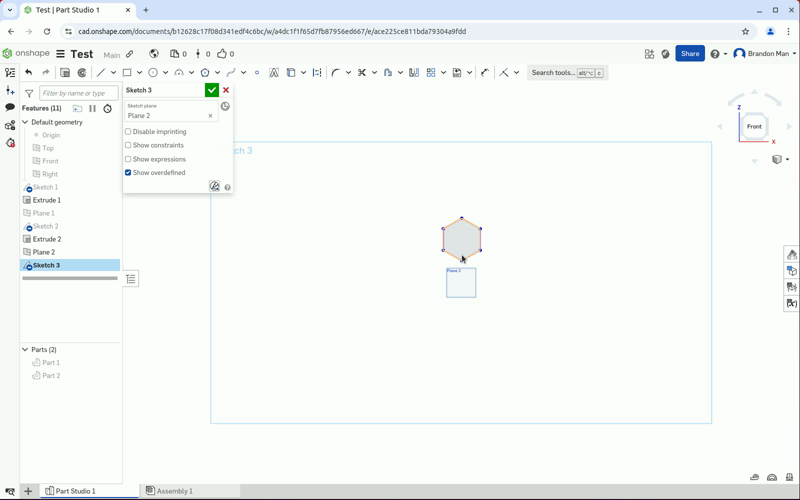
scroll(6)
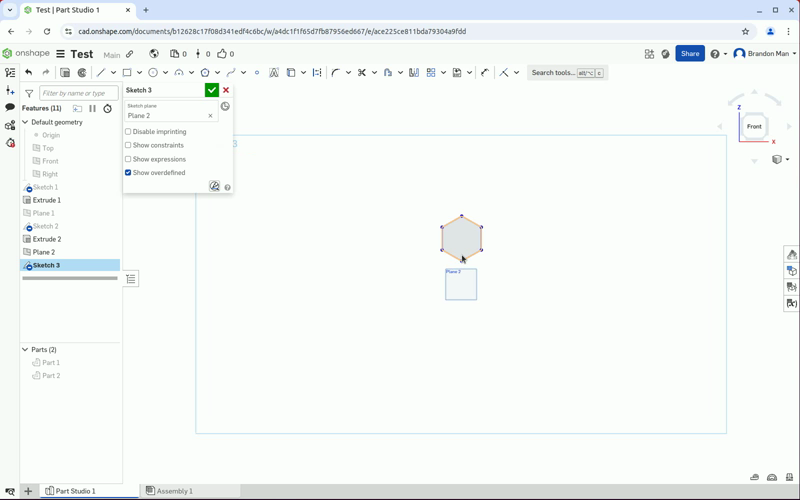
scroll(6)
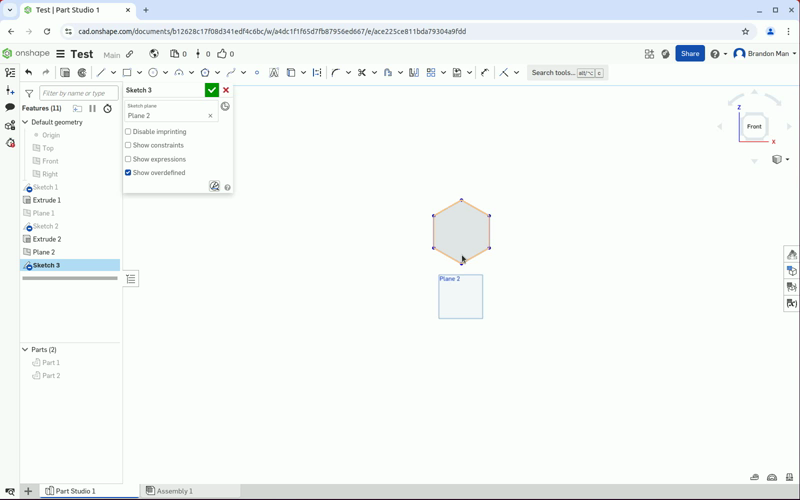
scroll(6)
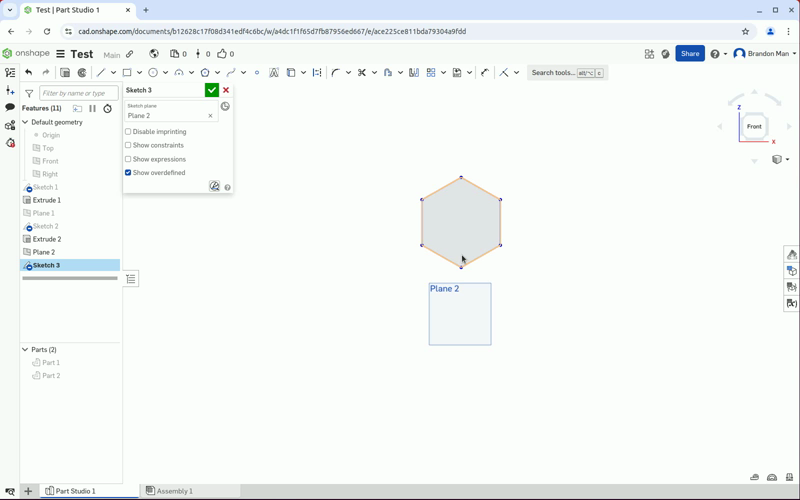
scroll(6)
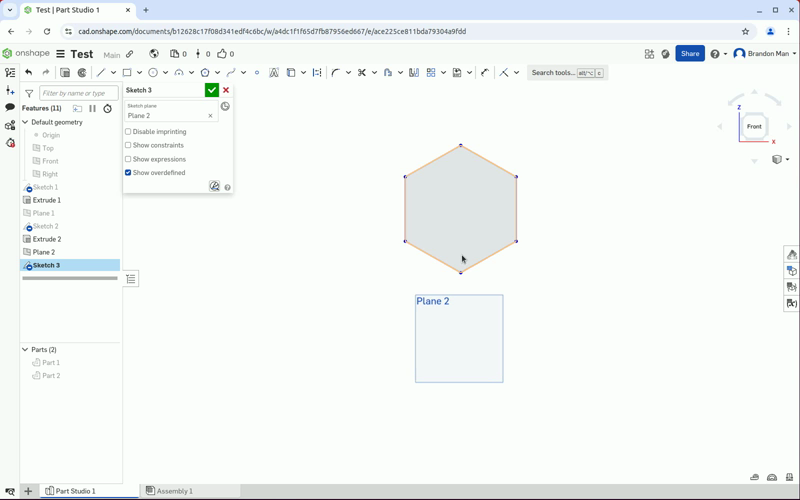
scroll(6)
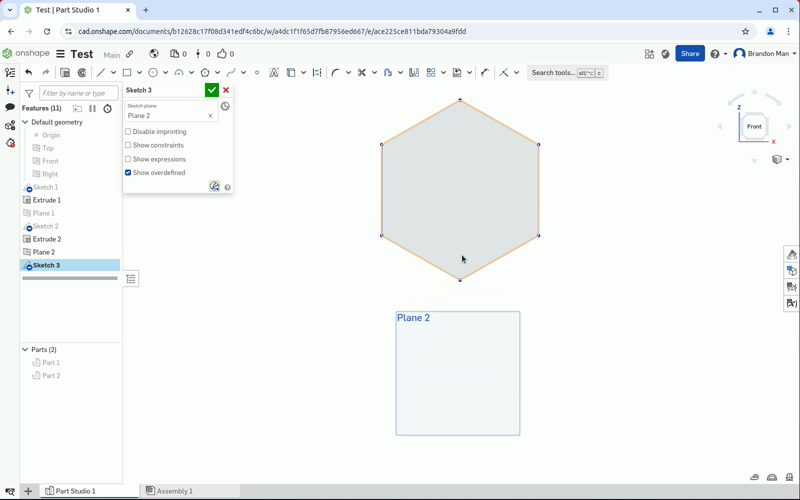
scroll(6)
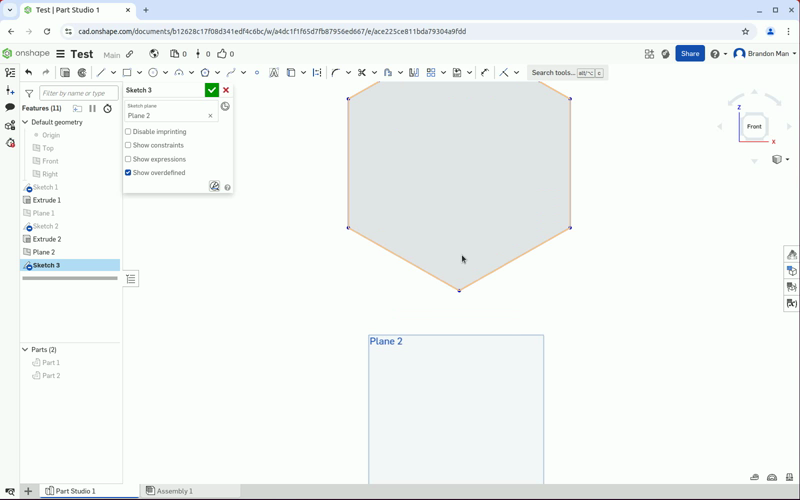
scroll(6)
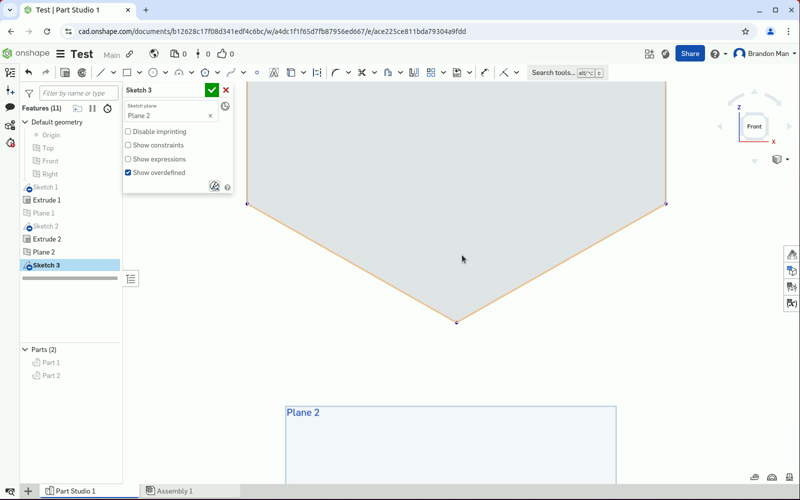
click(462, 254)
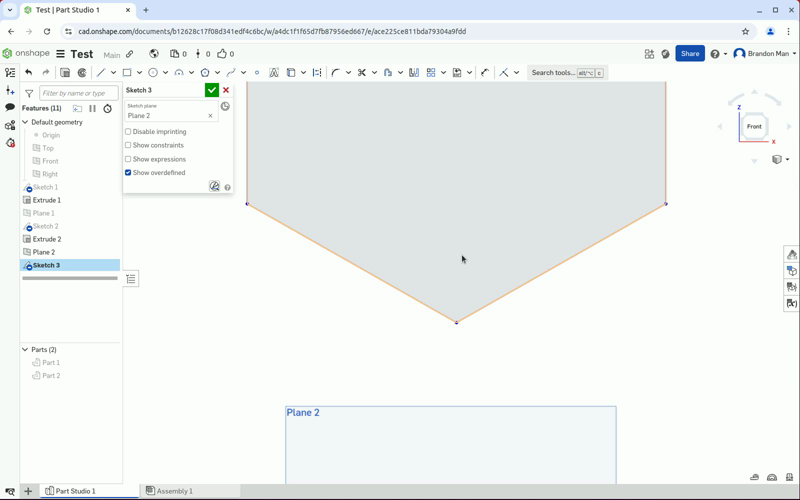
scroll(-6)
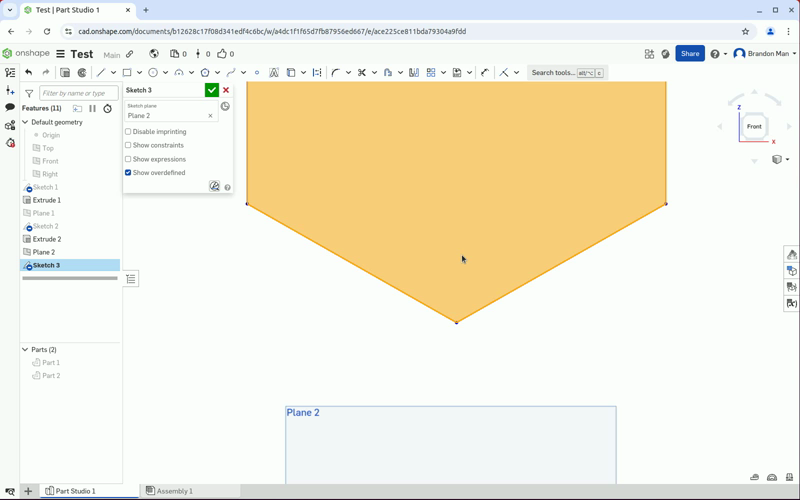
scroll(-6)
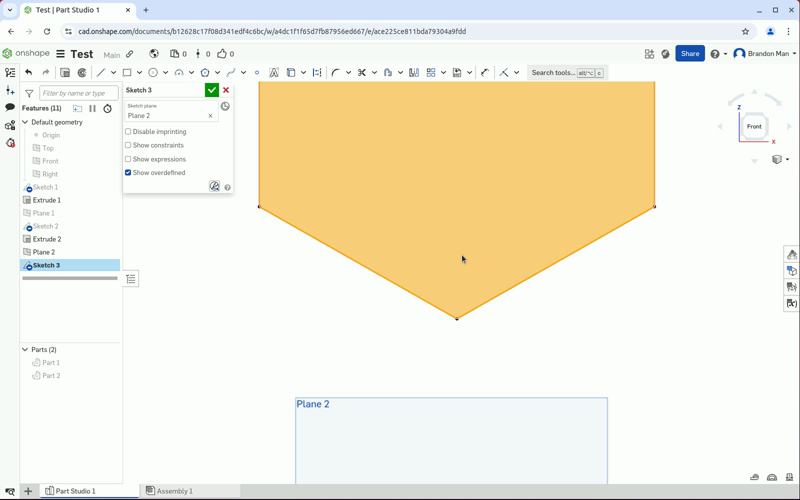
scroll(-6)
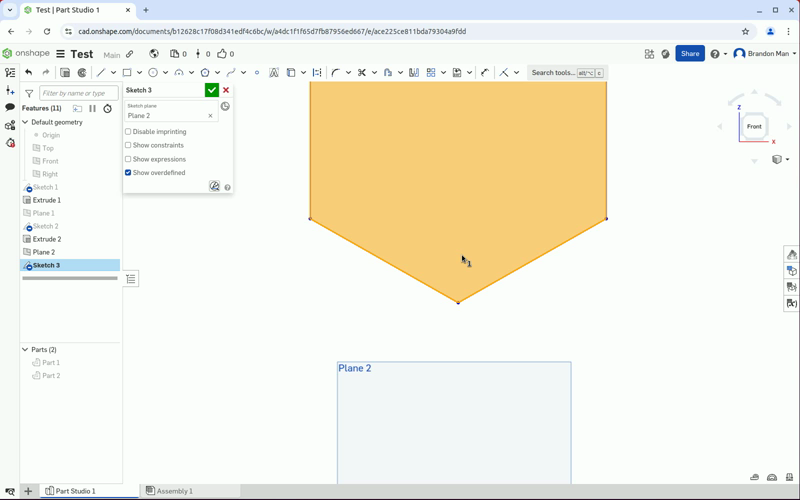
scroll(-6)
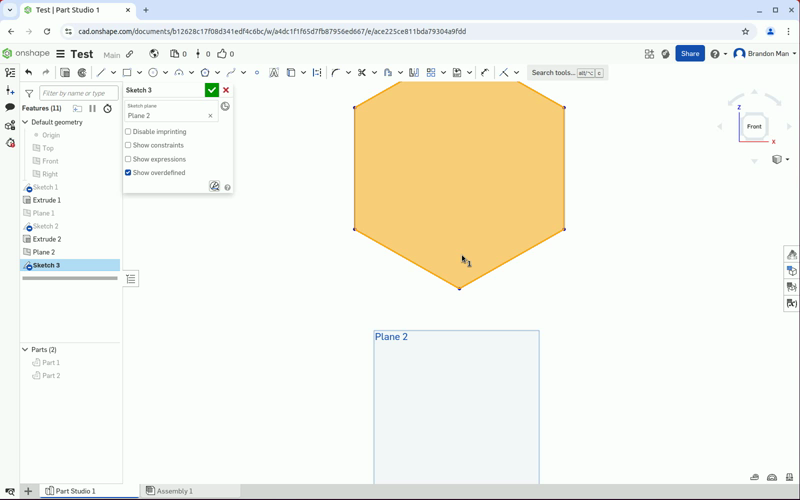
scroll(-6)
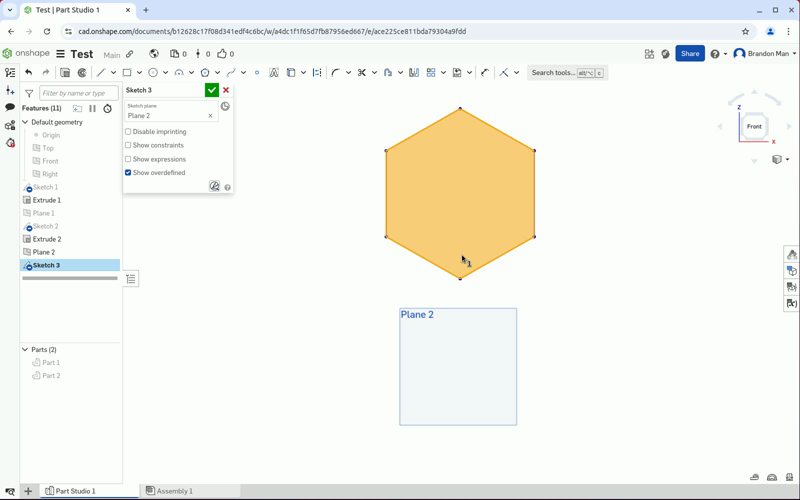
scroll(-6)
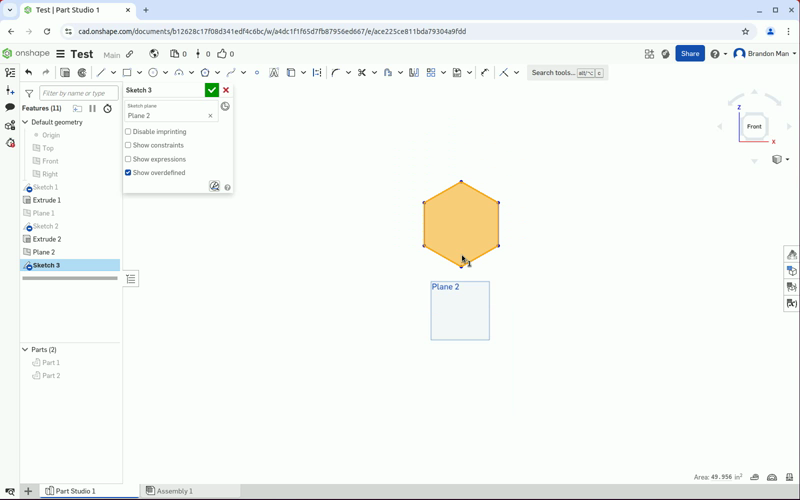
scroll(-6)
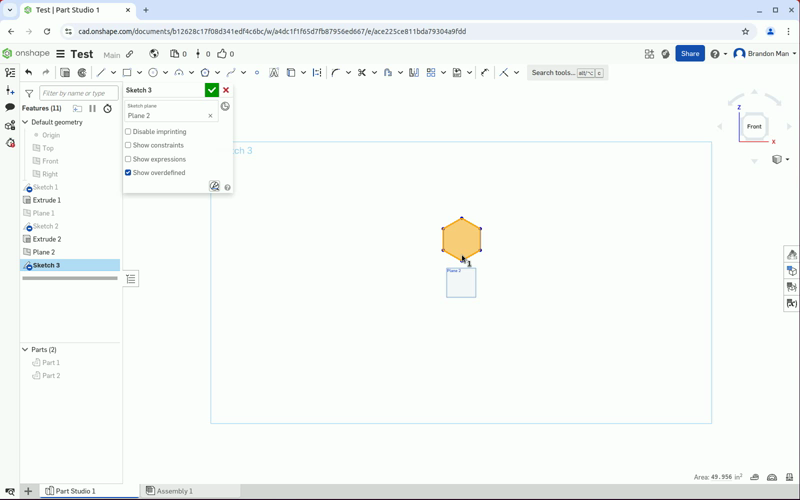
mouse_move(73, 352)
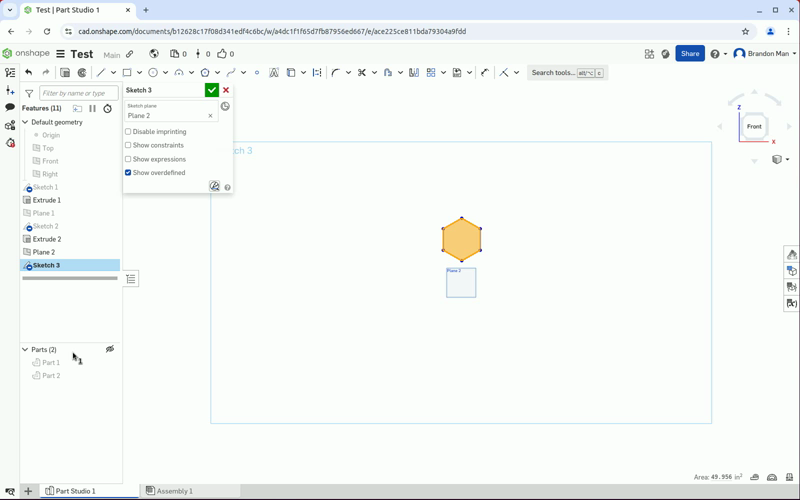
key(shift+y)
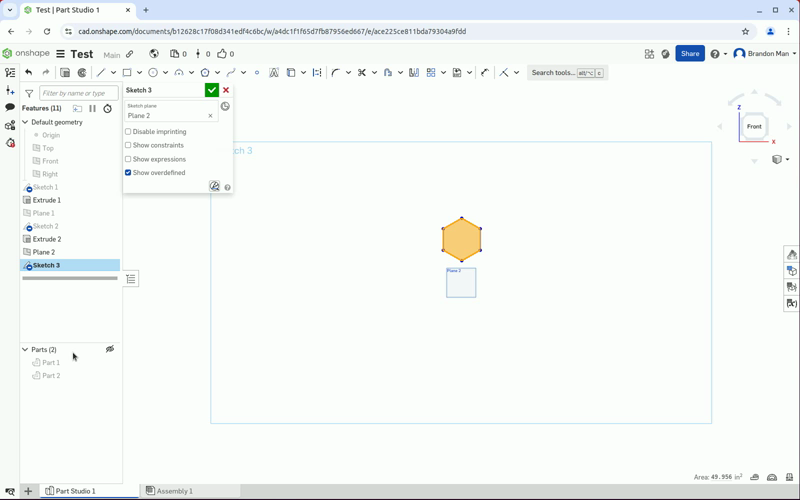
key(shift+e)
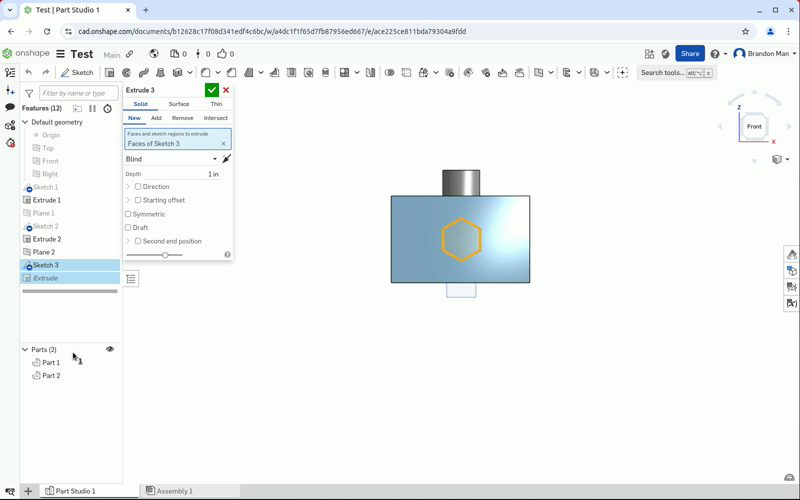
mouse_move(143, 106)
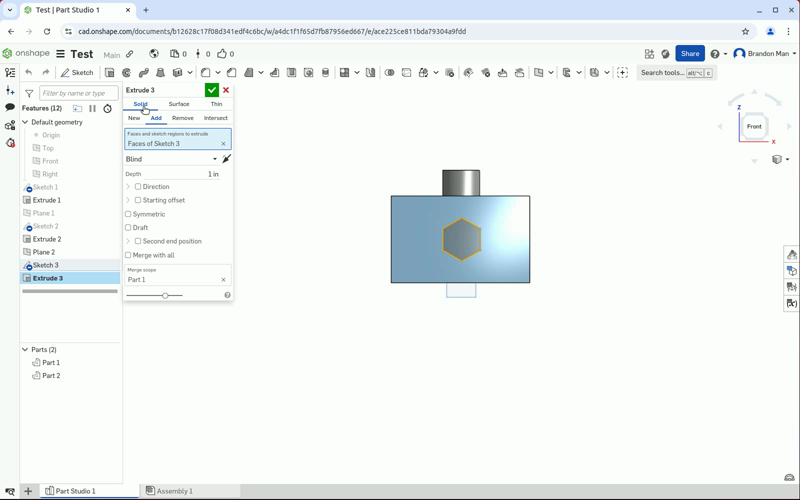
click(143, 106)
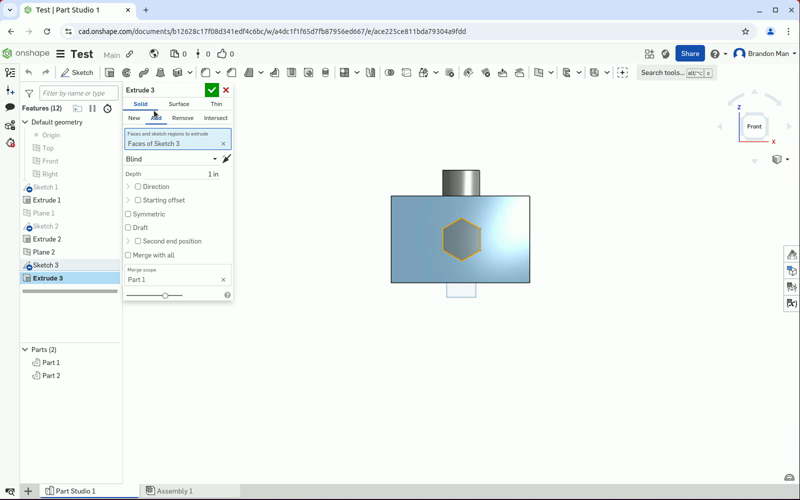
mouse_move(186, 120)
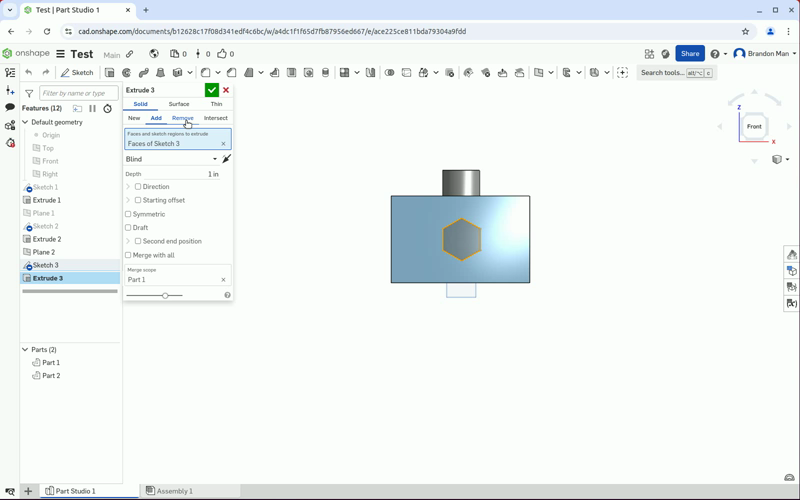
click(186, 120)
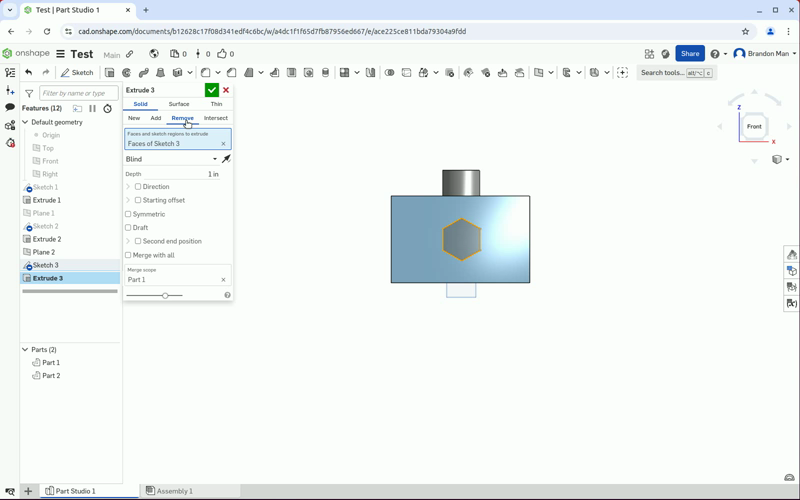
key(tab, 4)
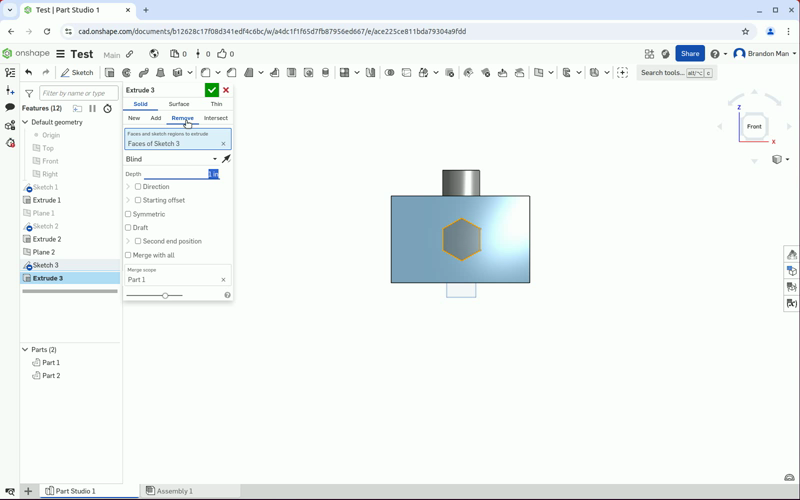
text(1.685)
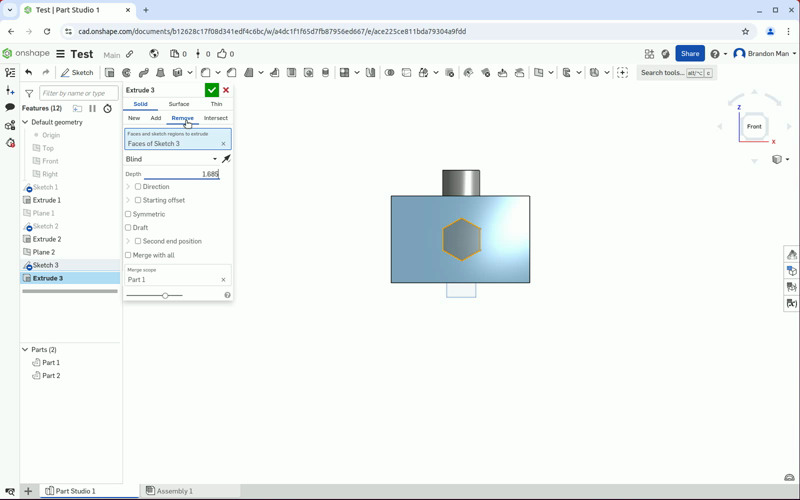
key(tab, 6)
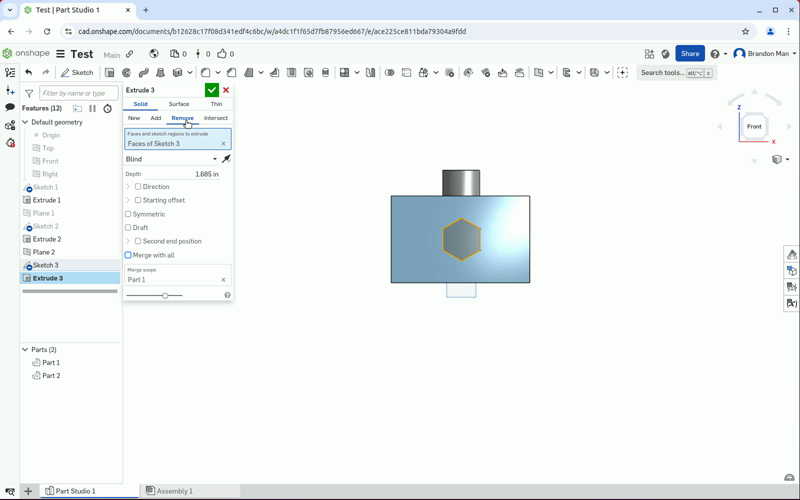
key(space)
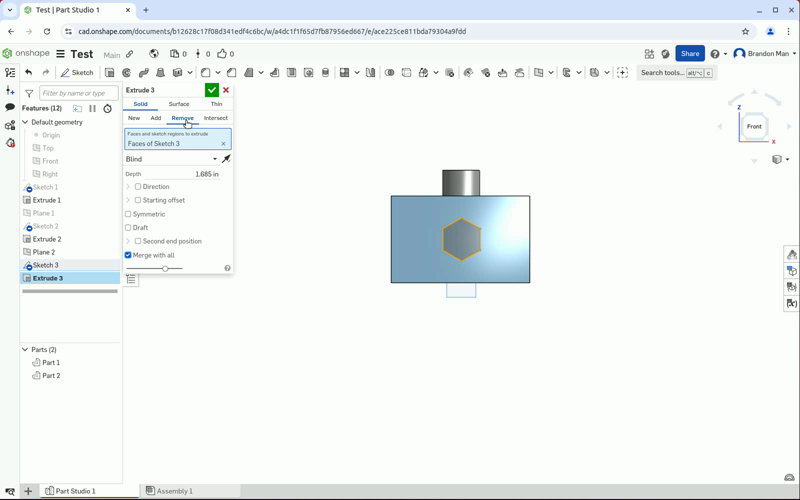
key(enter)
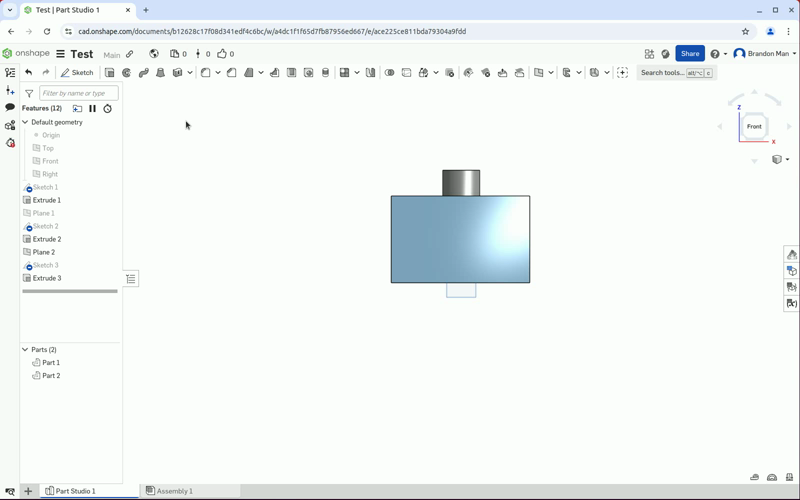
key(shift+h)
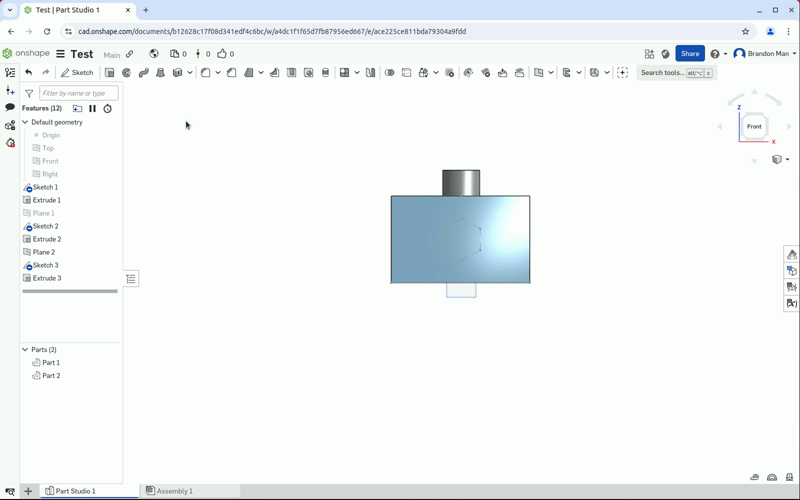
key(shift+h)
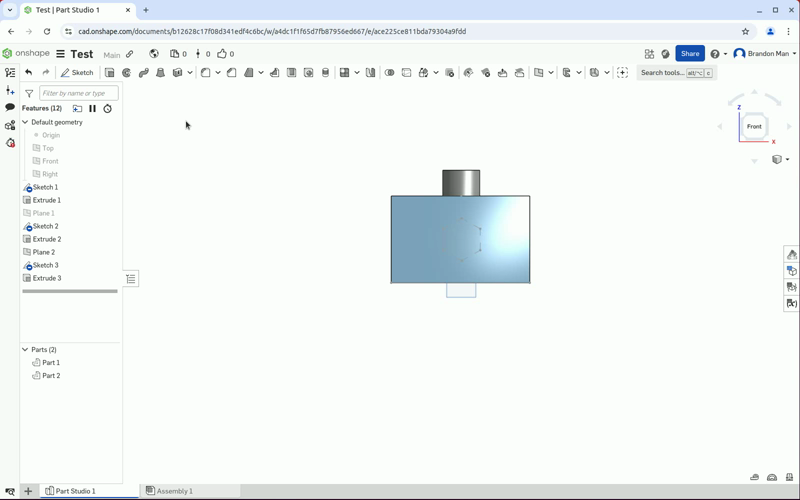
key(shift+7)
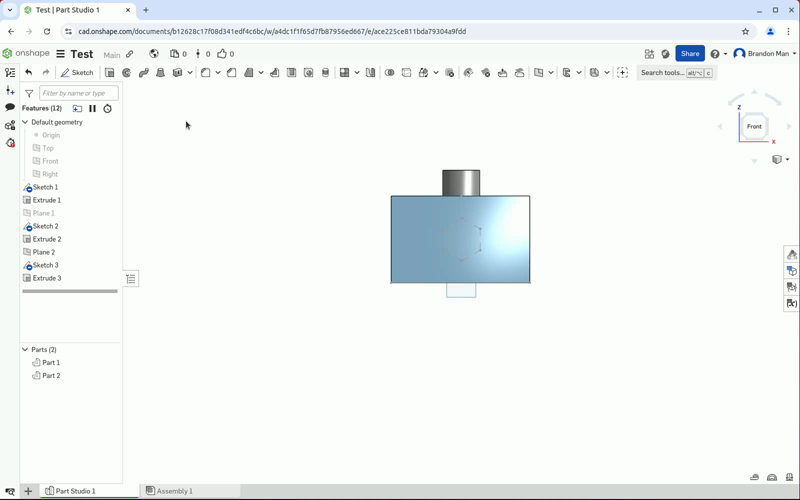
key(left, 2)
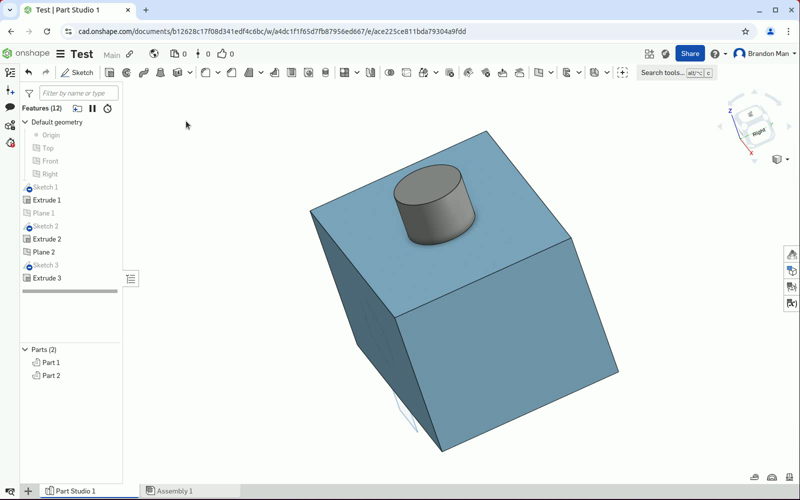
key(down, 2)
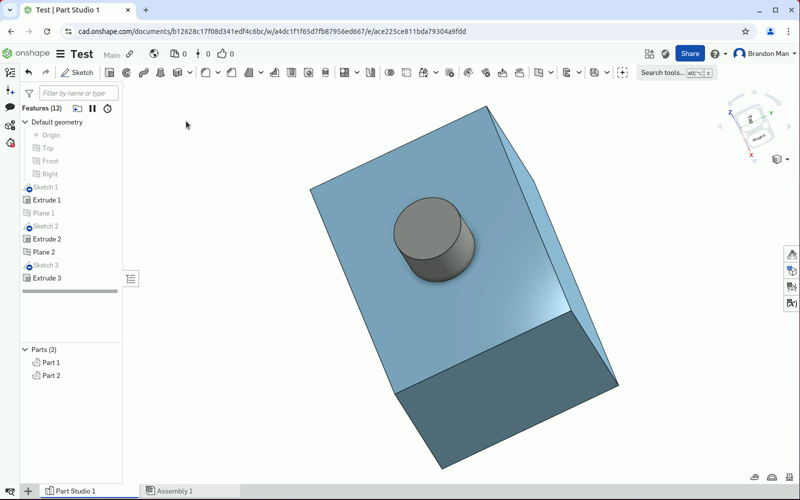
key(up, 2)
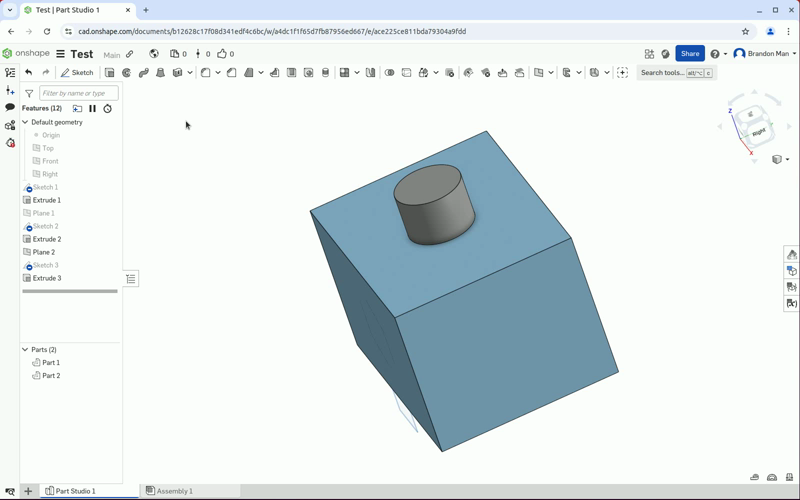
key(right, 2)
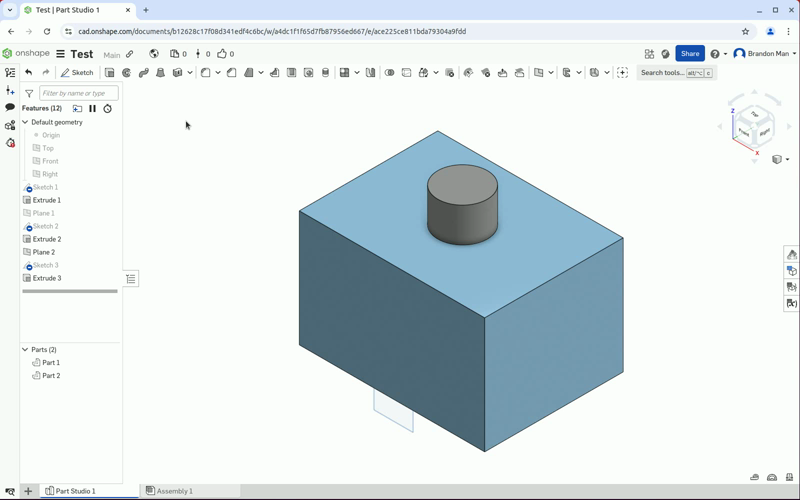
mouse_move(73, 189)
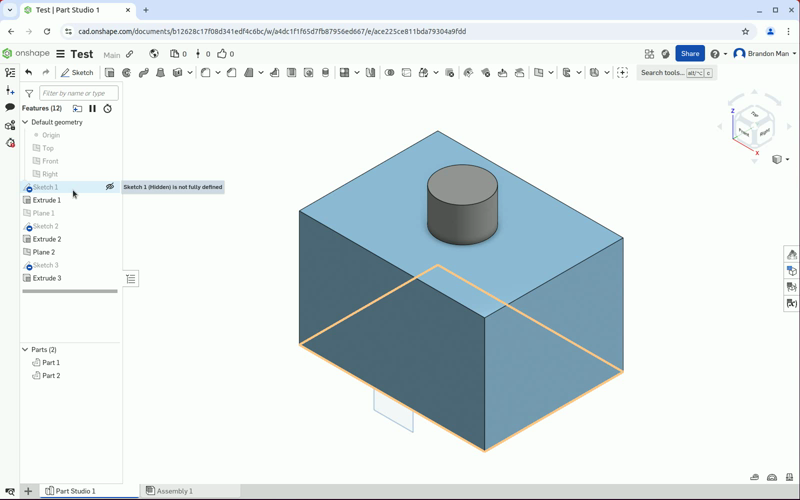
click(73, 189)